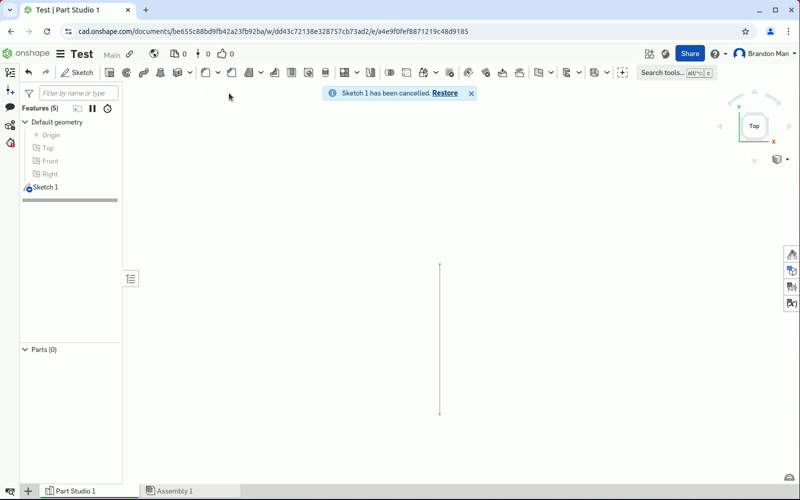
key(shift+h)
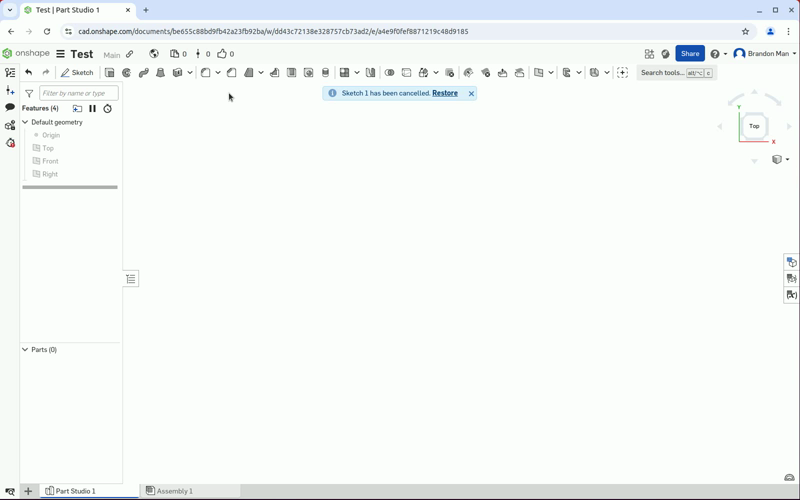
mouse_move(73, 352)
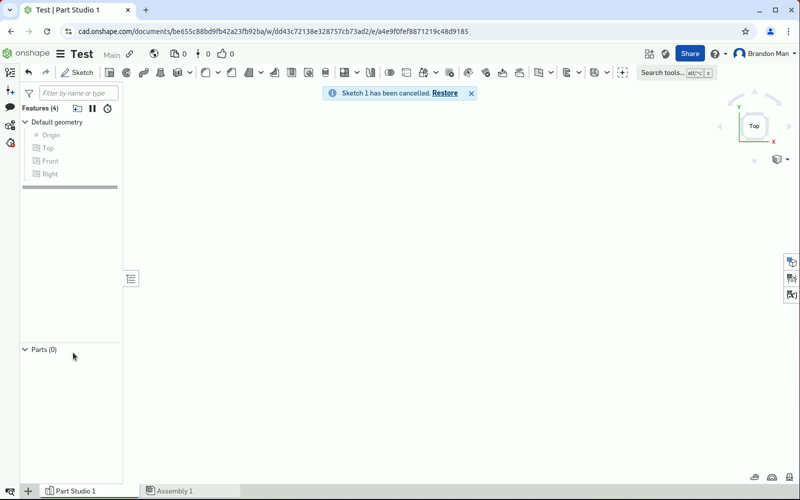
key(y)
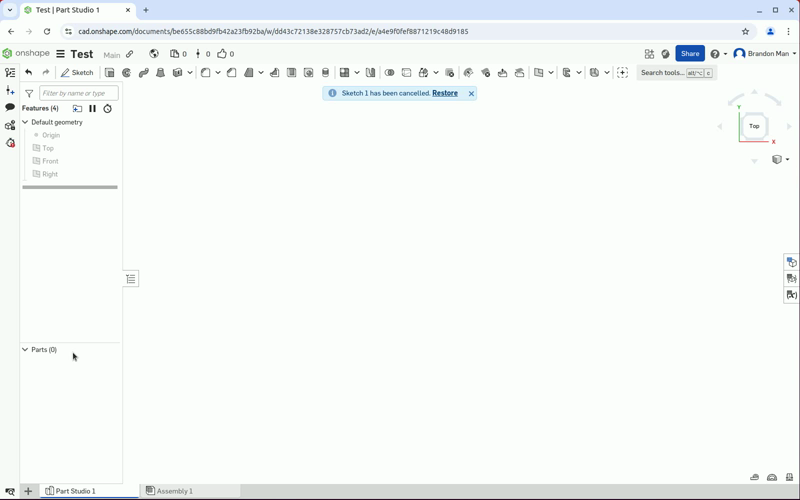
key(shift+p)
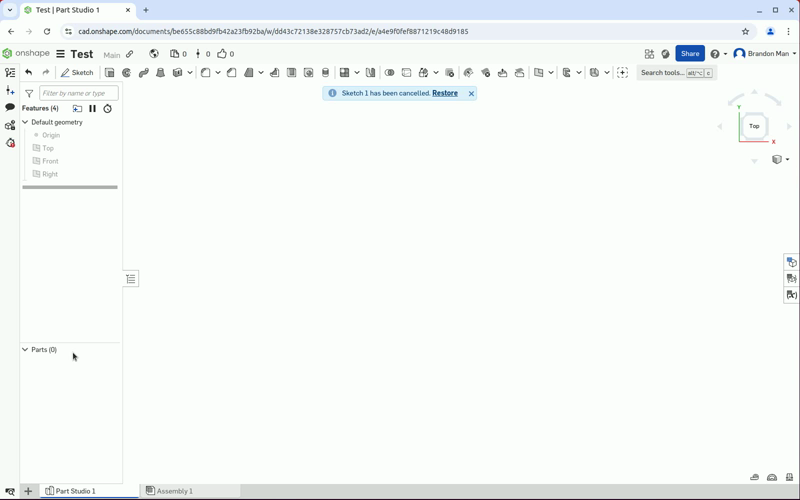
key(space)
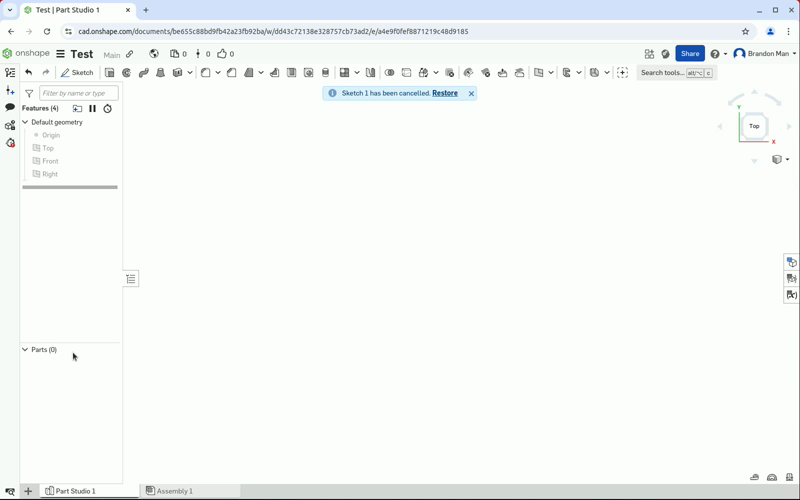
key_down(shift)
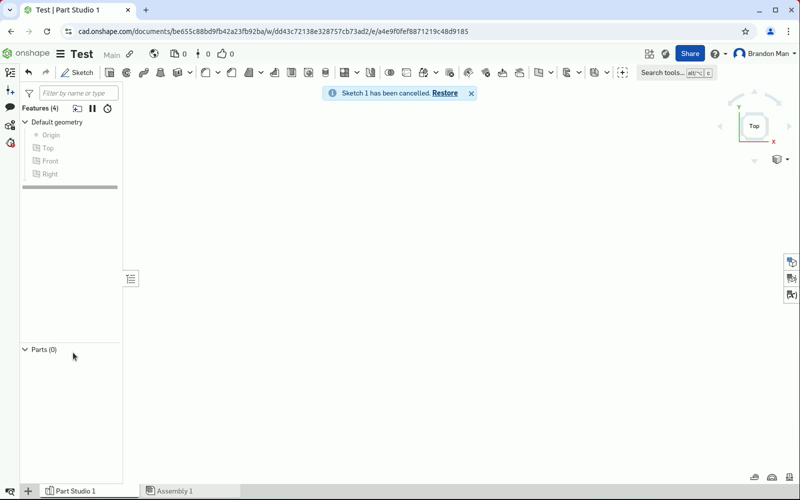
key(up)
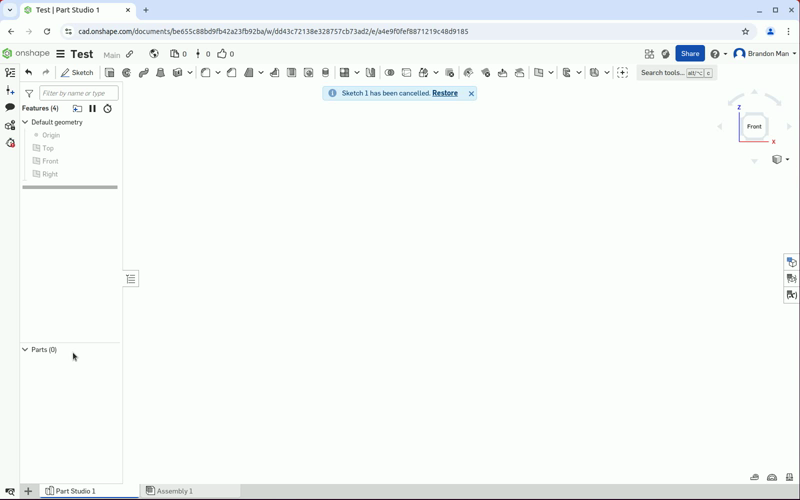
key_up(shift)
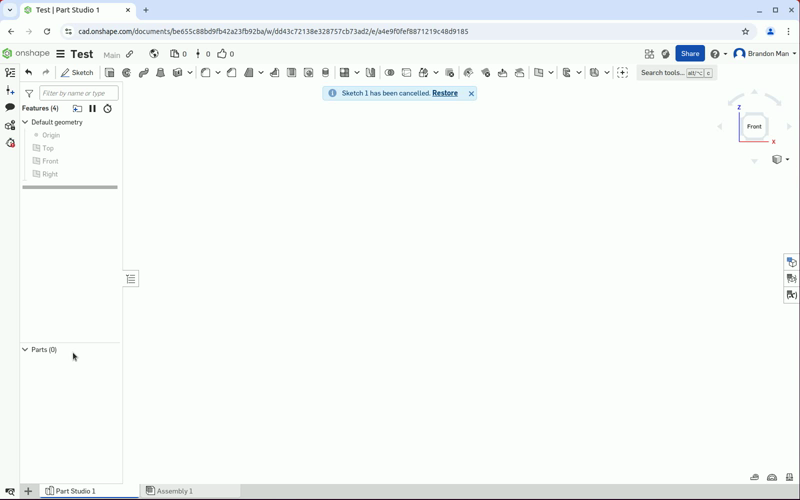
mouse_move(73, 352)
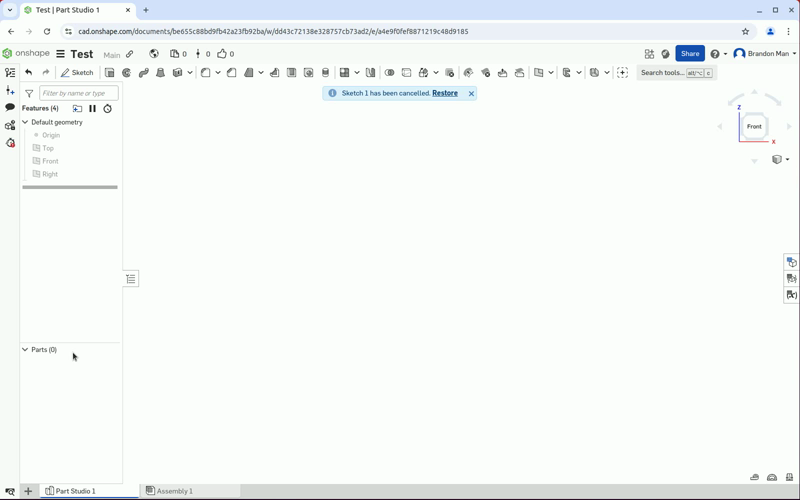
key(shift+y)
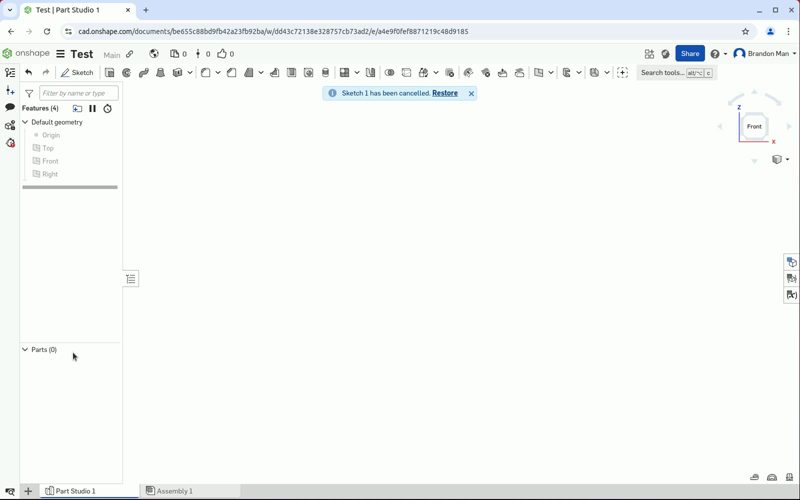
key(shift+s)
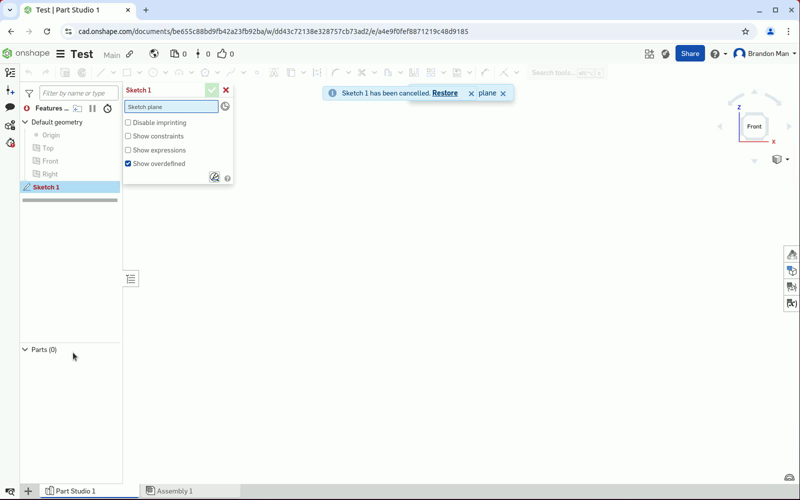
mouse_move(73, 163)
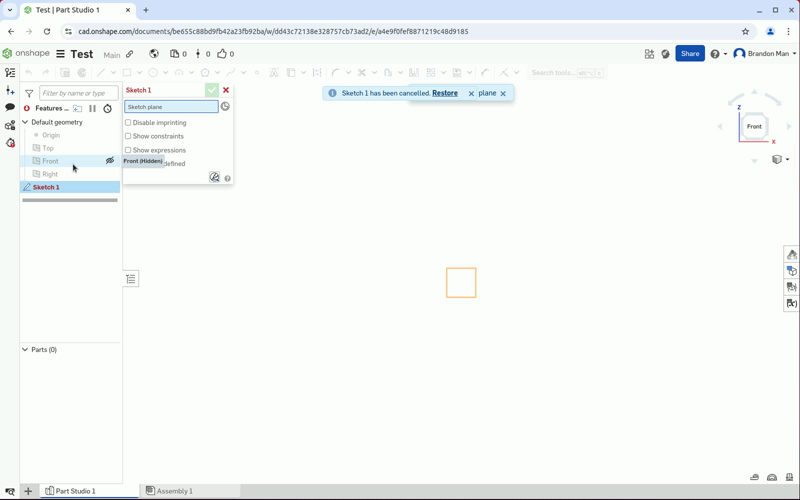
click(73, 163)
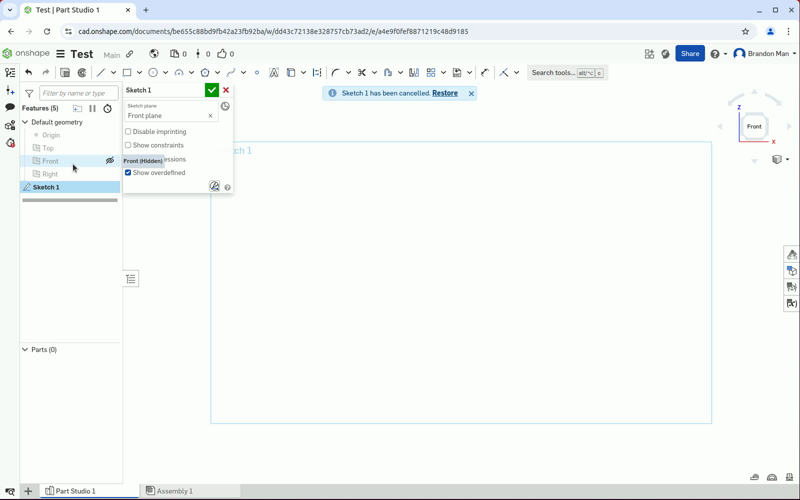
mouse_move(73, 352)
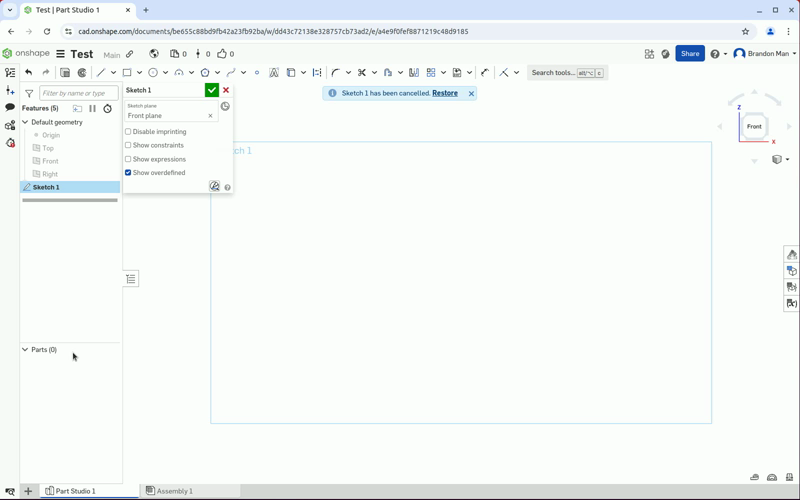
key(y)
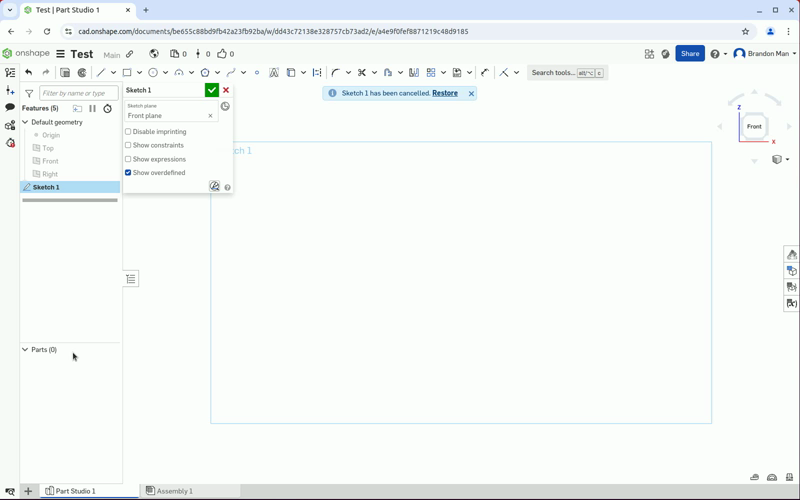
key(l)
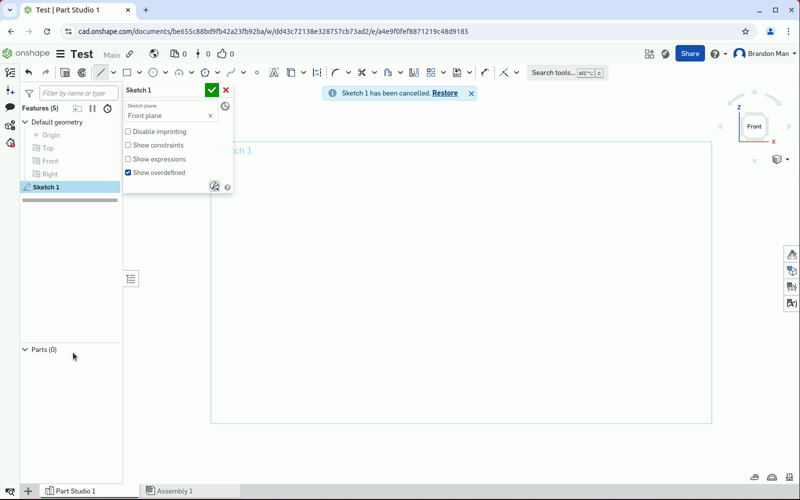
key_down(shift)
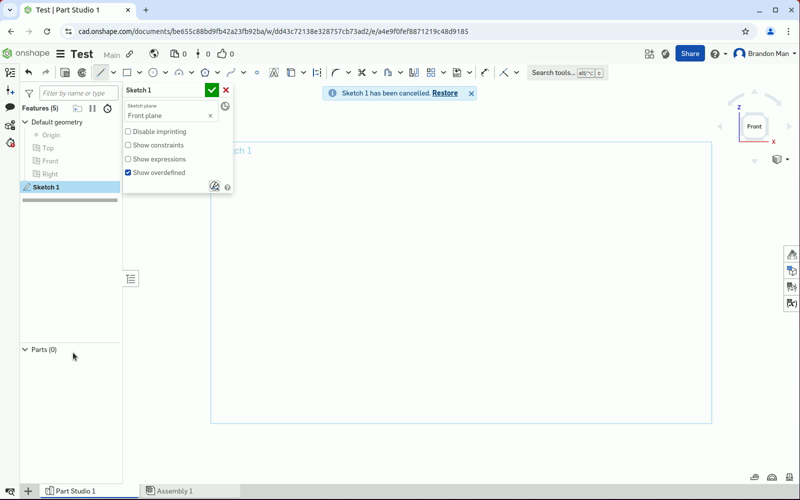
mouse_move(460, 375)
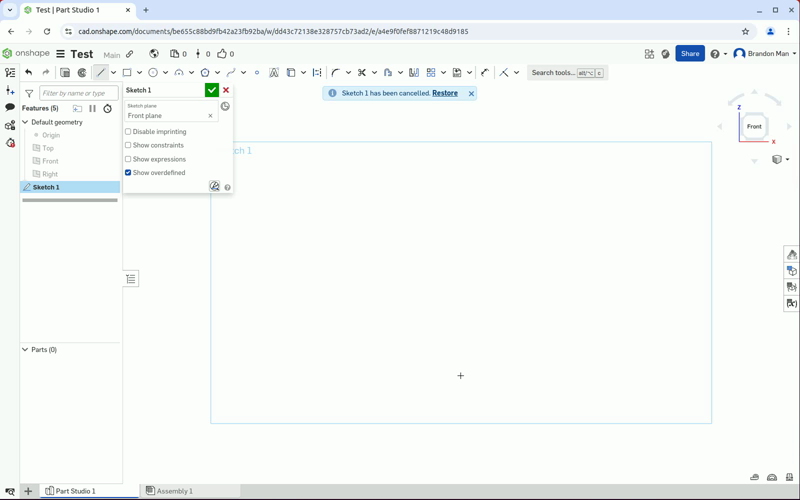
click(460, 375)
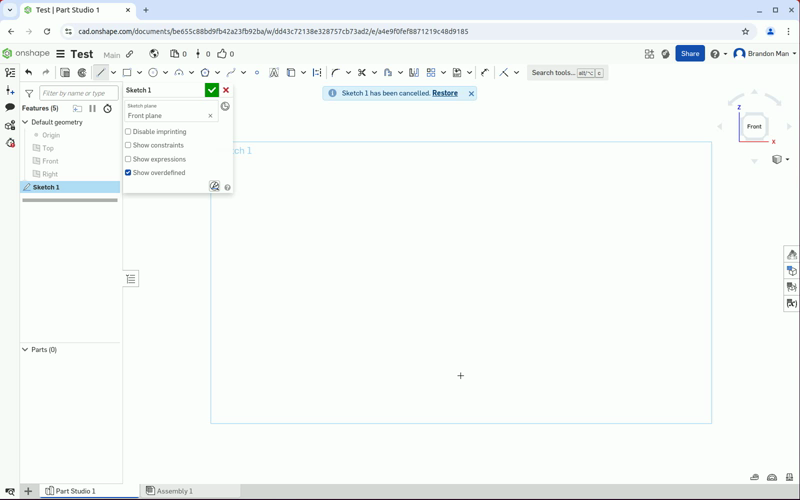
key_up(shift)
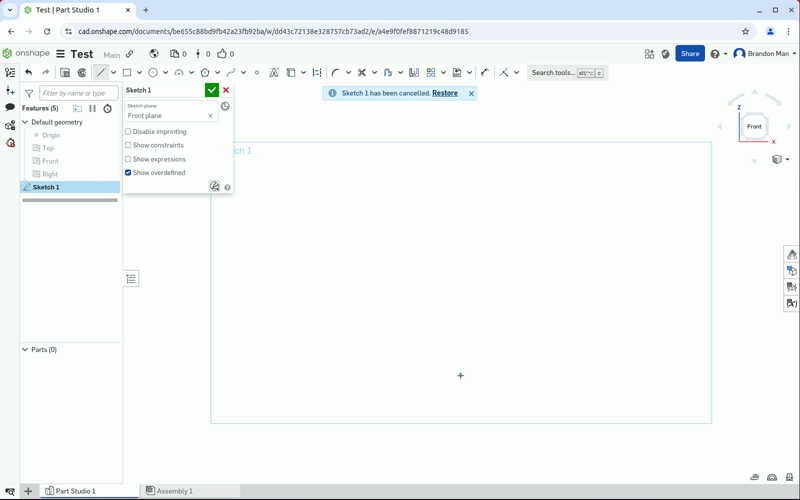
key_down(shift)
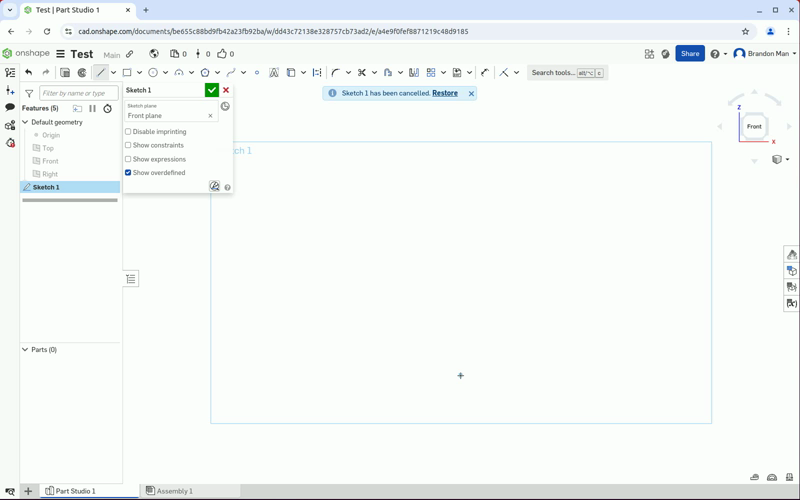
mouse_move(563, 308)
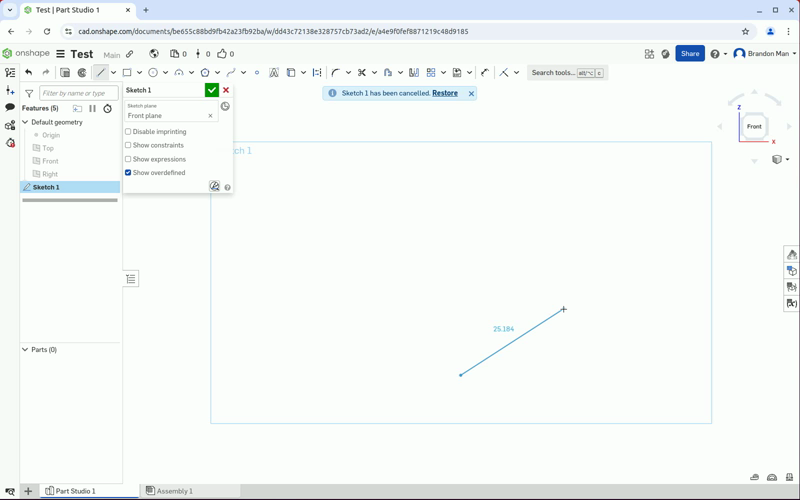
click(563, 308)
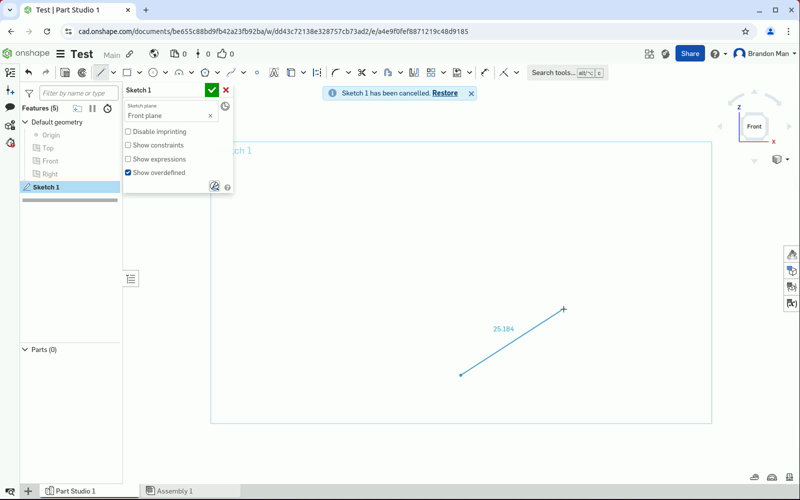
key_up(shift)
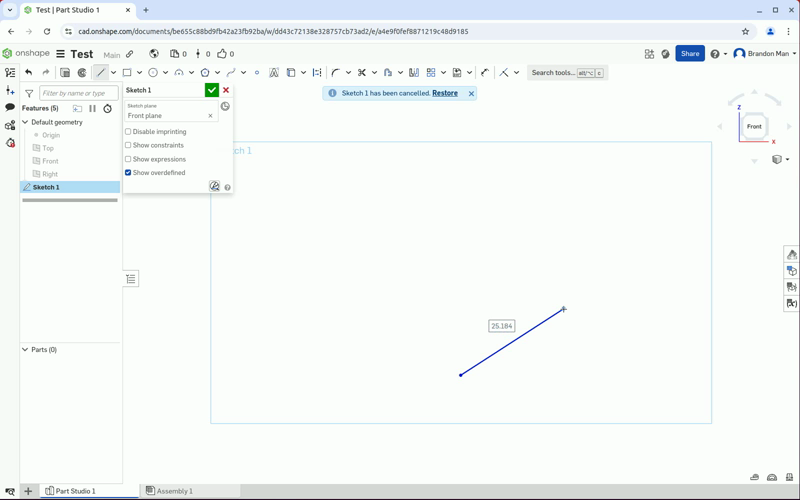
key(esc)
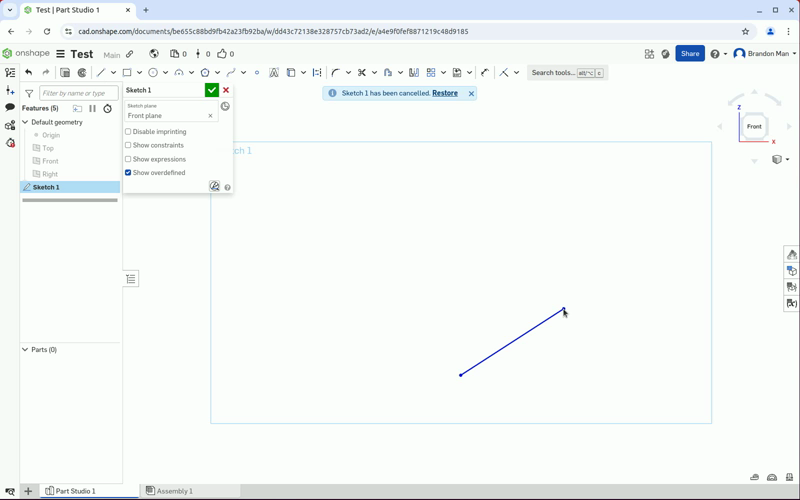
key(a)
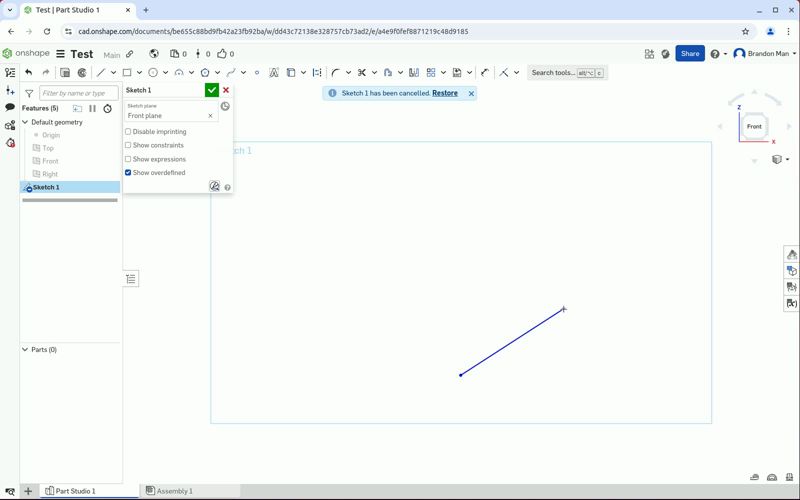
mouse_move(563, 308)
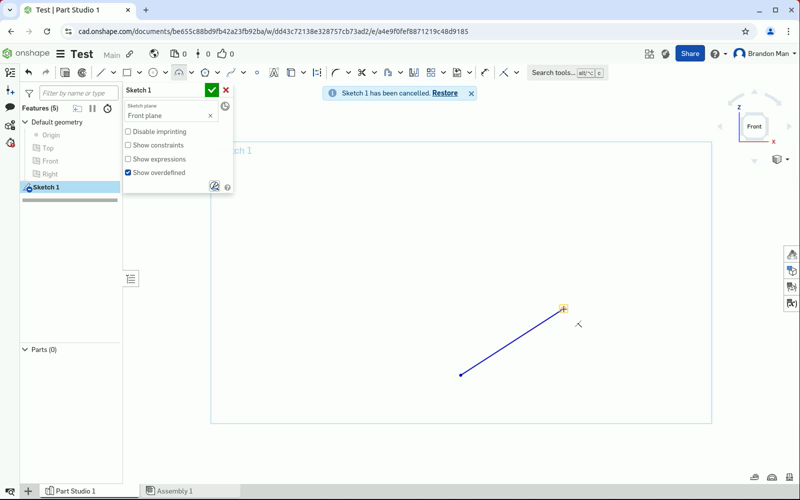
click(563, 308)
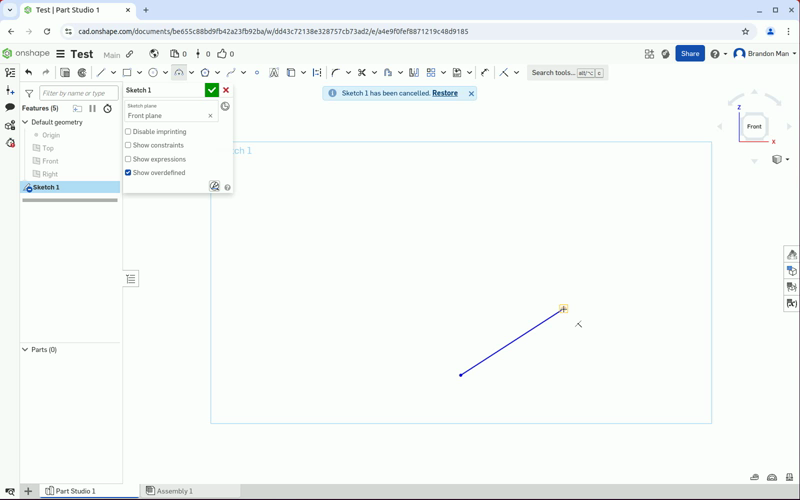
key_down(shift)
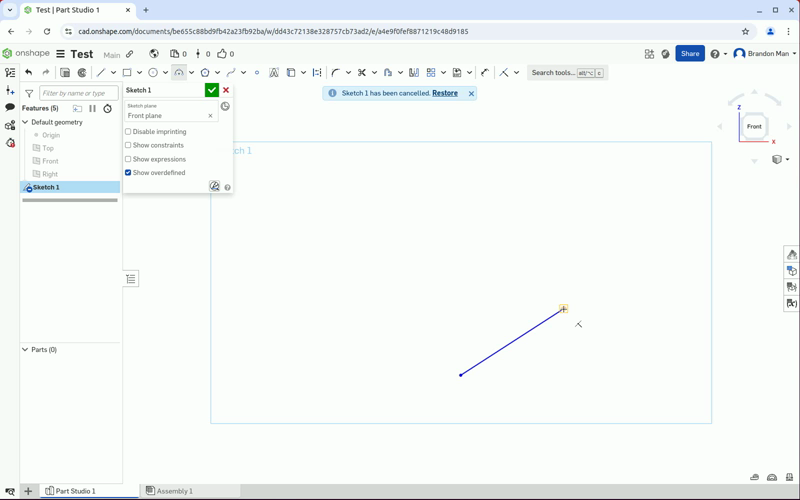
mouse_move(572, 291)
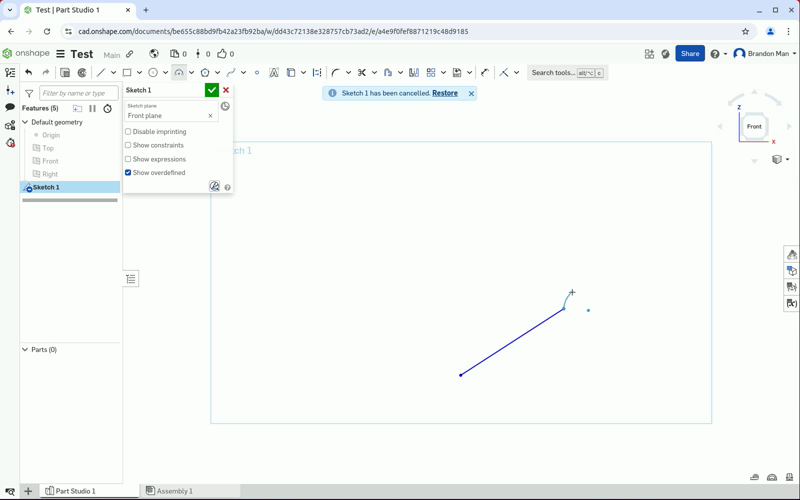
click(572, 291)
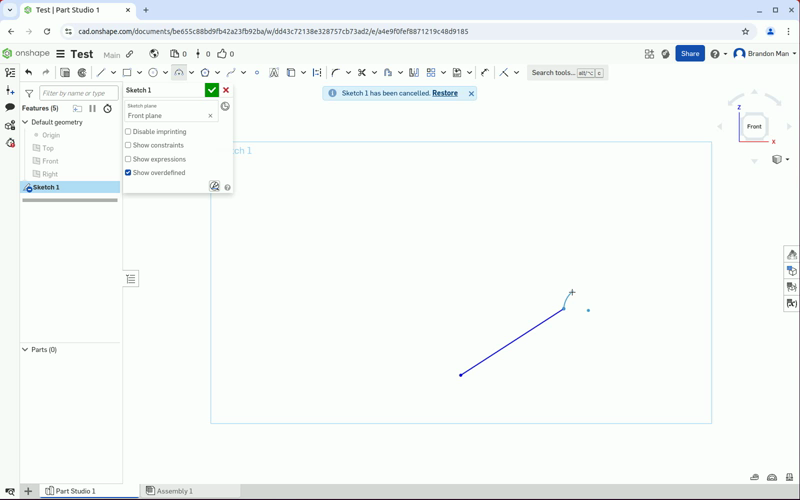
mouse_move(570, 301)
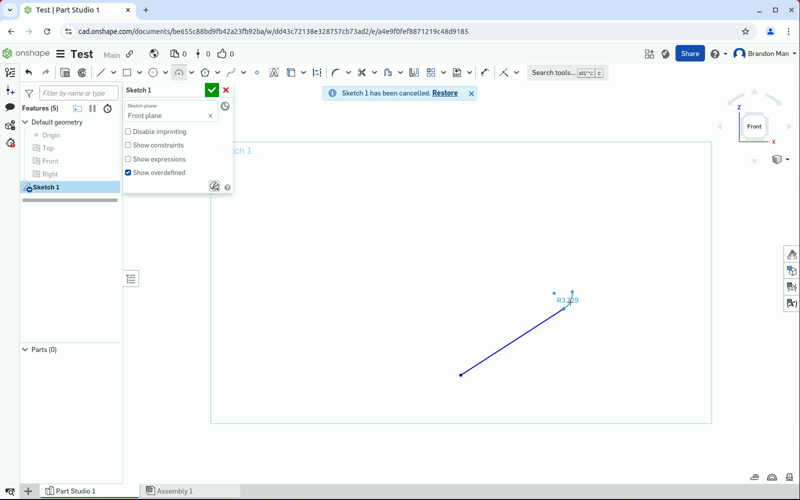
click(570, 301)
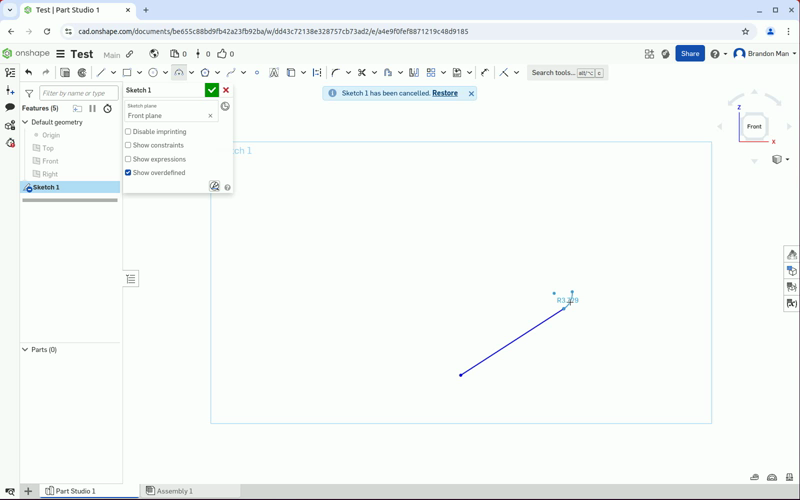
key_up(shift)
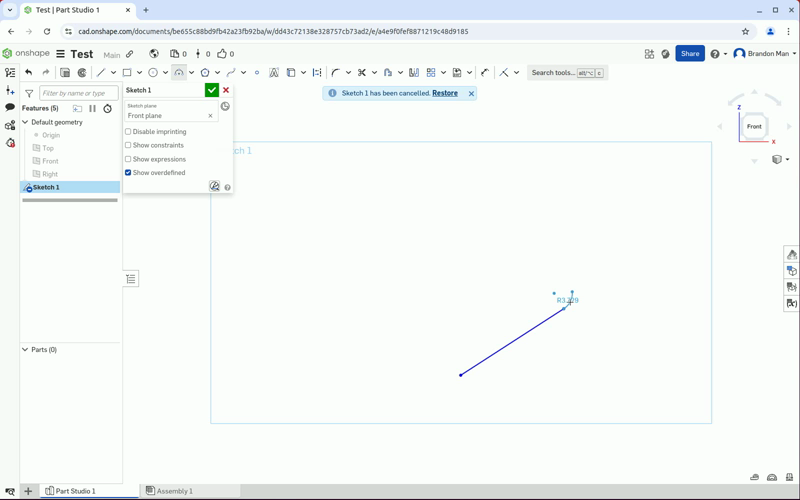
key(esc)
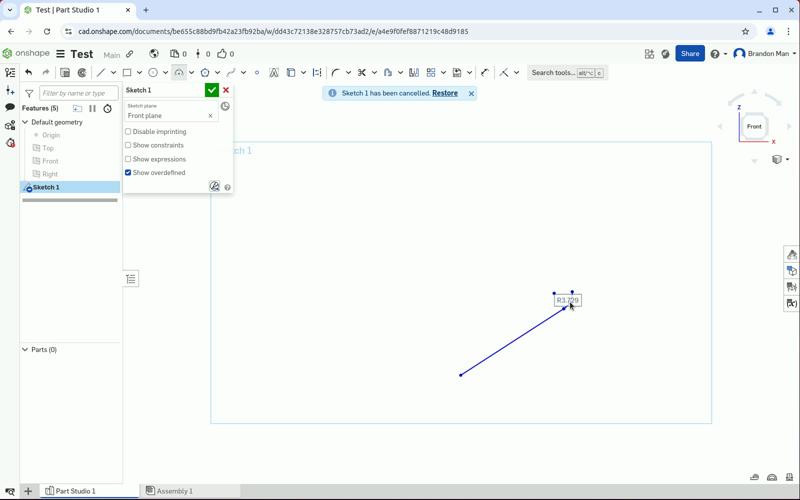
key(l)
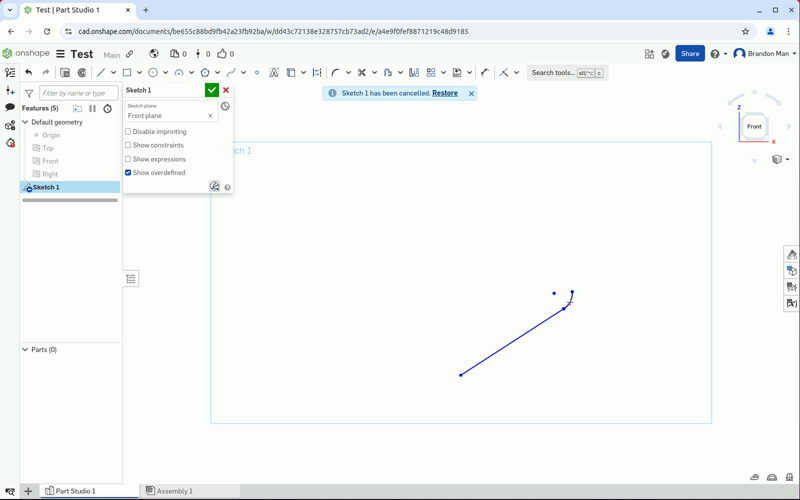
mouse_move(572, 291)
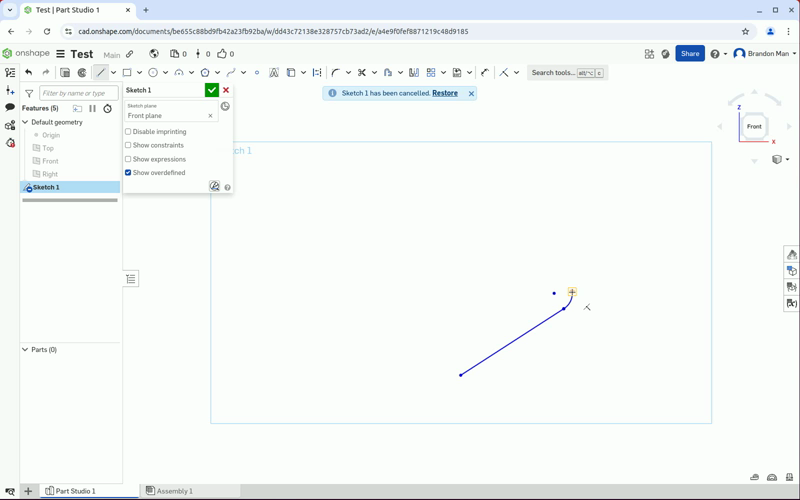
click(572, 291)
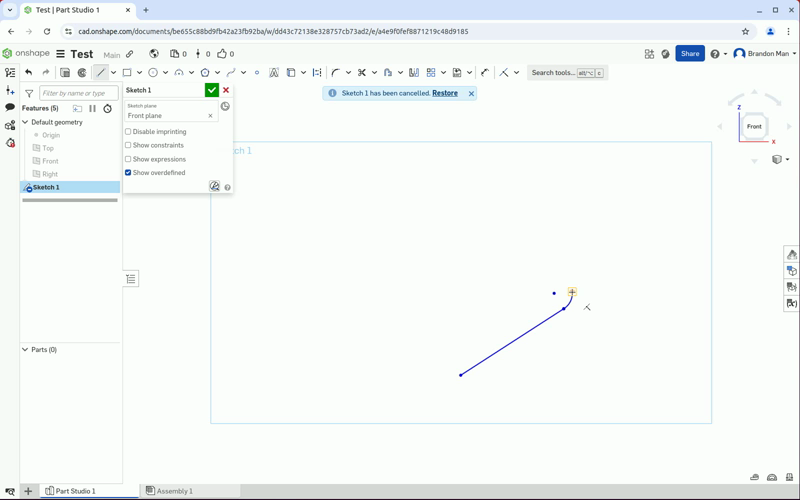
key_down(shift)
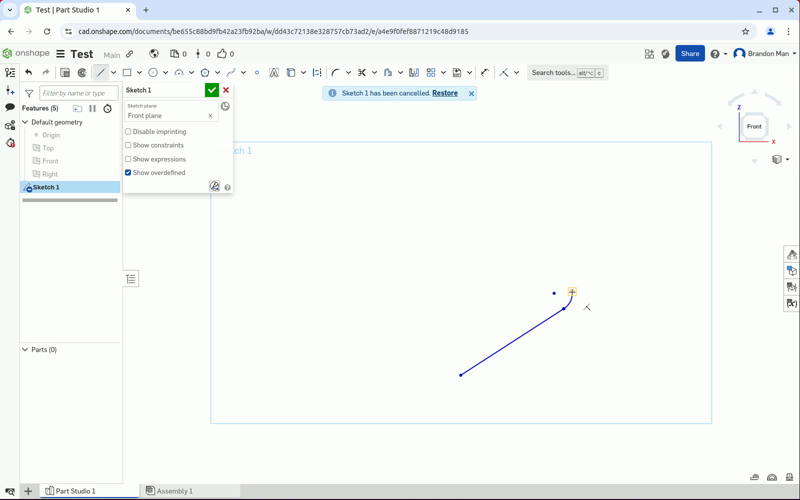
mouse_move(589, 291)
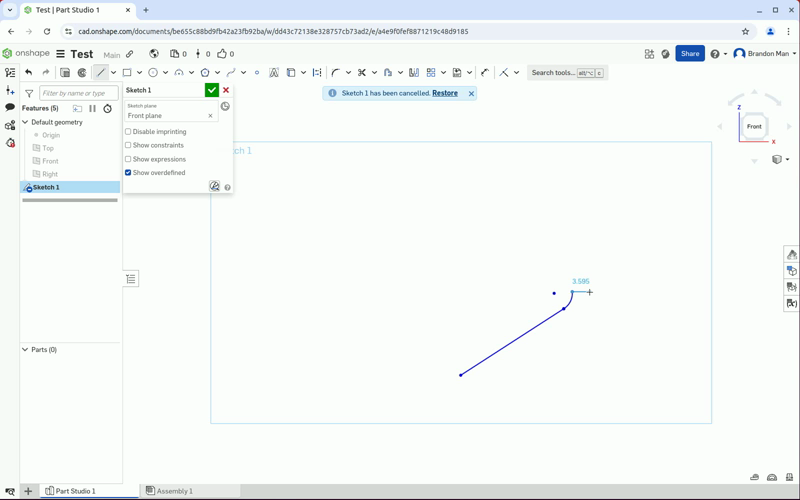
mouse_move(572, 250)
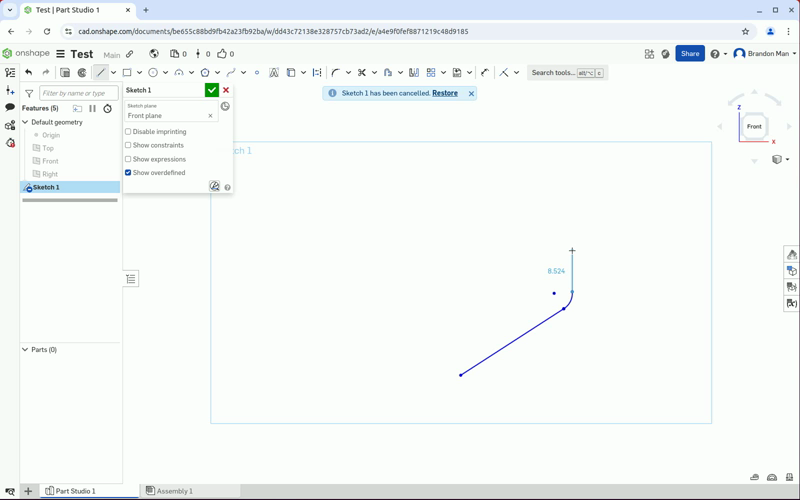
click(572, 250)
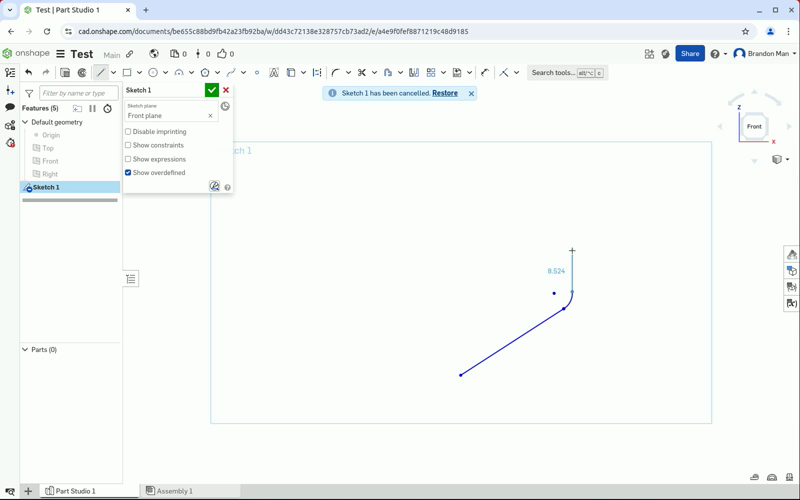
key_up(shift)
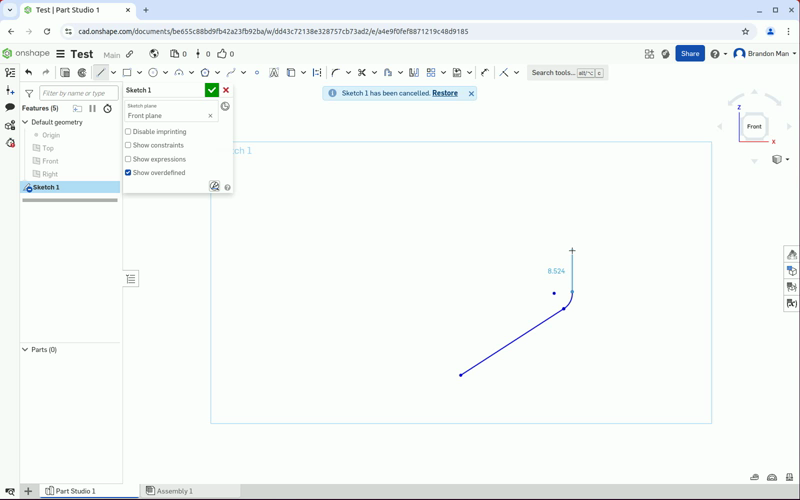
key(esc)
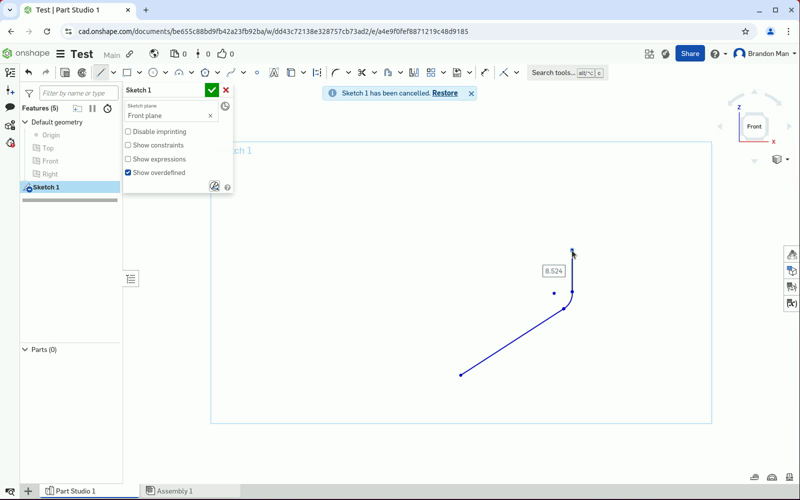
key(a)
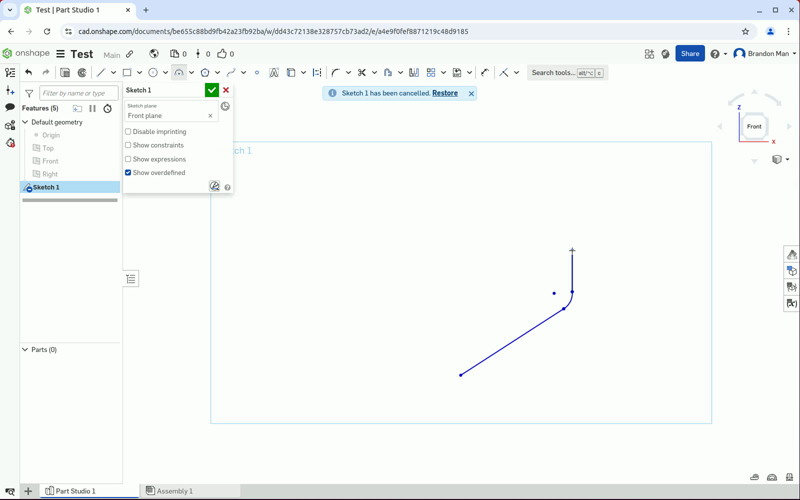
mouse_move(572, 250)
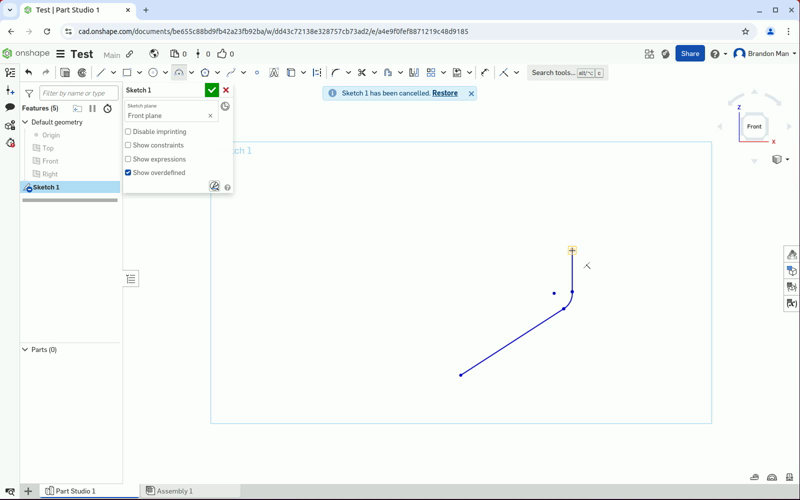
click(572, 250)
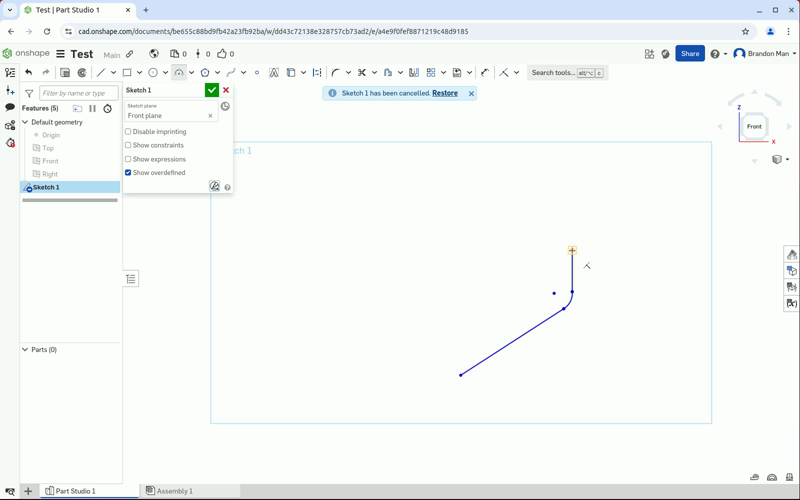
key_down(shift)
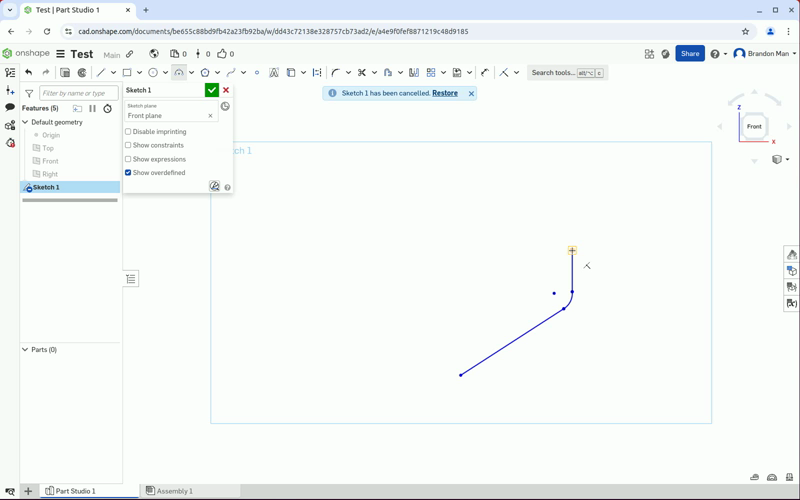
mouse_move(524, 243)
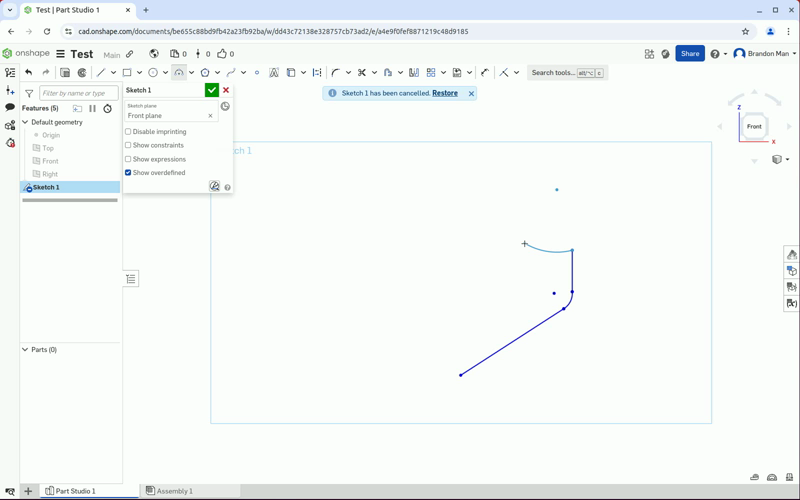
click(524, 243)
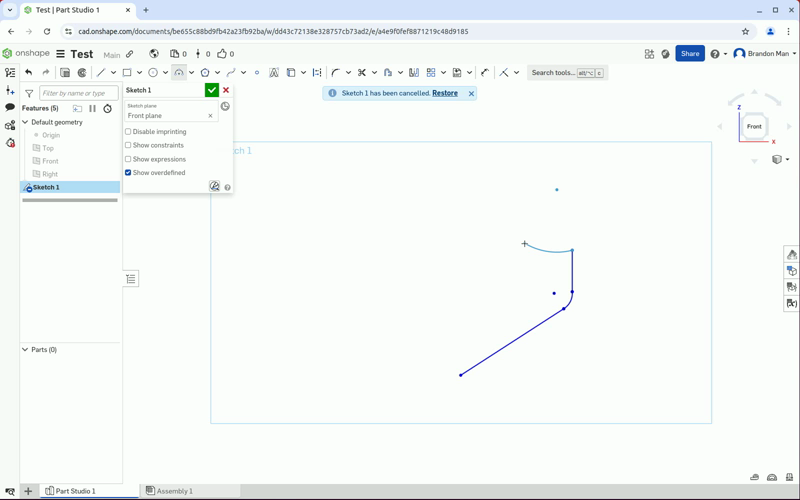
mouse_move(544, 274)
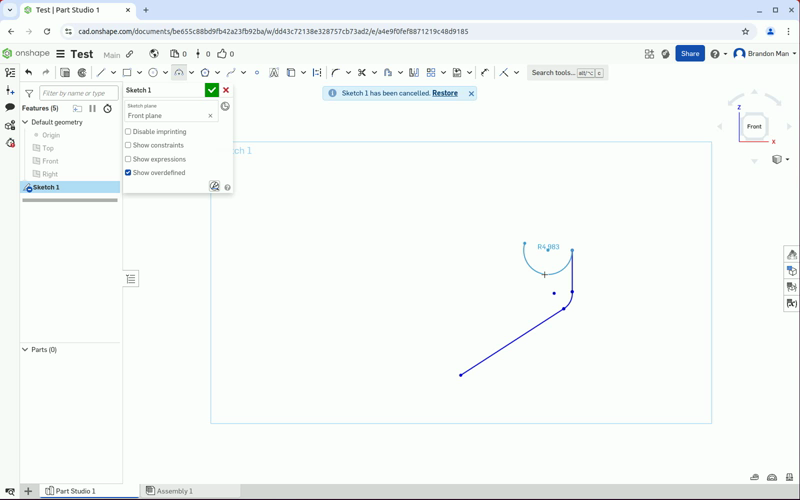
click(544, 274)
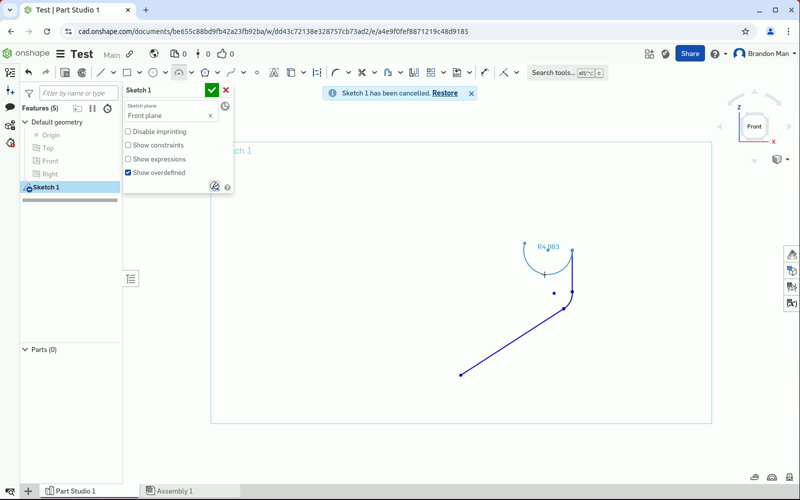
key_up(shift)
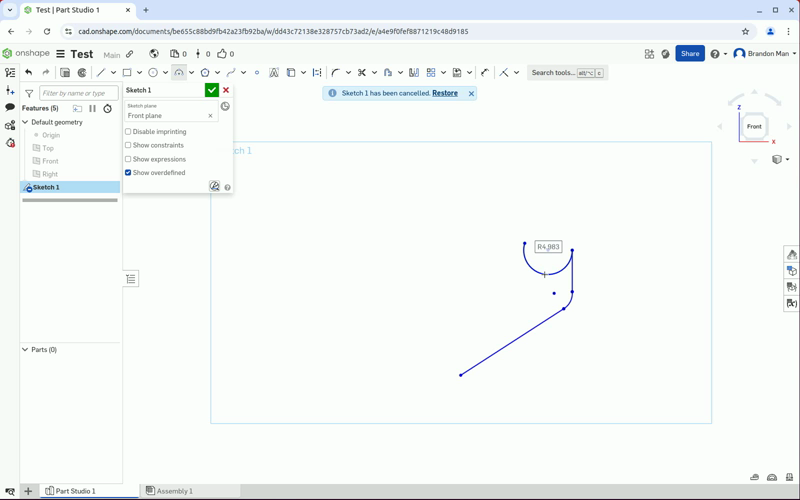
key(esc)
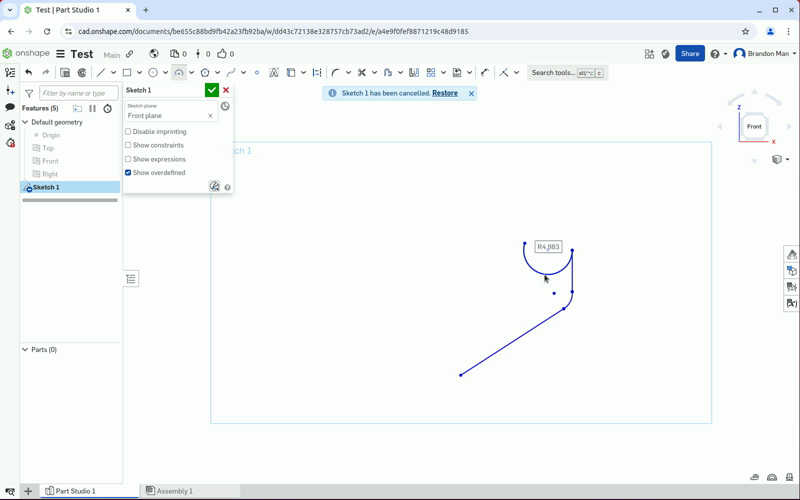
key(l)
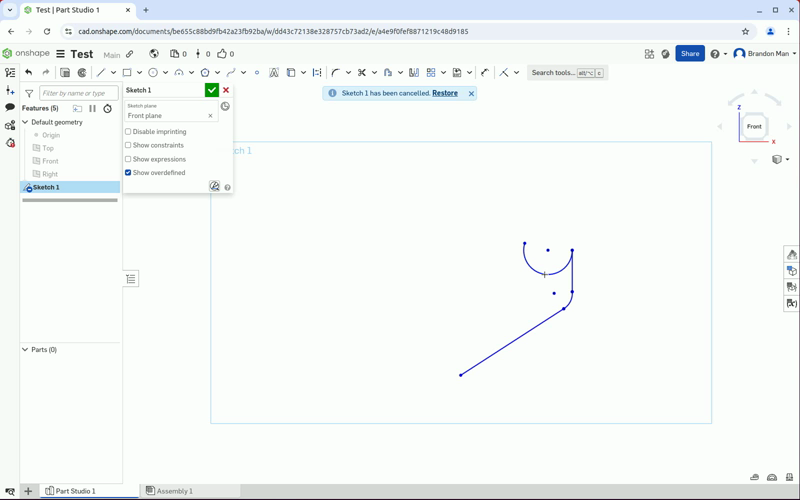
mouse_move(524, 243)
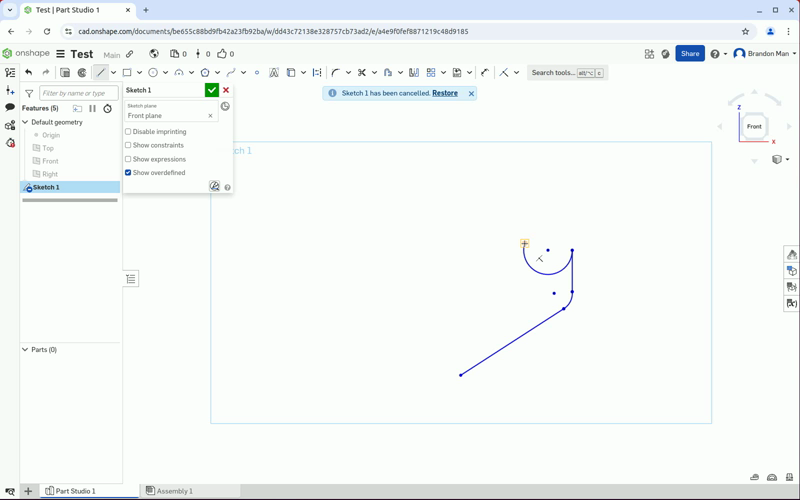
click(524, 243)
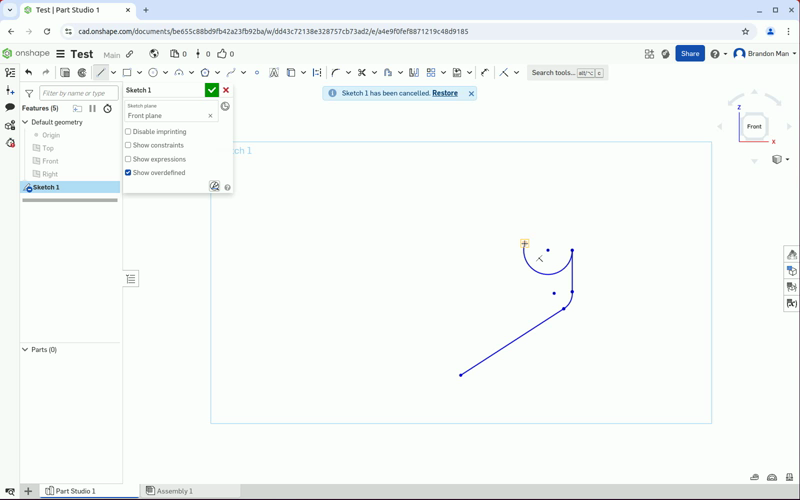
key_down(shift)
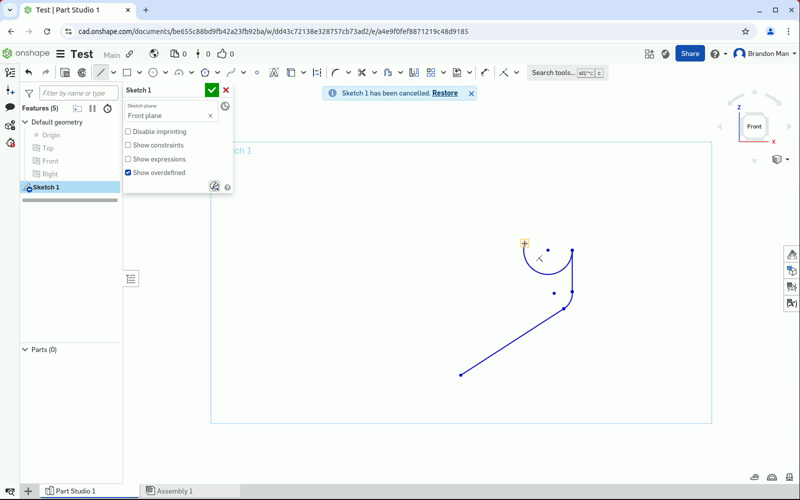
mouse_move(554, 243)
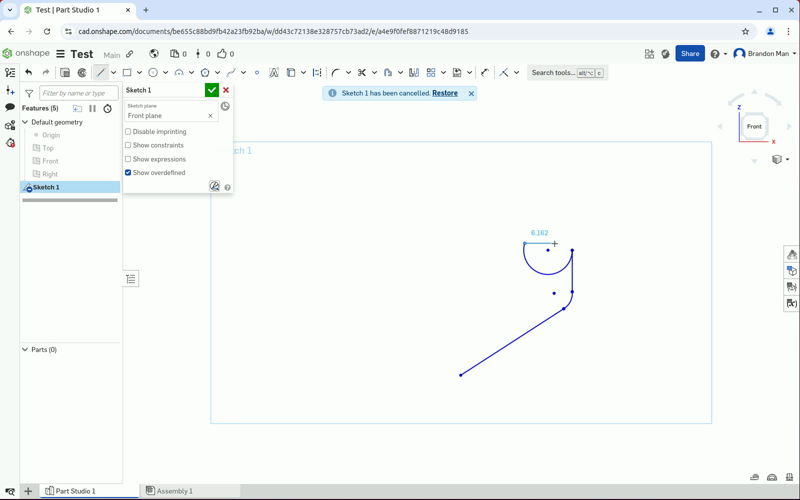
mouse_move(516, 268)
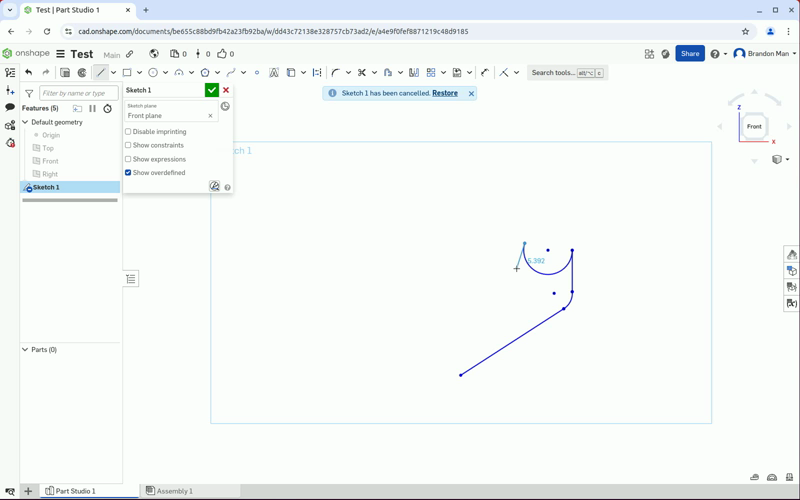
click(516, 268)
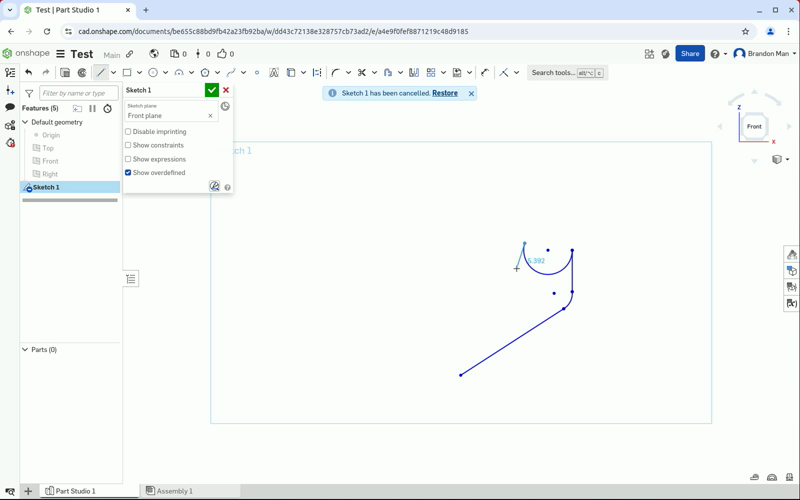
key_up(shift)
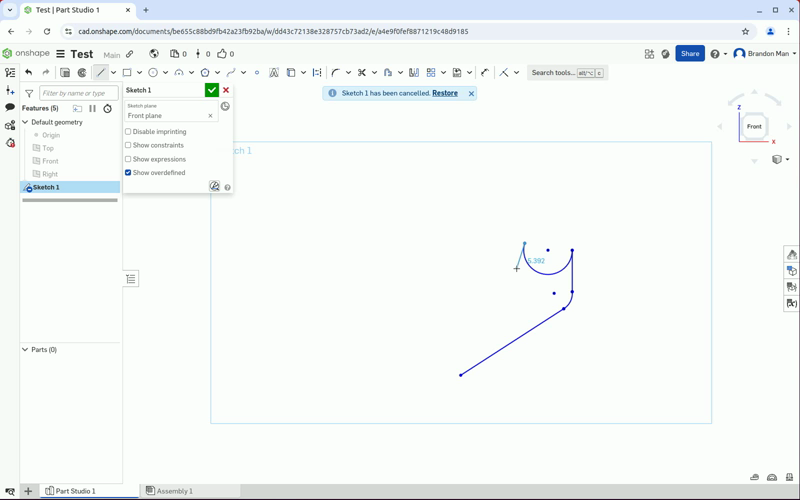
key(esc)
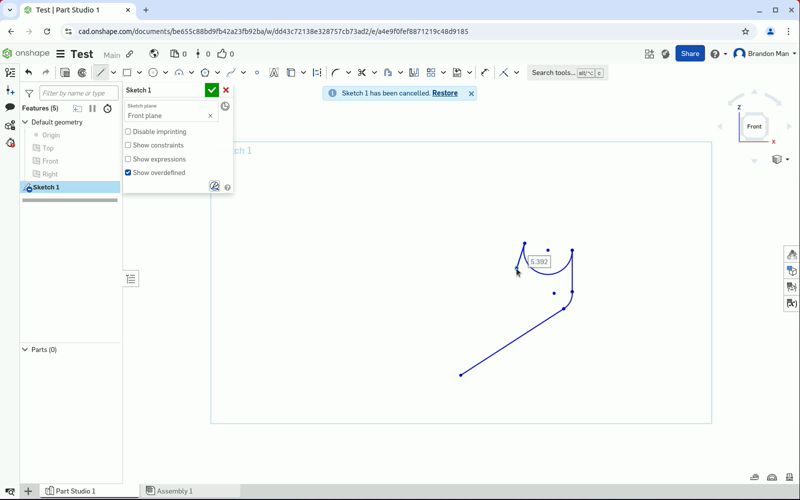
key(a)
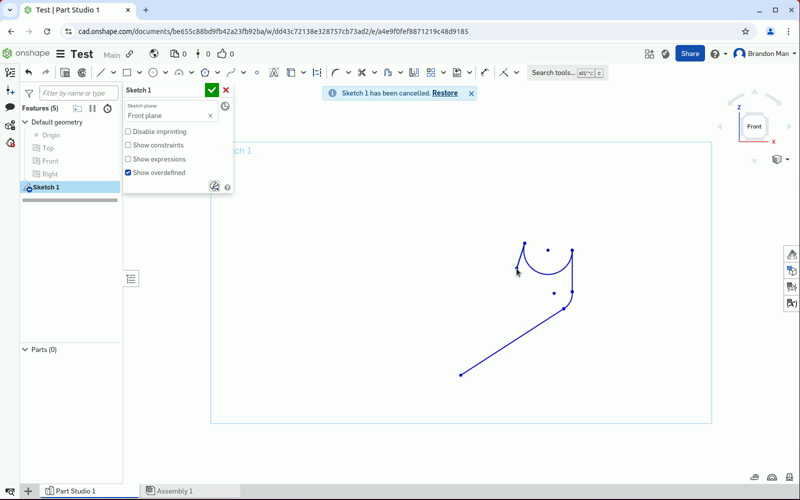
mouse_move(516, 268)
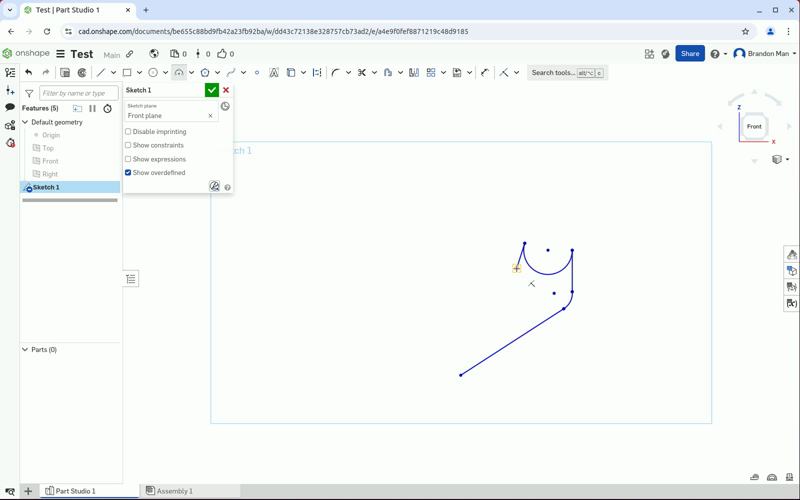
click(516, 268)
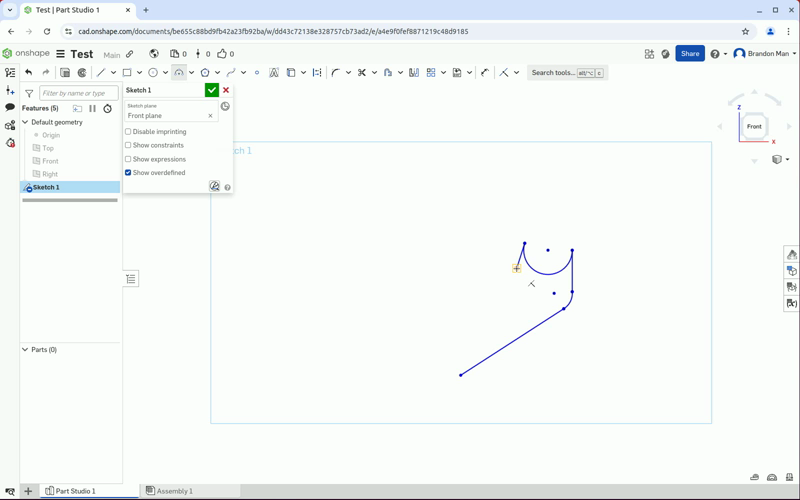
key_down(shift)
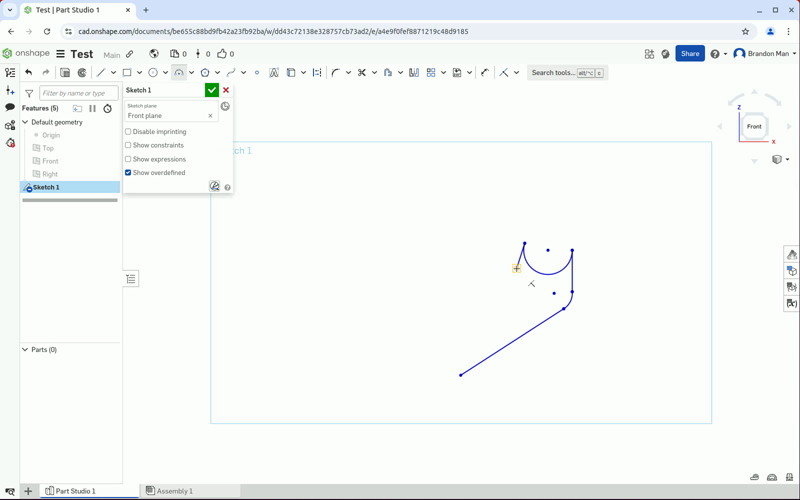
mouse_move(497, 283)
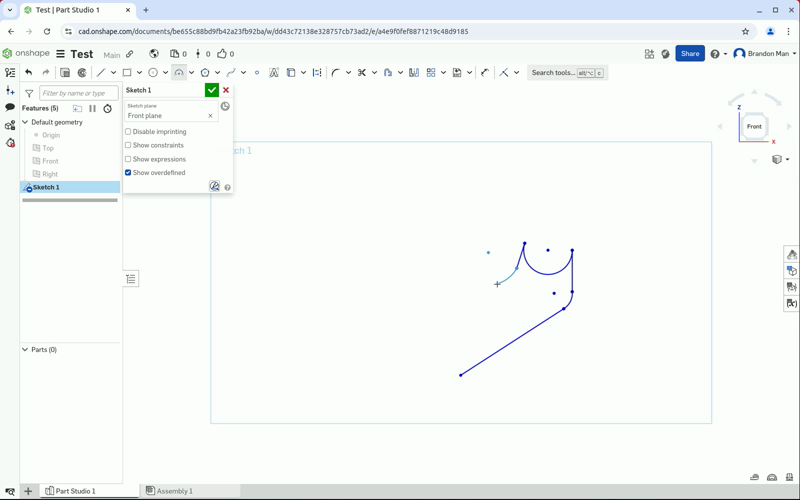
click(497, 283)
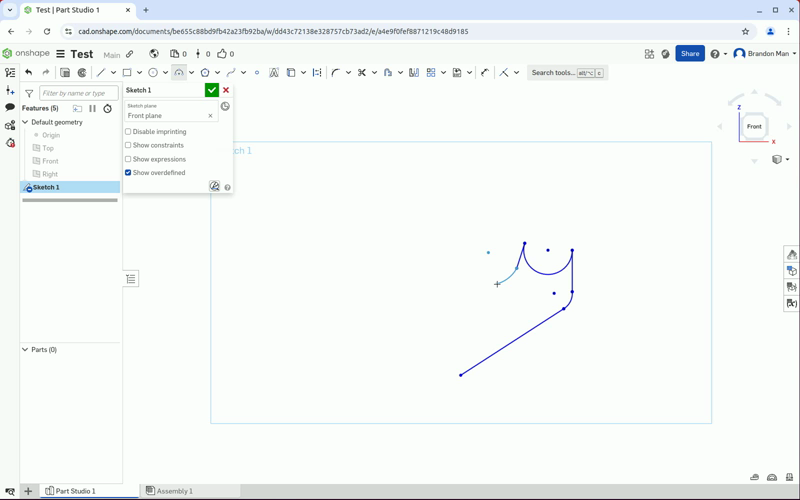
mouse_move(509, 279)
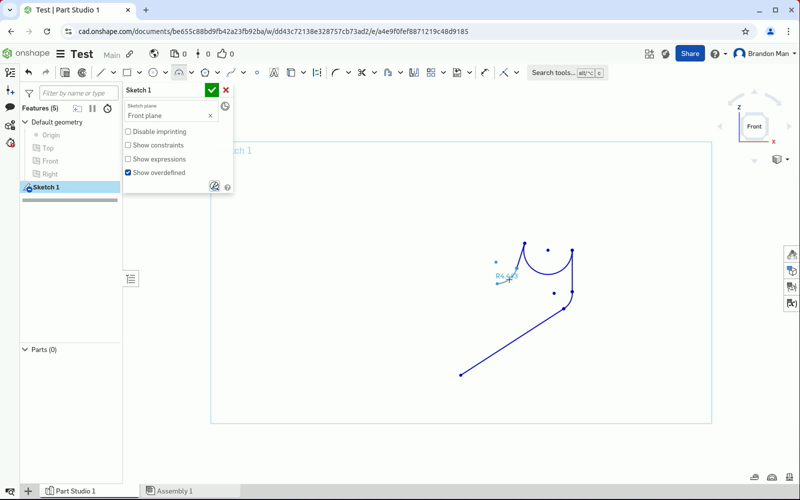
click(509, 279)
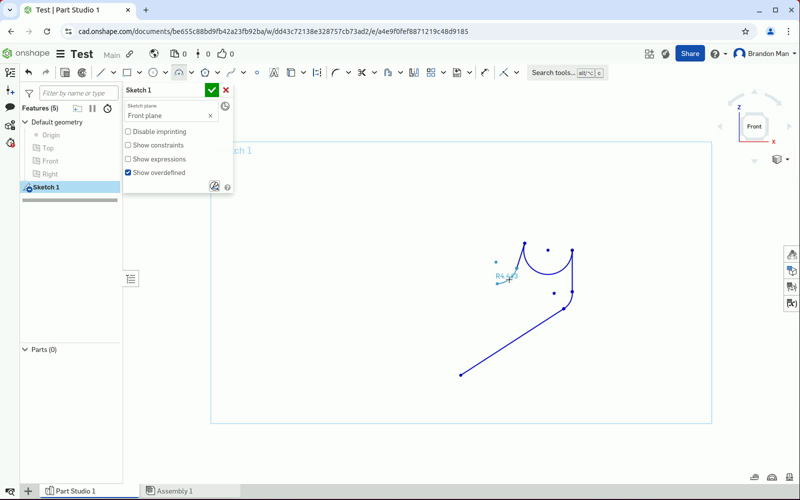
key_up(shift)
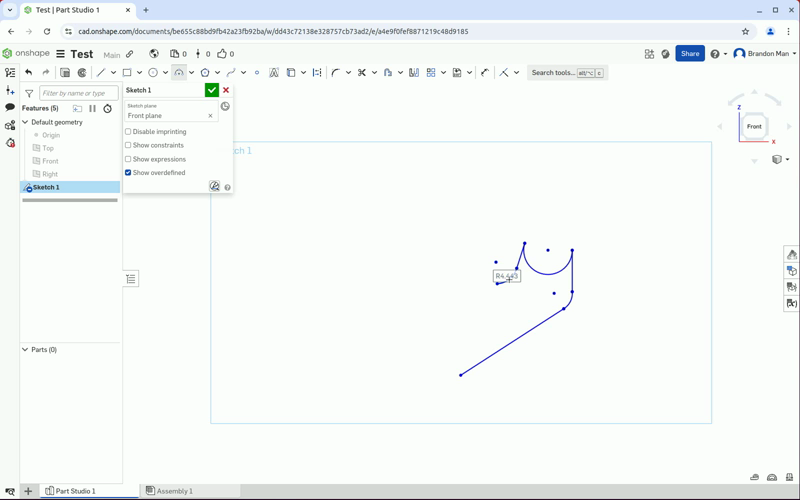
key(esc)
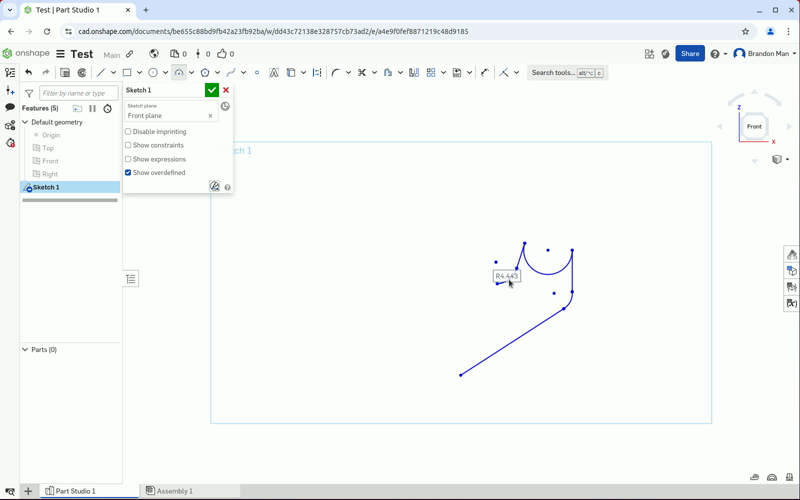
key(l)
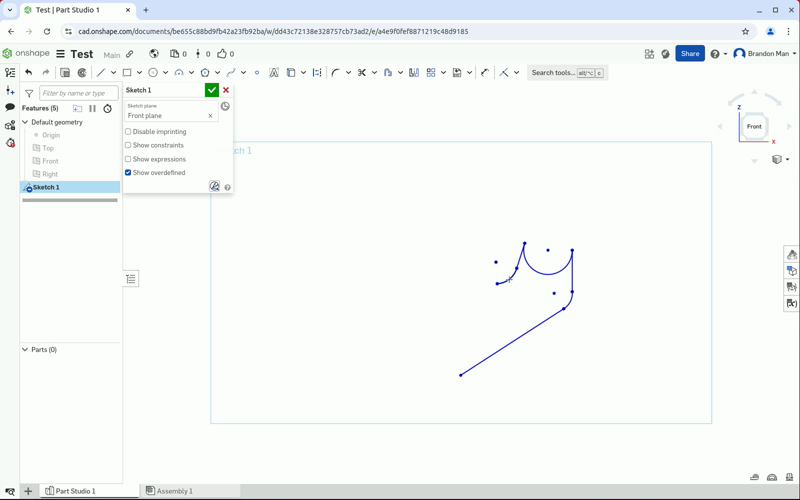
mouse_move(497, 283)
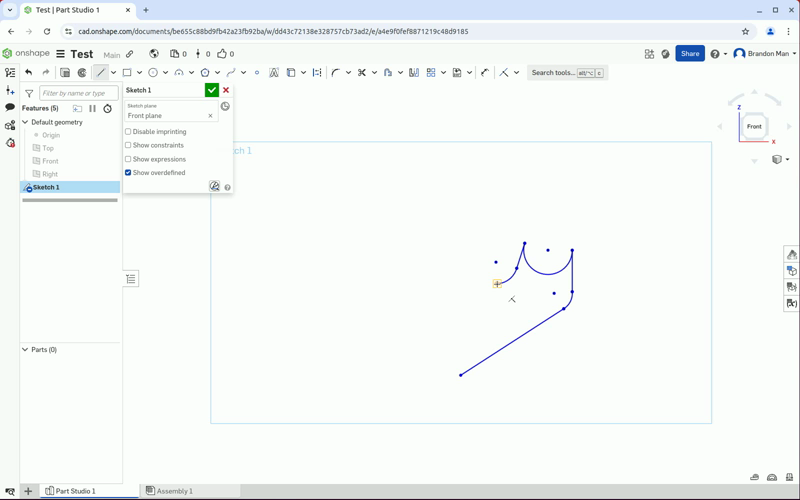
click(497, 283)
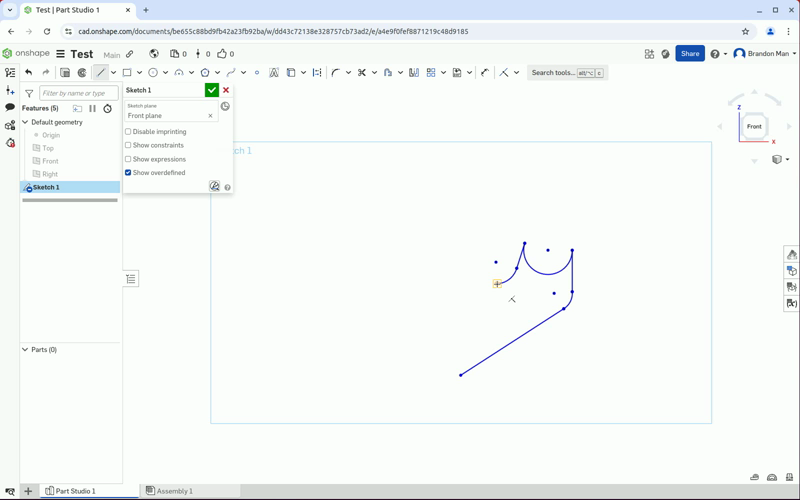
key_down(shift)
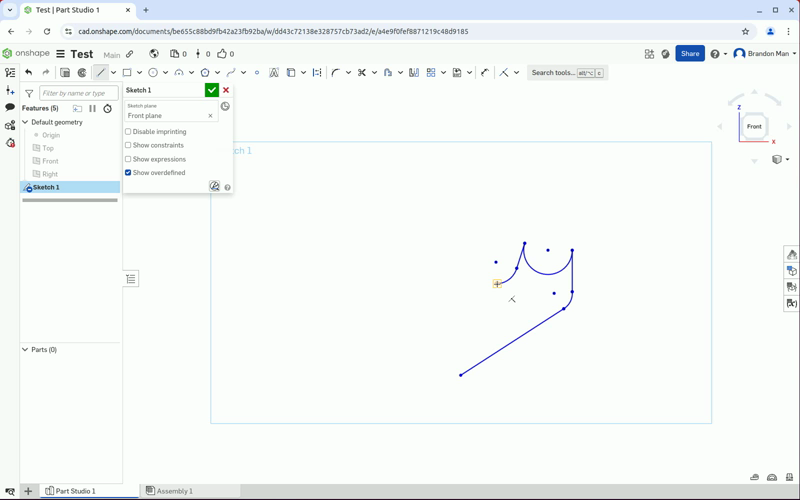
mouse_move(527, 283)
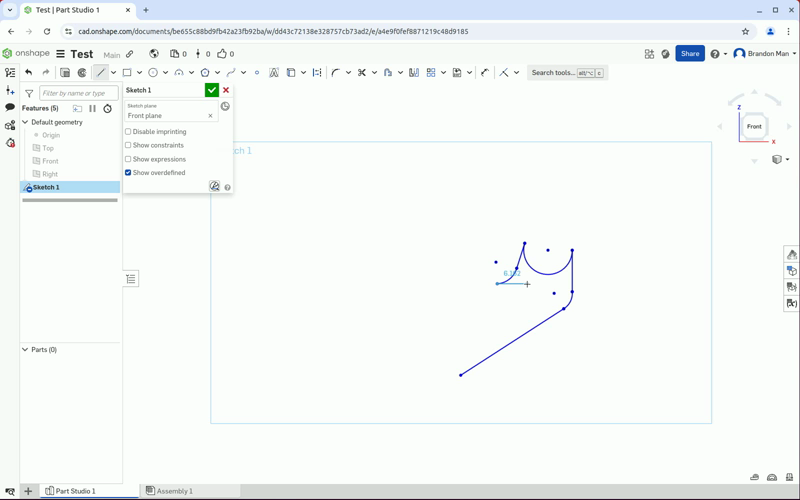
mouse_move(460, 283)
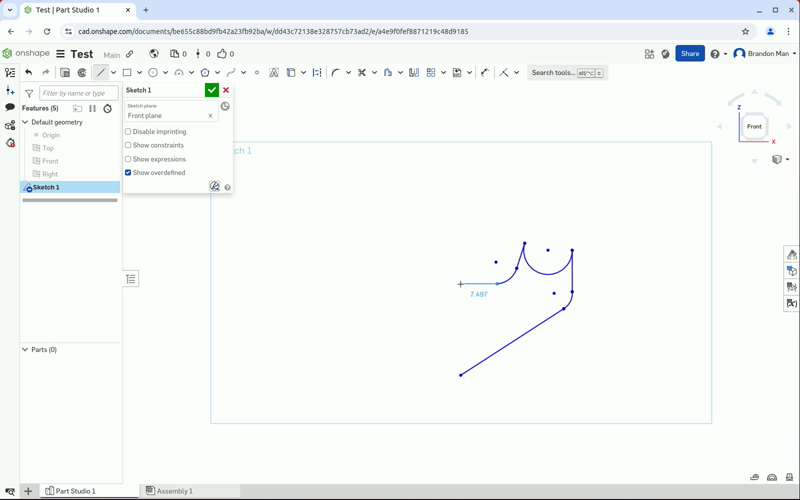
click(460, 283)
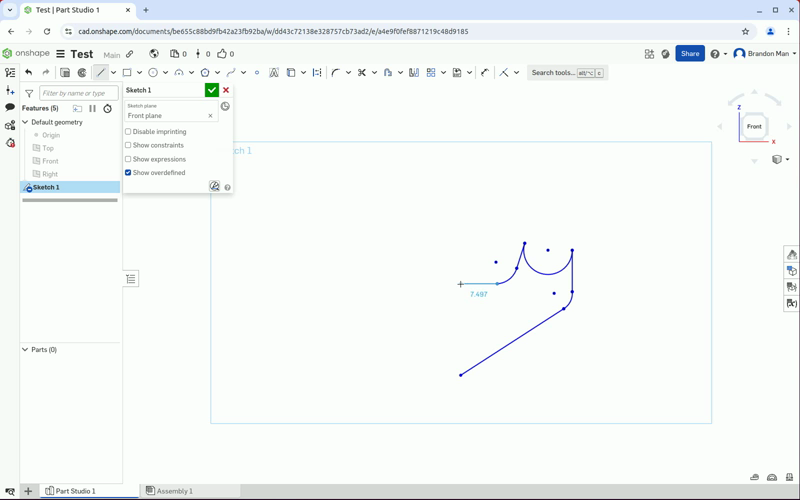
key_up(shift)
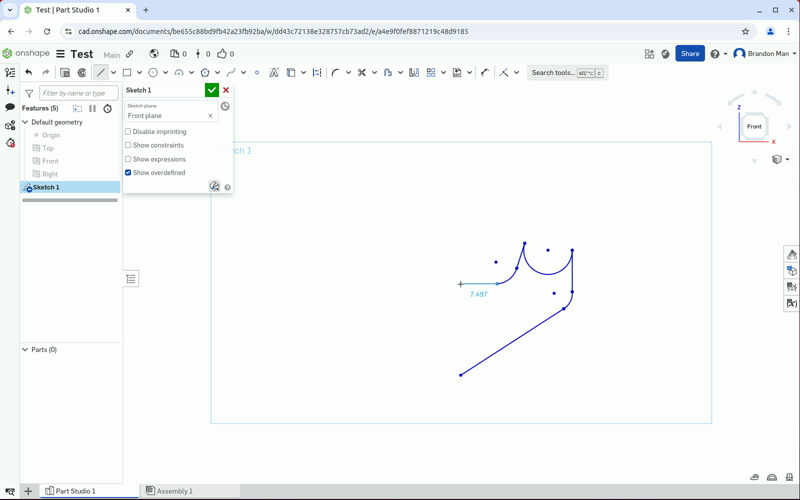
key_down(shift)
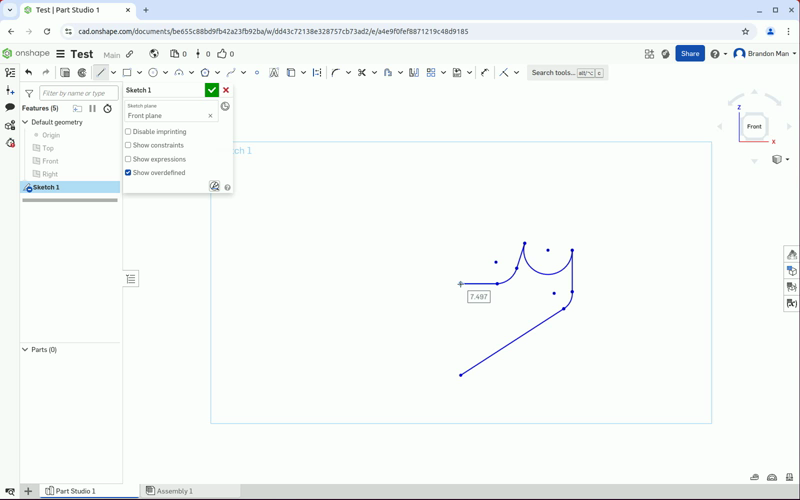
mouse_move(460, 375)
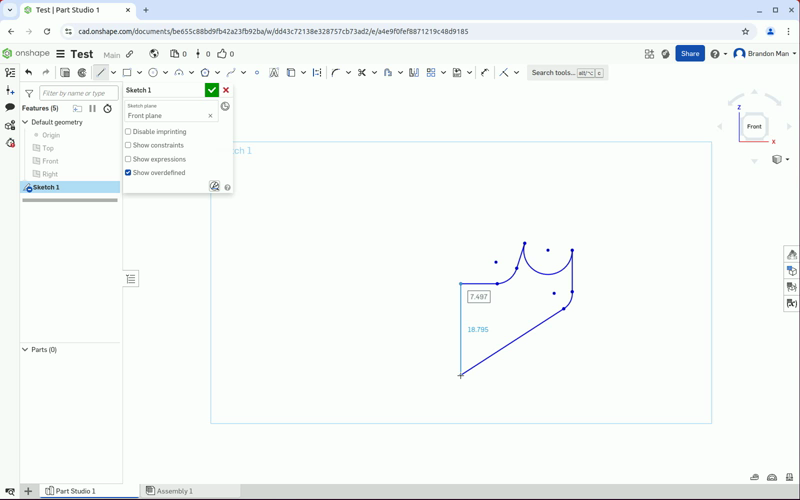
key_up(shift)
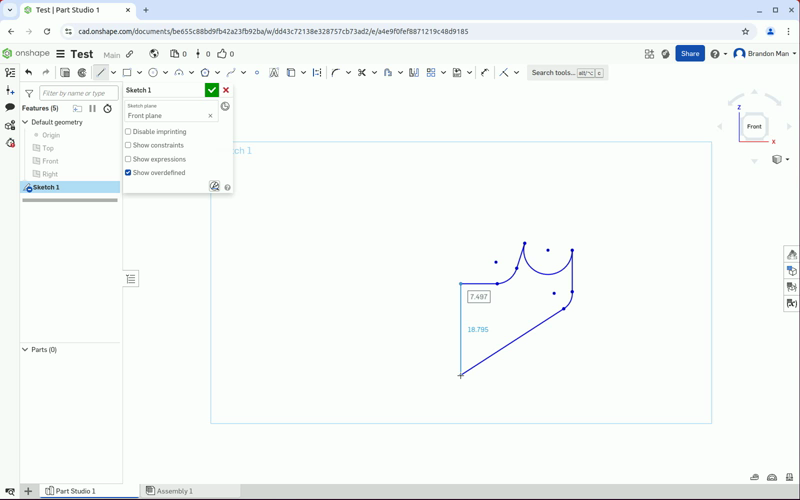
click(460, 375)
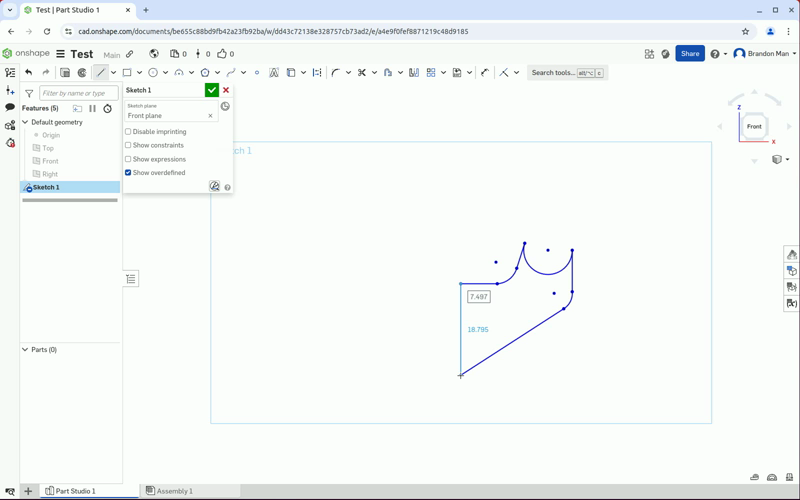
key(esc)
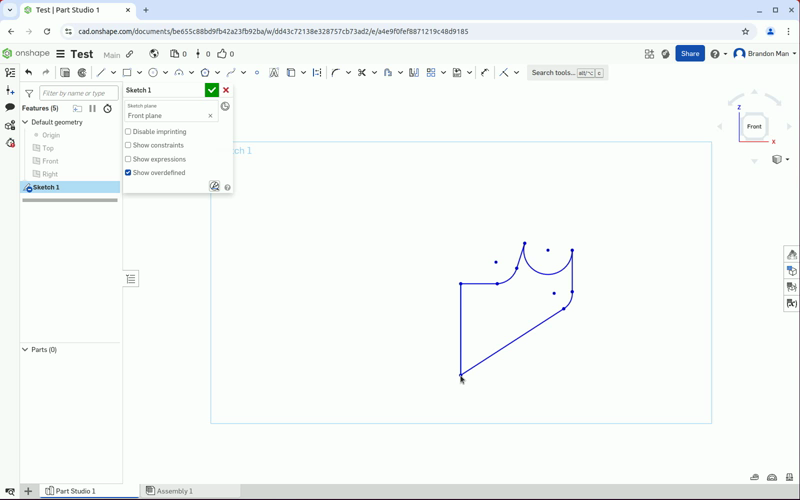
mouse_move(499, 303)
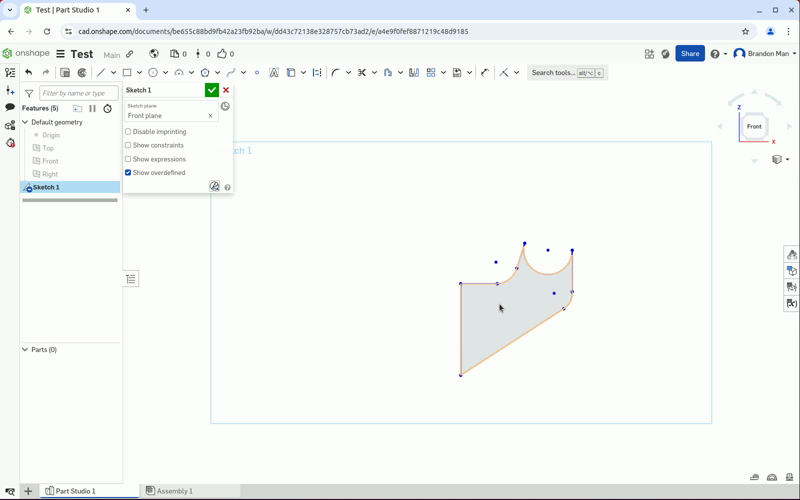
click(499, 303)
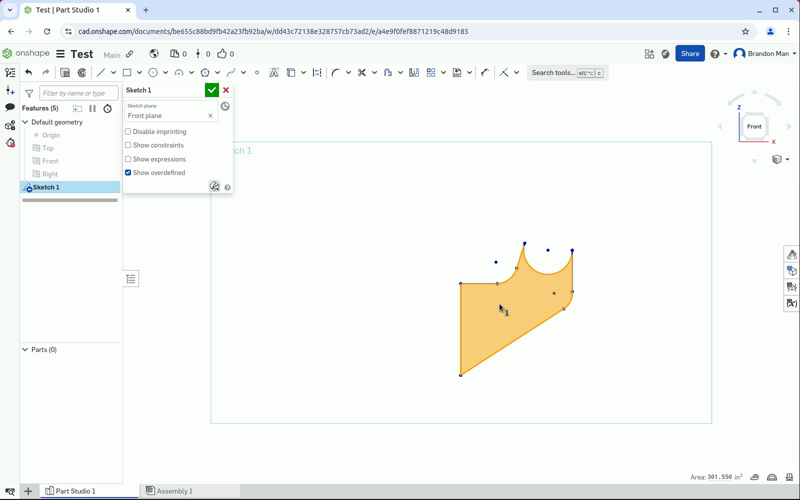
mouse_move(73, 352)
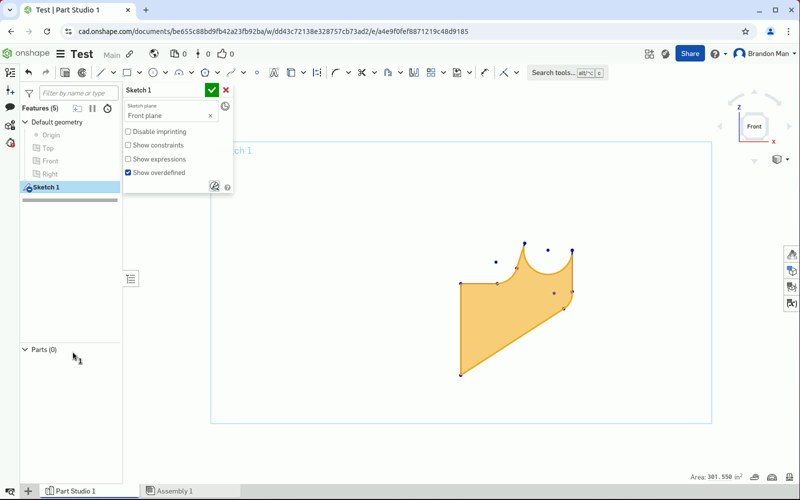
key(shift+y)
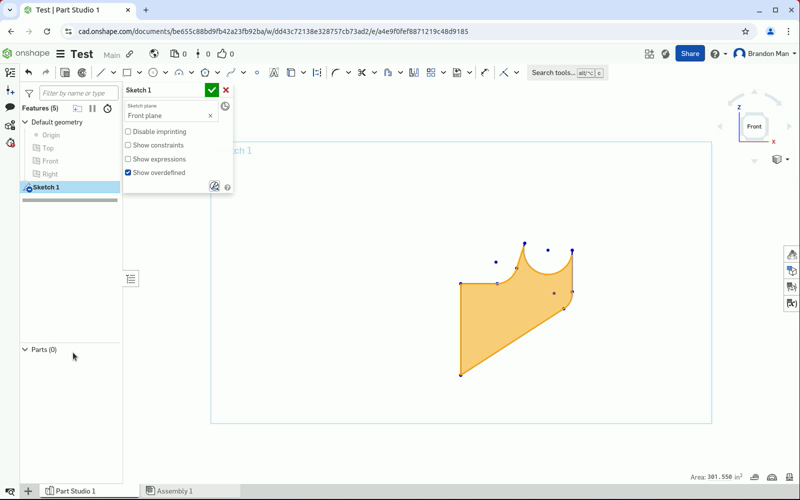
key(shift+e)
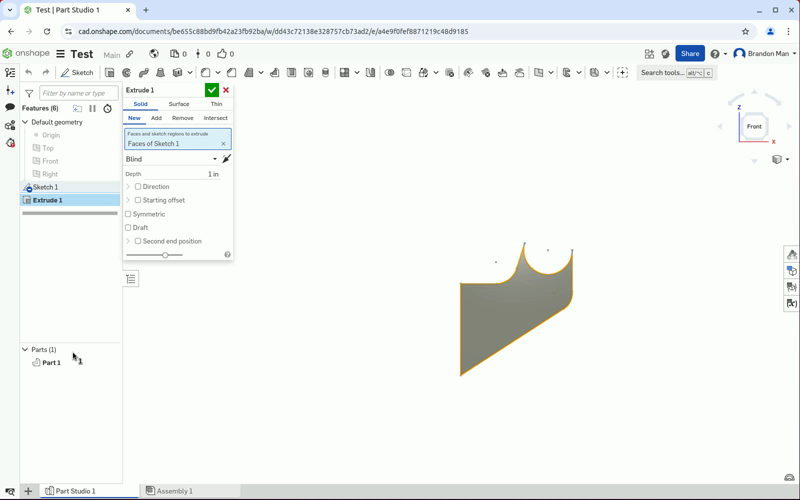
mouse_move(143, 106)
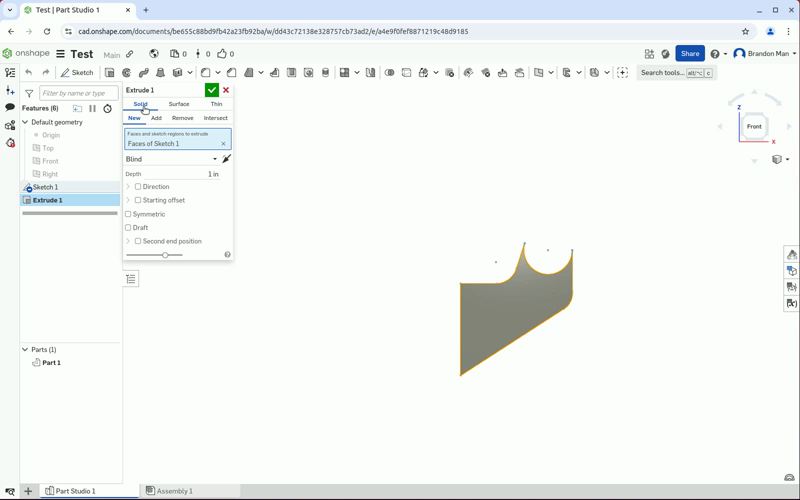
click(143, 106)
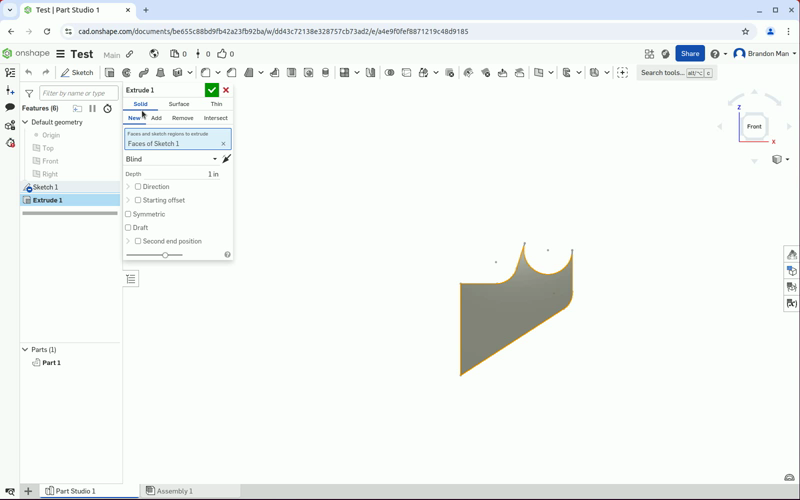
mouse_move(137, 120)
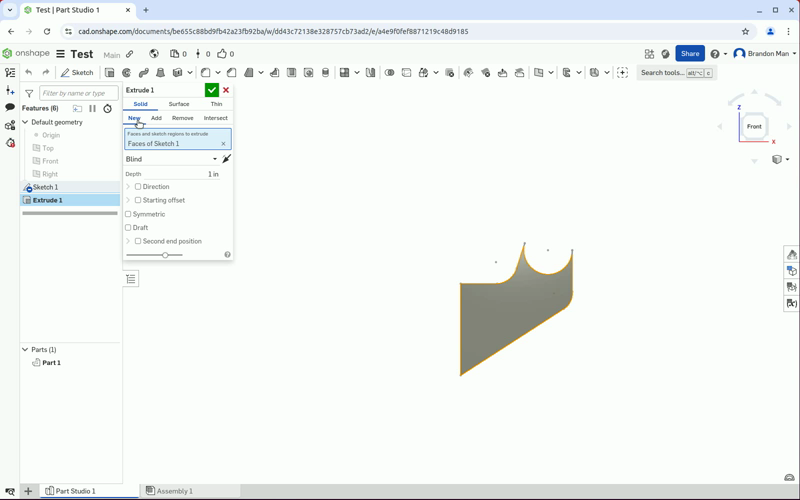
click(137, 120)
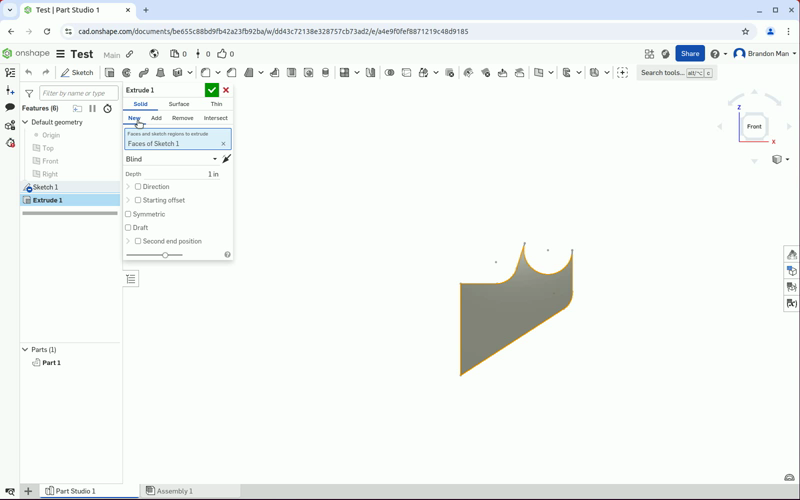
key(tab, 4)
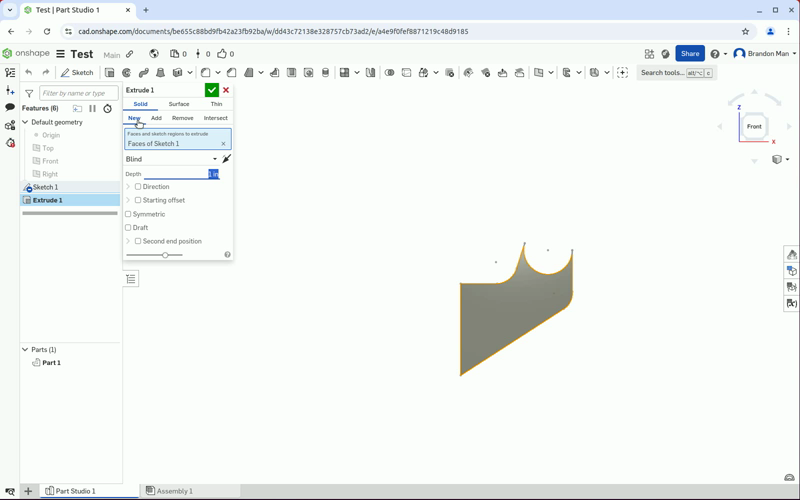
text(2.648)
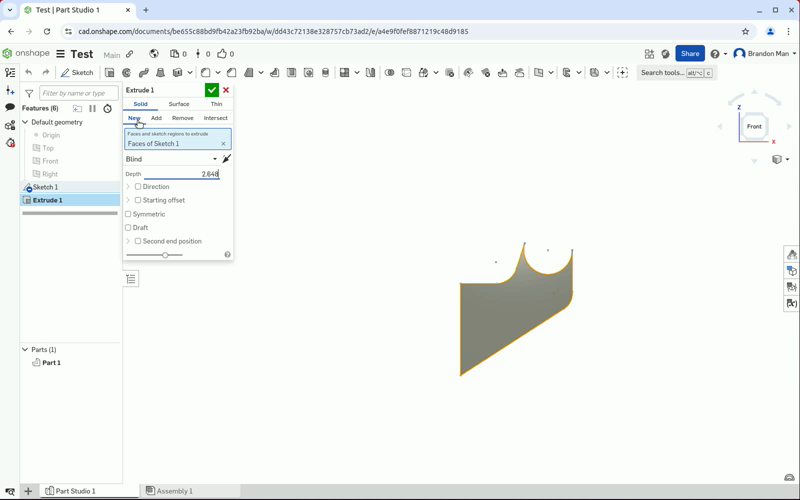
key(enter)
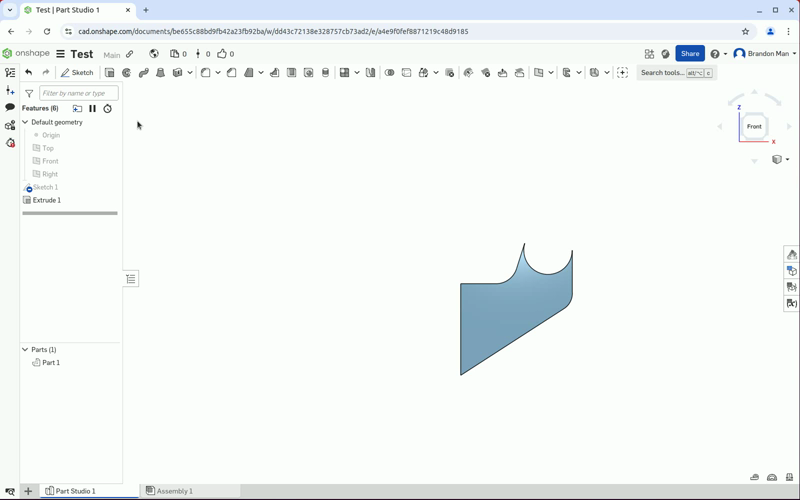
key(shift+h)
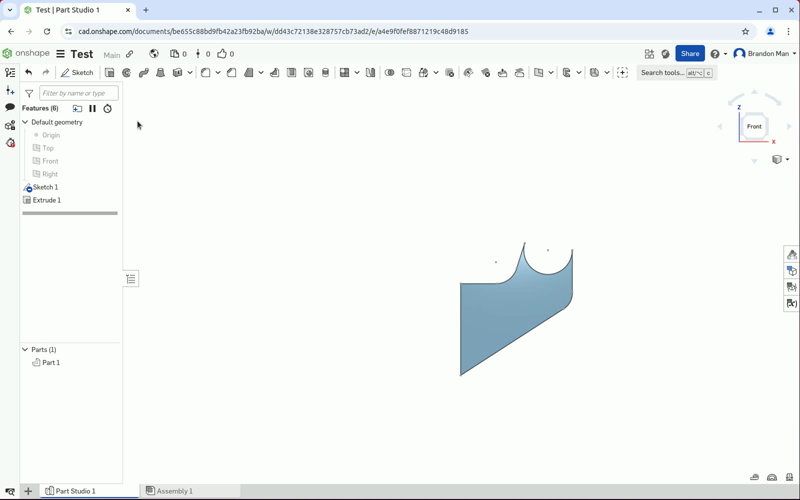
key(shift+h)
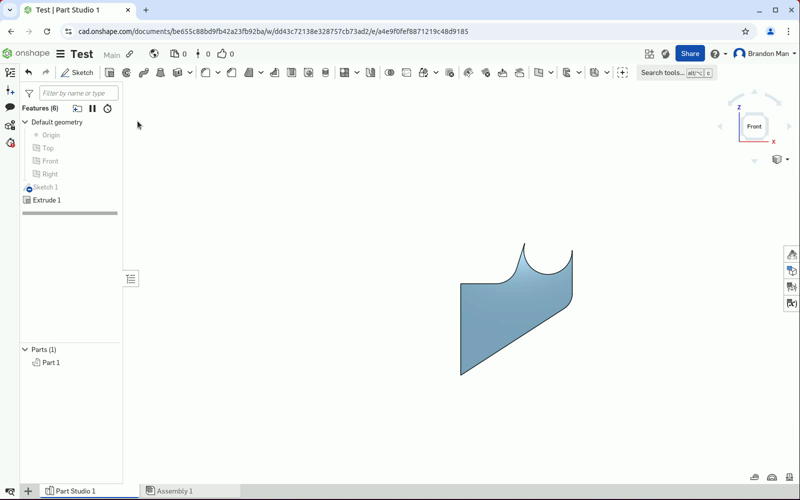
mouse_move(73, 189)
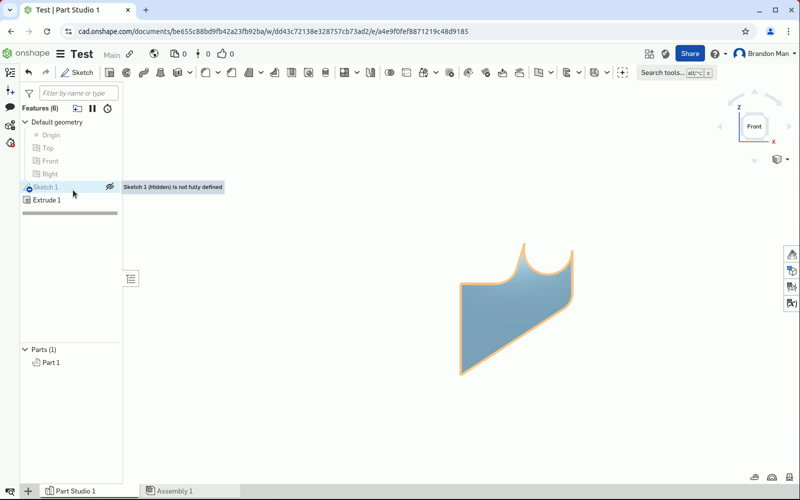
click(73, 189)
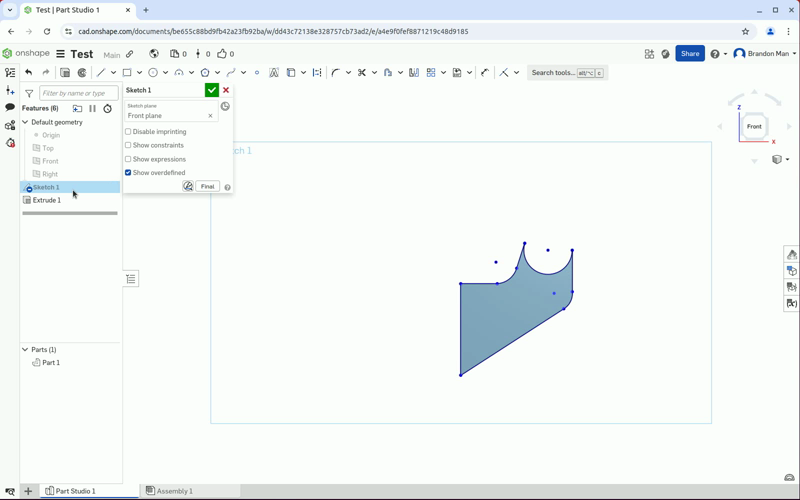
mouse_move(229, 92)
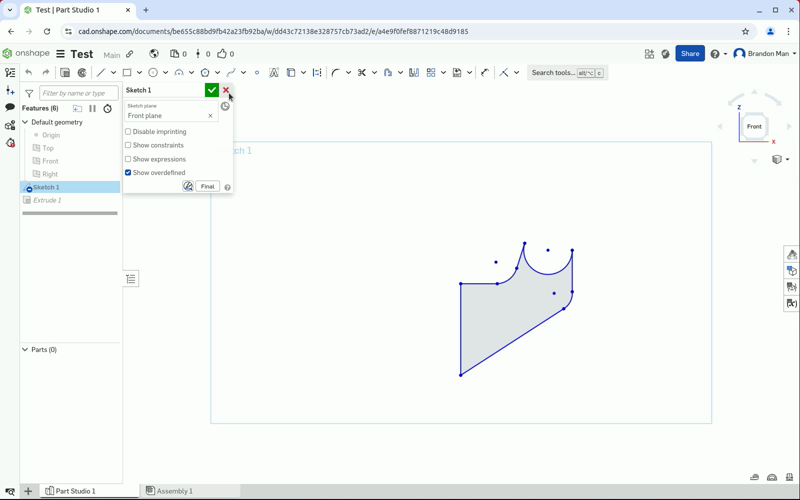
click(229, 92)
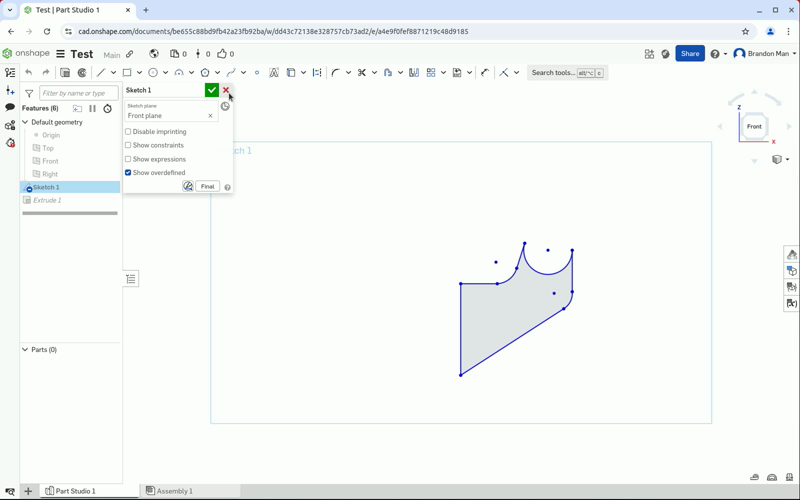
key(shift+s)
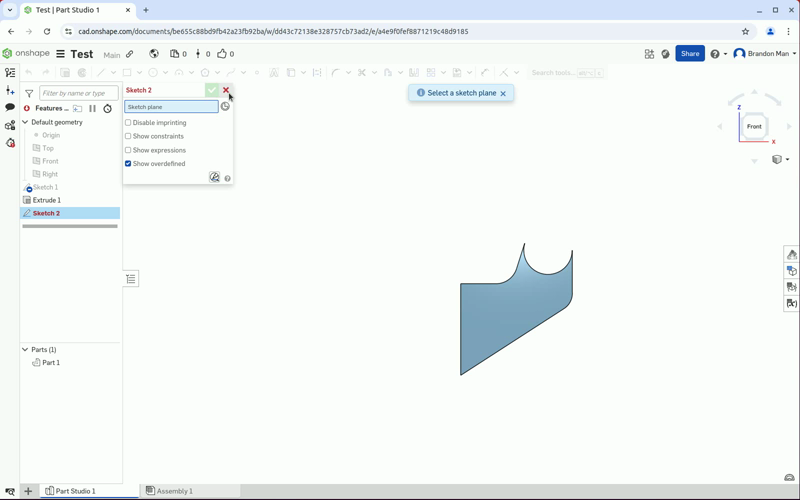
mouse_move(73, 163)
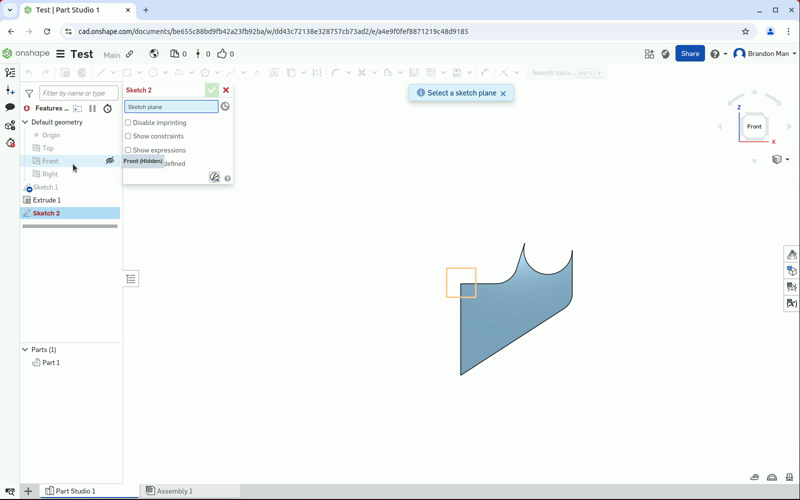
click(73, 163)
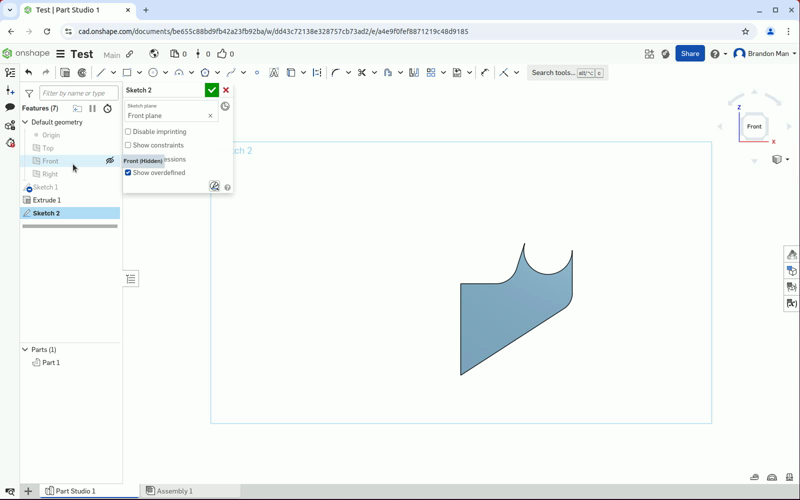
mouse_move(73, 352)
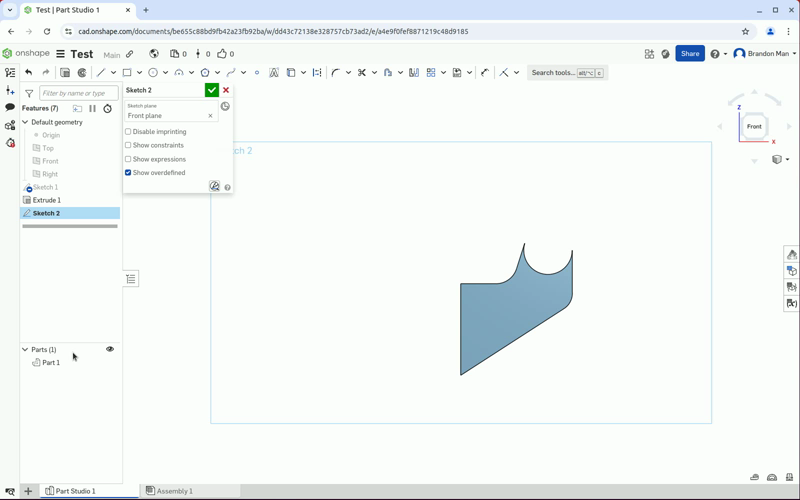
key(y)
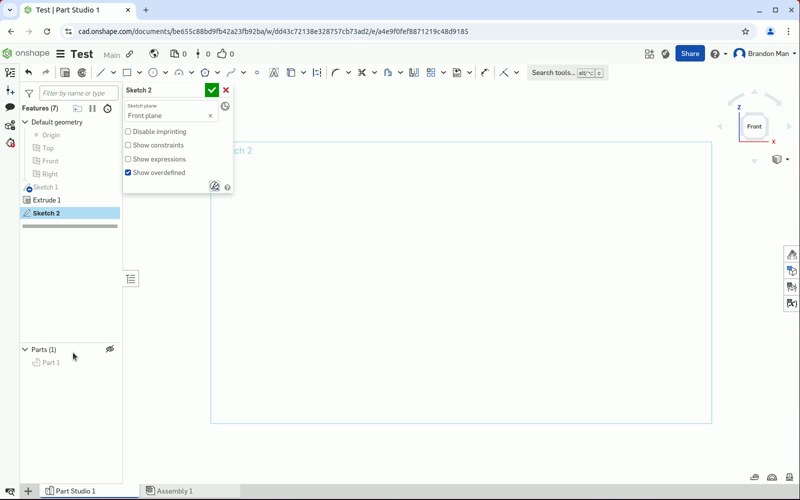
key(c)
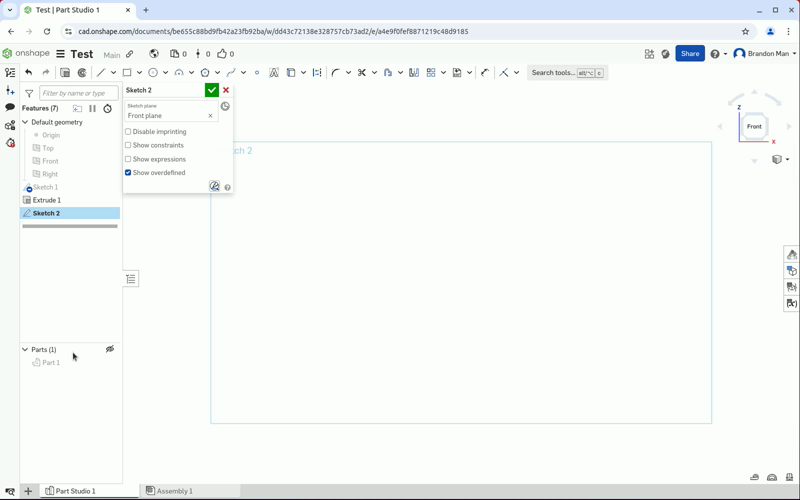
key_down(shift)
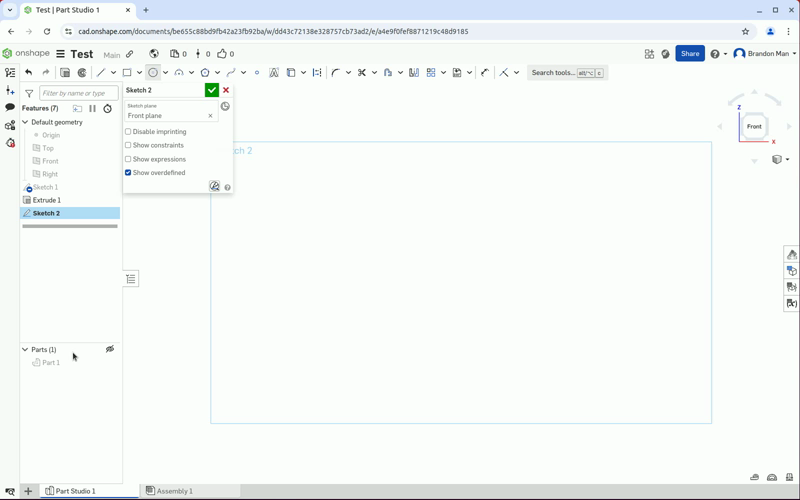
mouse_move(549, 250)
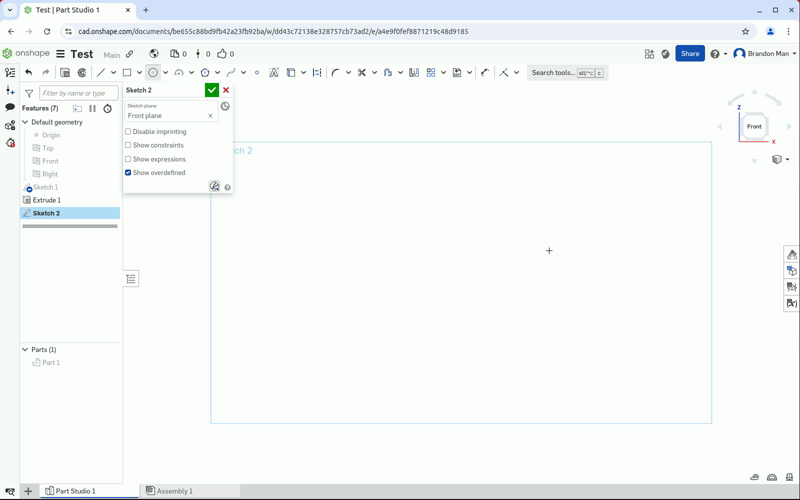
click(549, 250)
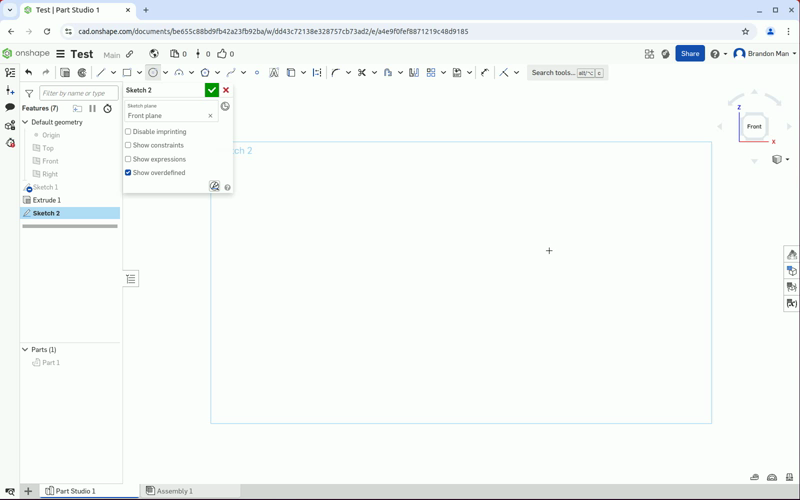
key_up(shift)
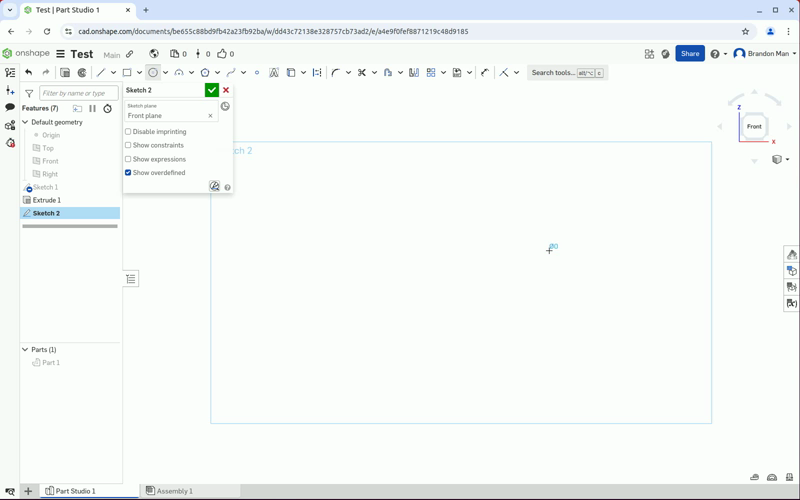
mouse_move(573, 250)
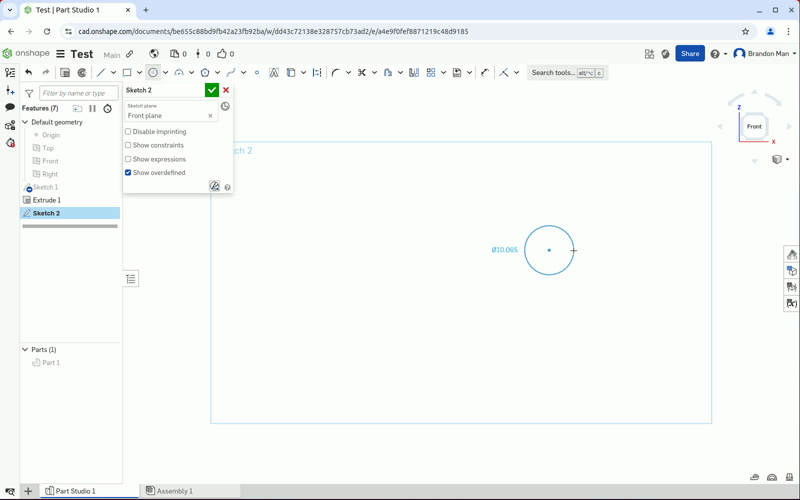
click(573, 250)
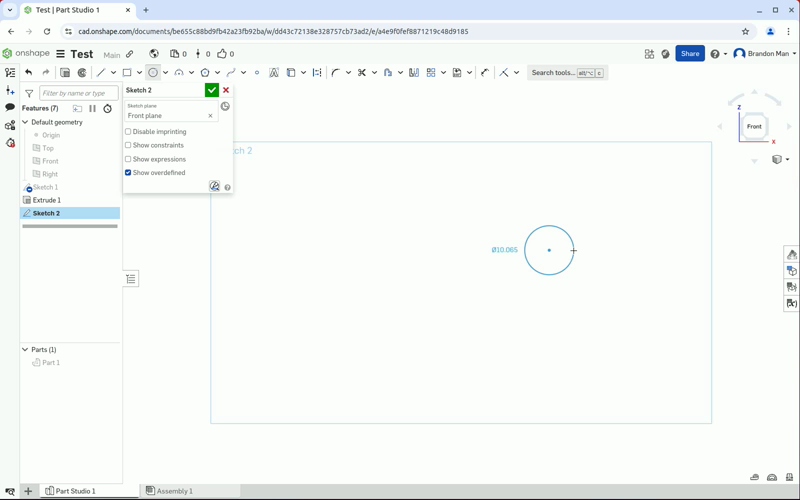
key(esc)
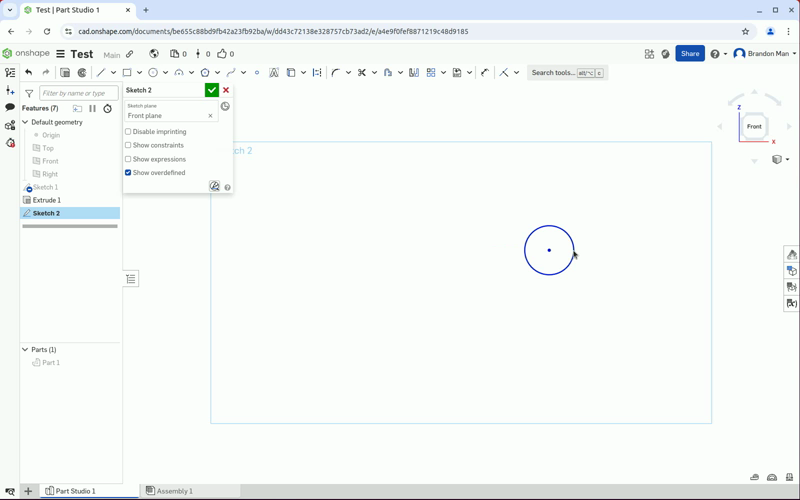
key(c)
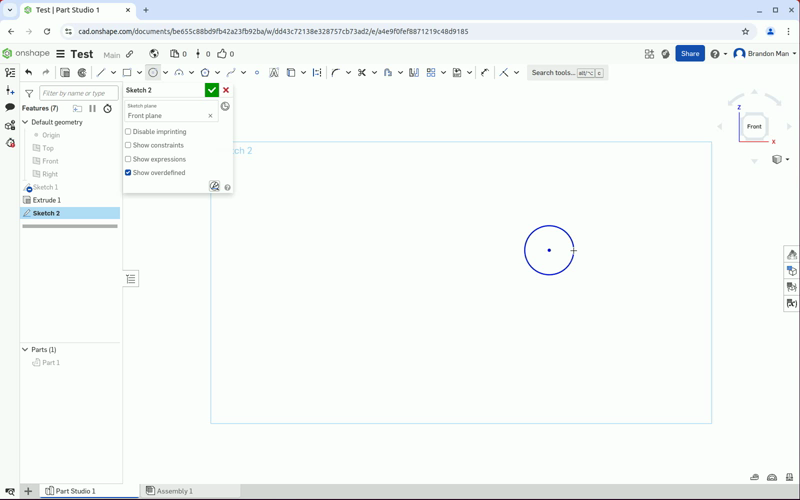
key_down(shift)
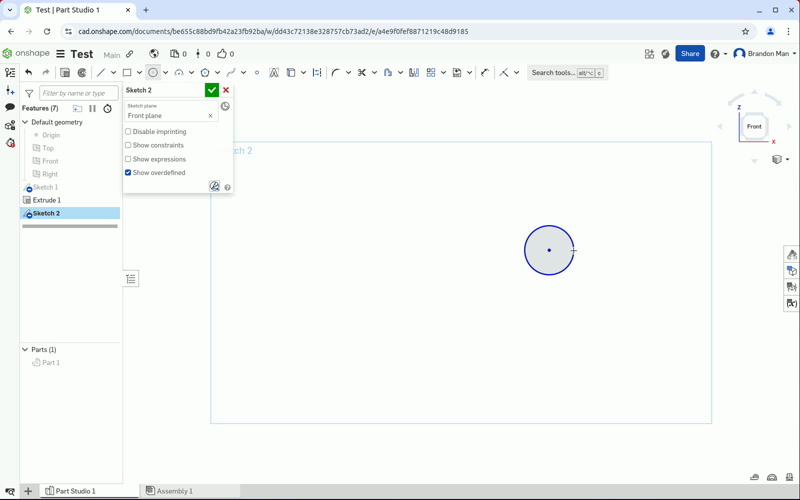
mouse_move(549, 250)
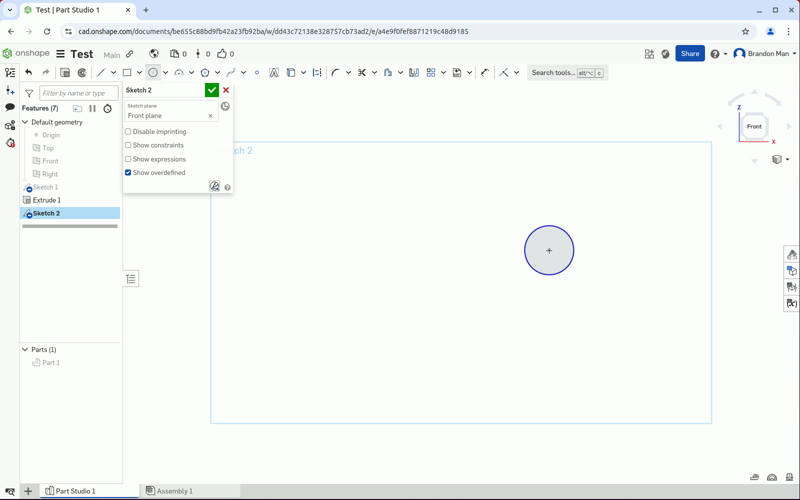
click(549, 250)
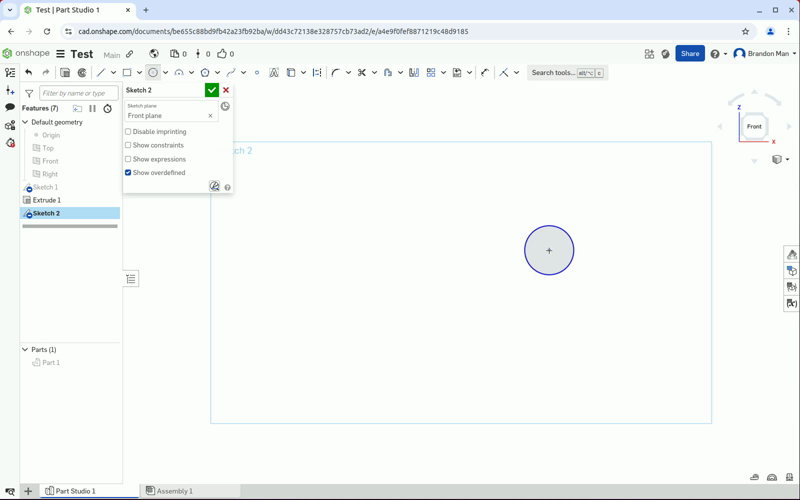
key_up(shift)
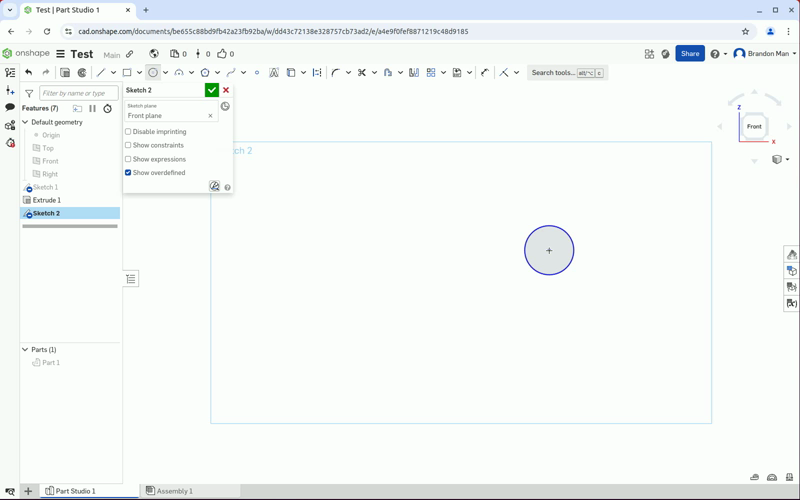
mouse_move(567, 250)
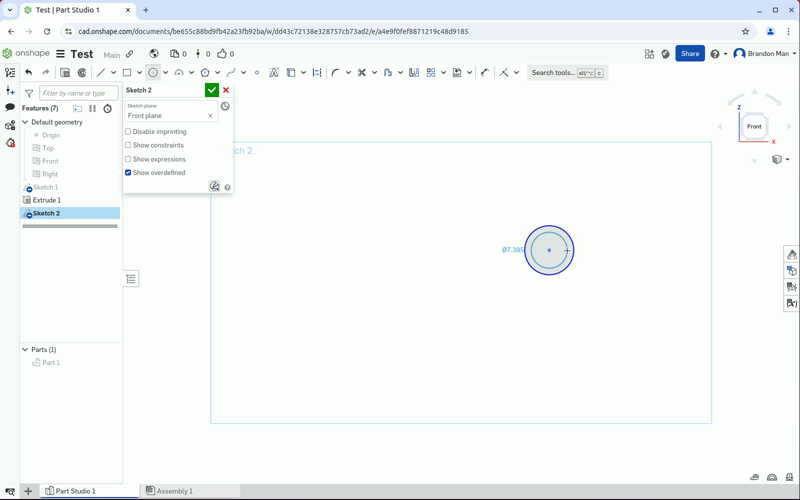
click(567, 250)
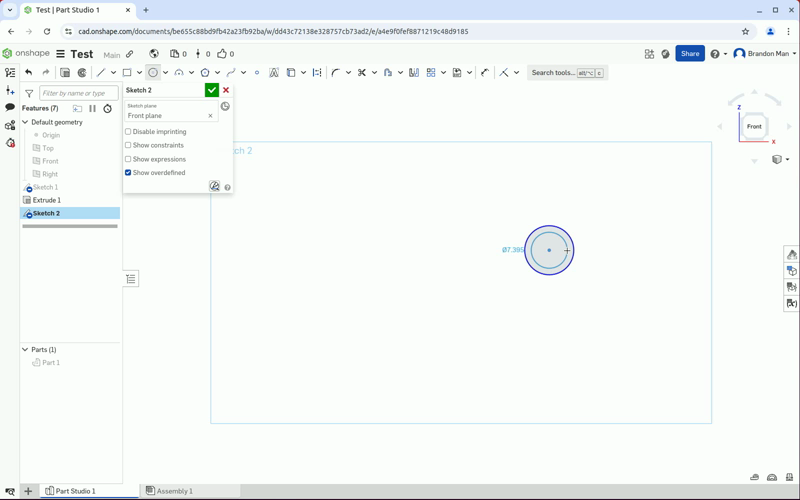
key(esc)
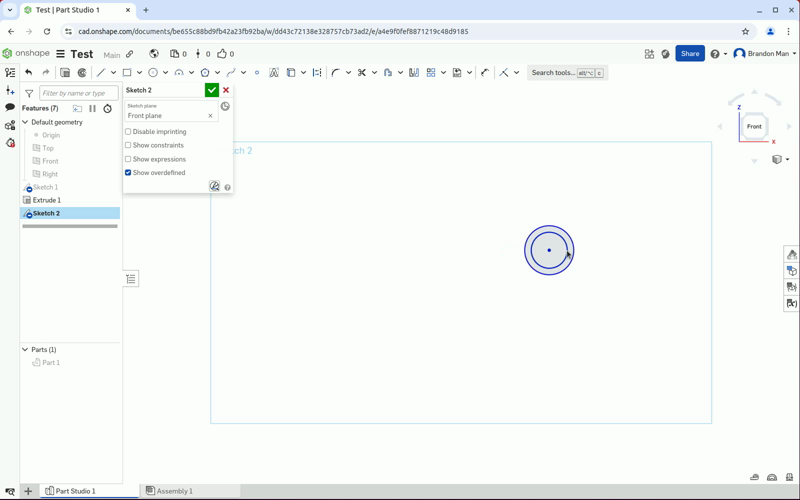
mouse_move(570, 240)
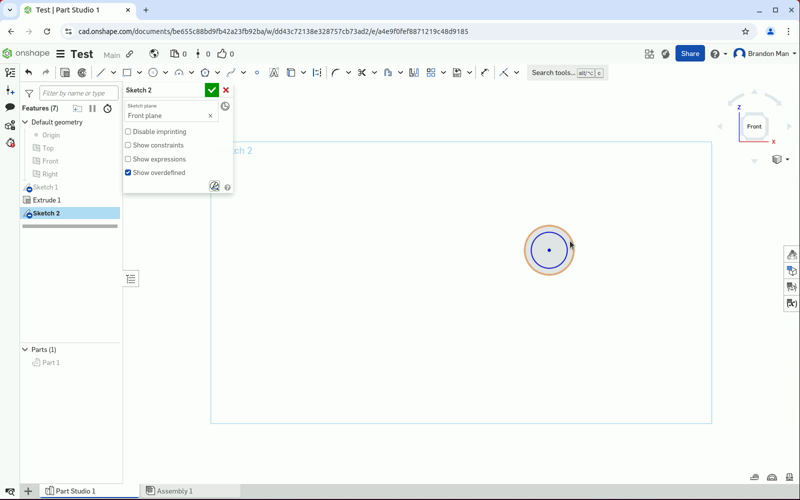
scroll(6)
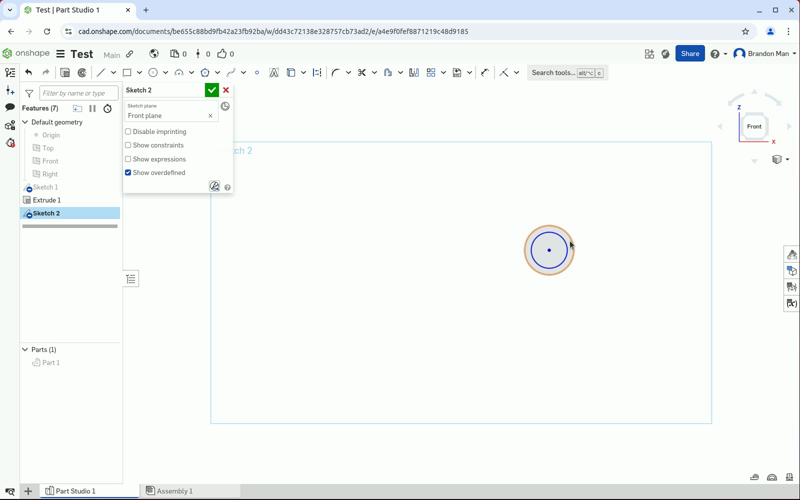
scroll(6)
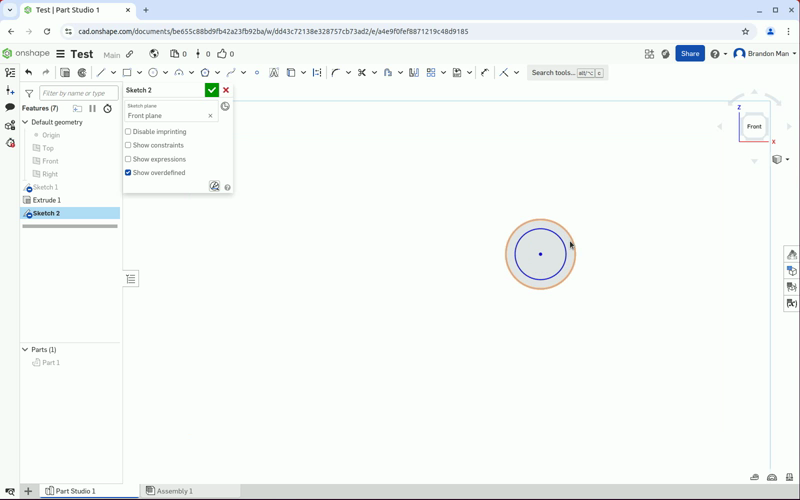
scroll(6)
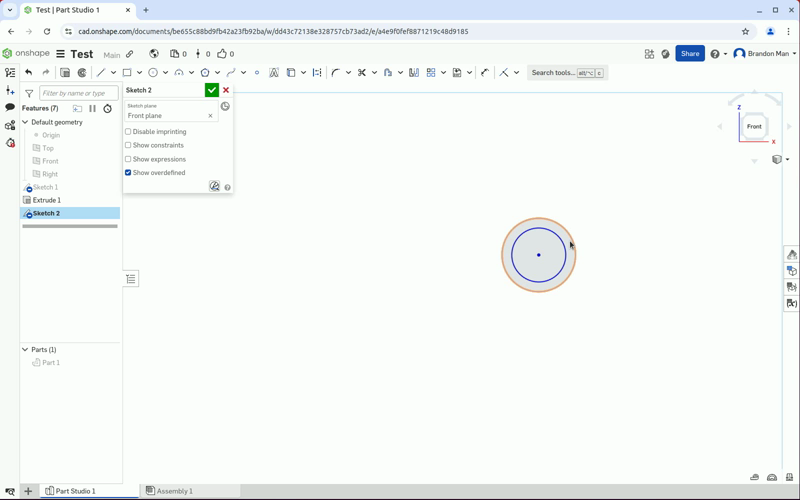
scroll(6)
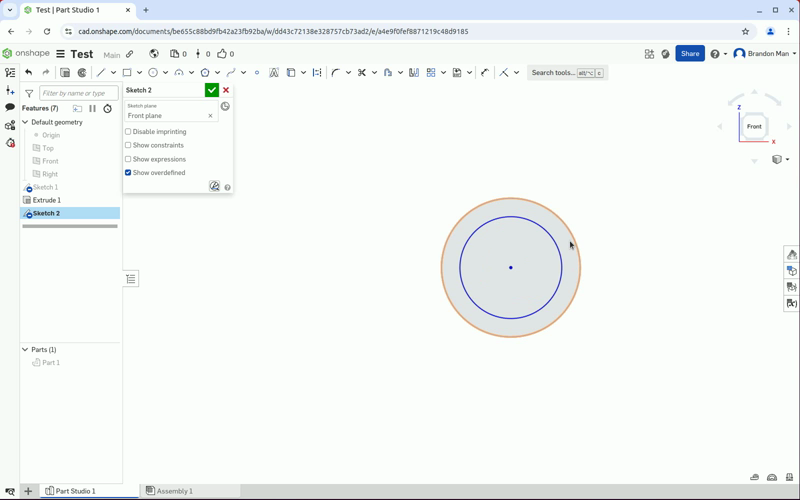
scroll(6)
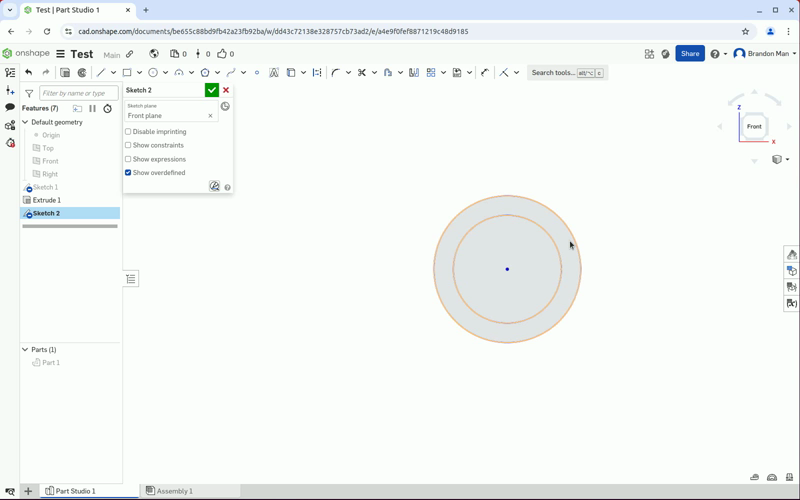
scroll(6)
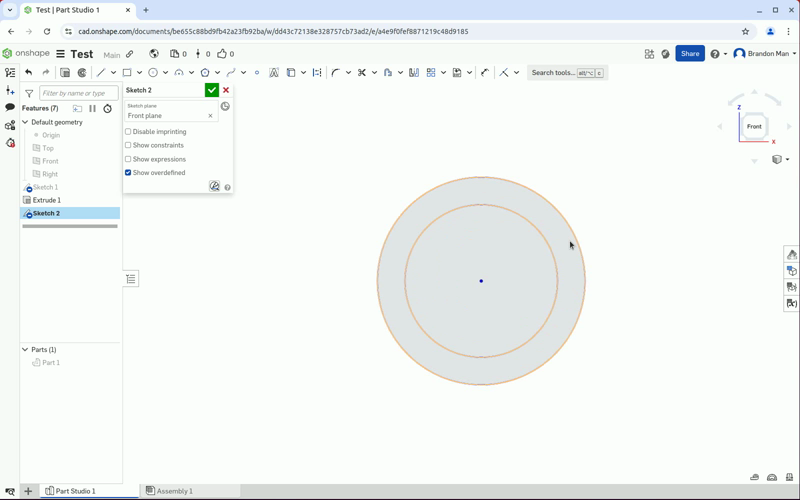
scroll(6)
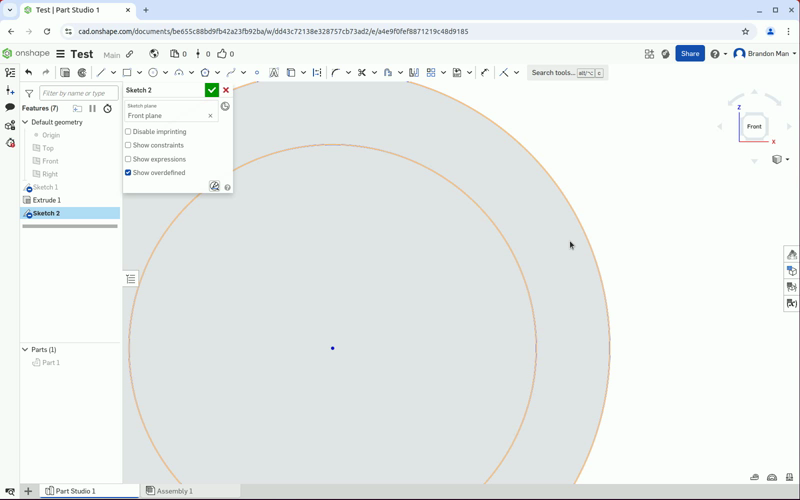
click(570, 240)
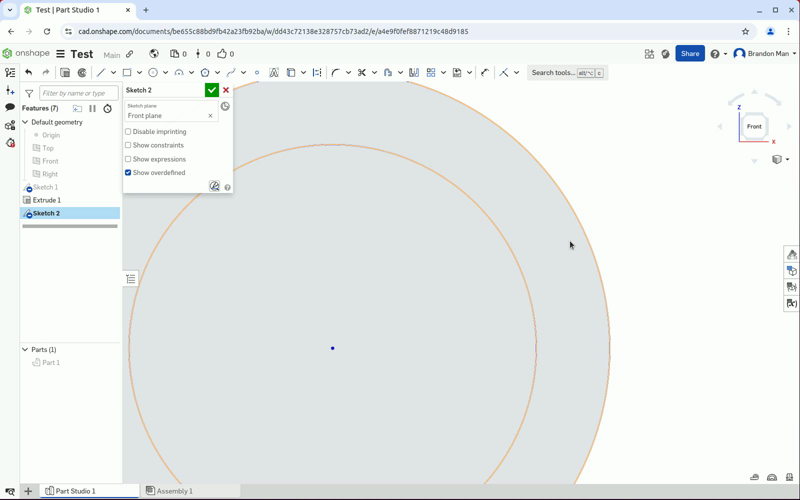
scroll(-6)
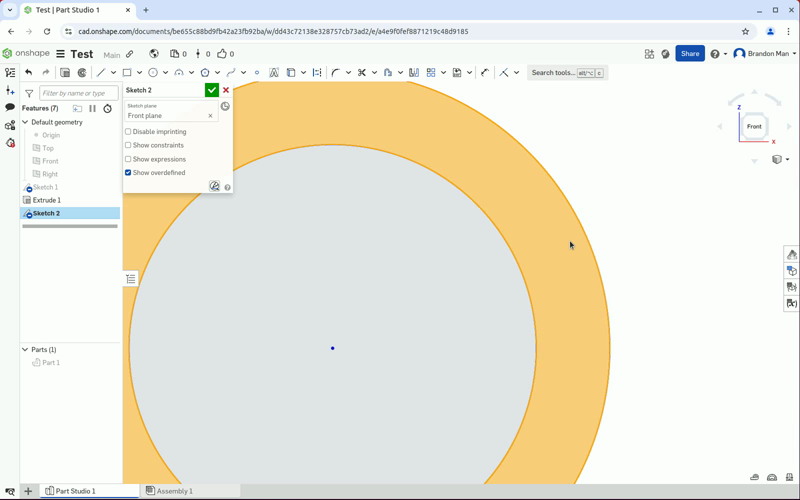
scroll(-6)
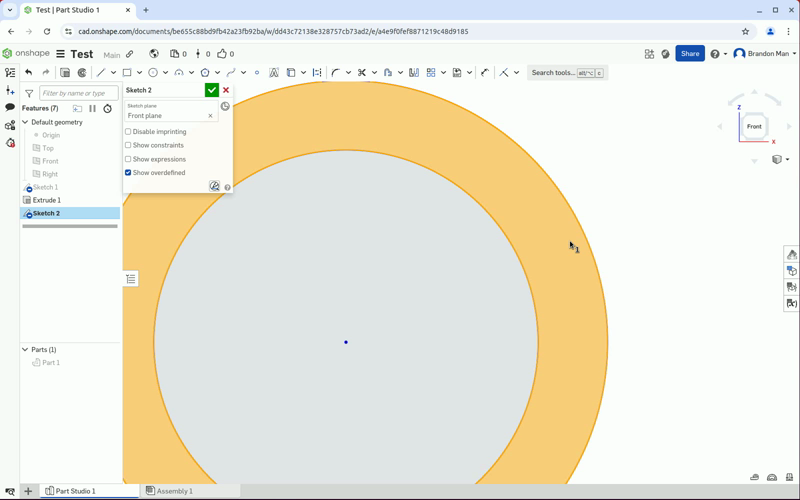
scroll(-6)
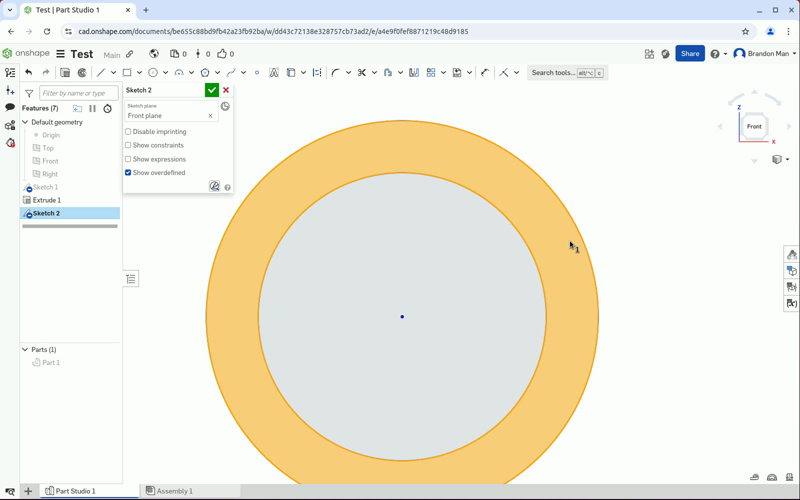
scroll(-6)
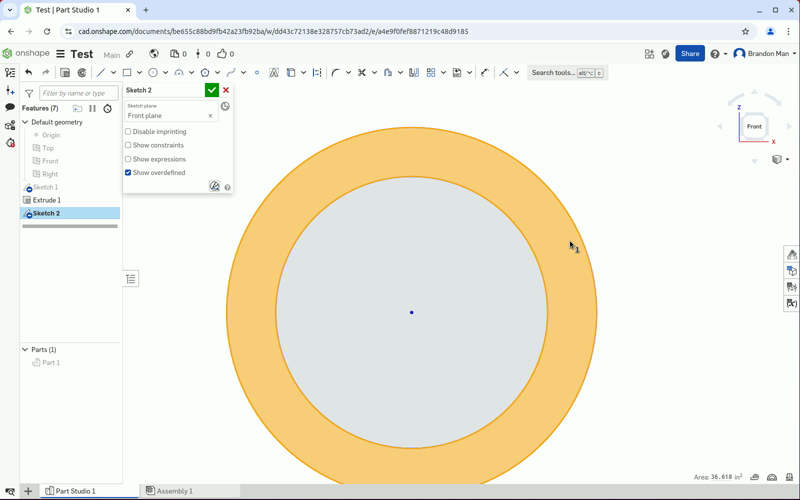
scroll(-6)
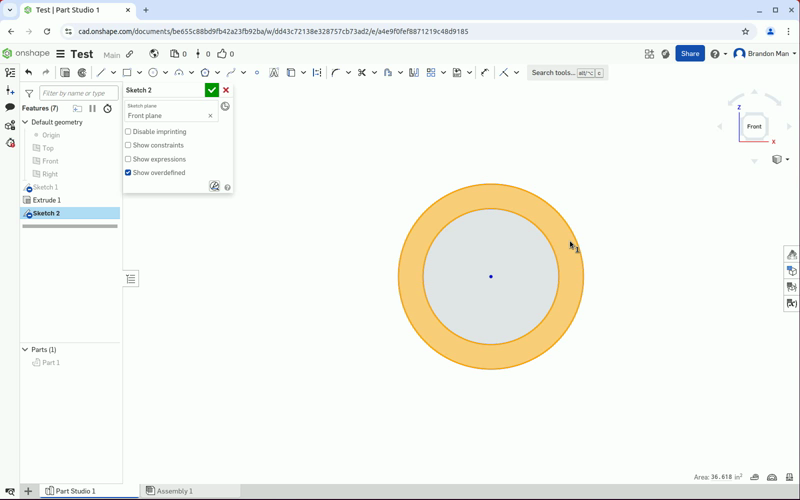
scroll(-6)
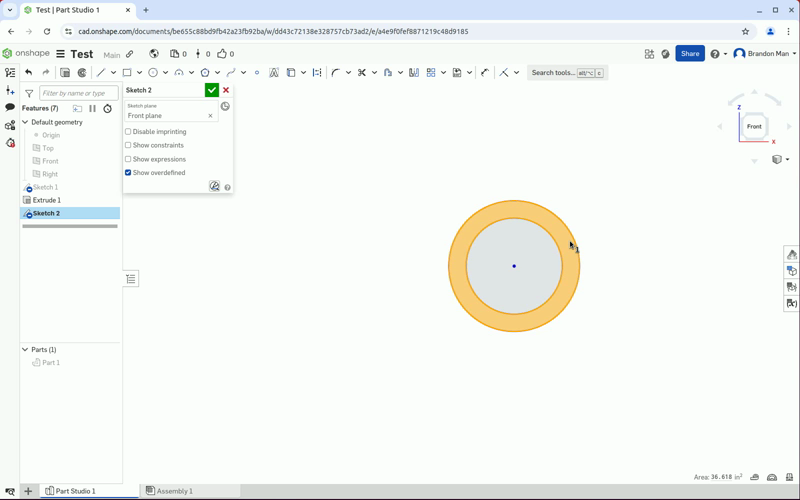
scroll(-6)
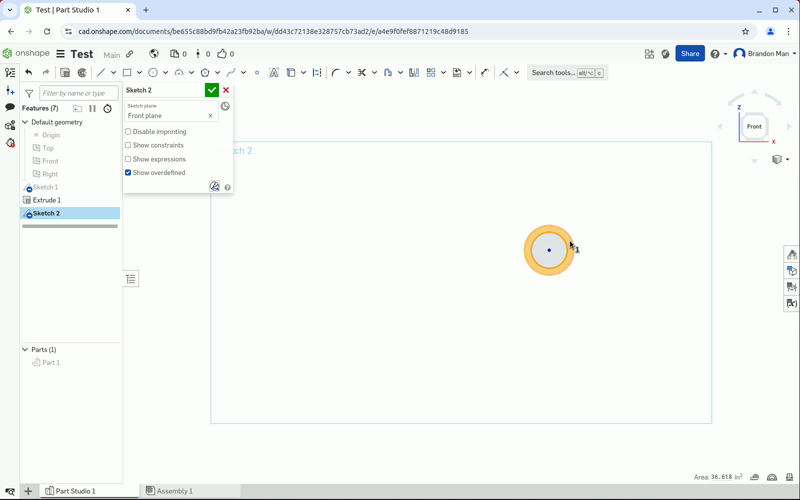
mouse_move(73, 352)
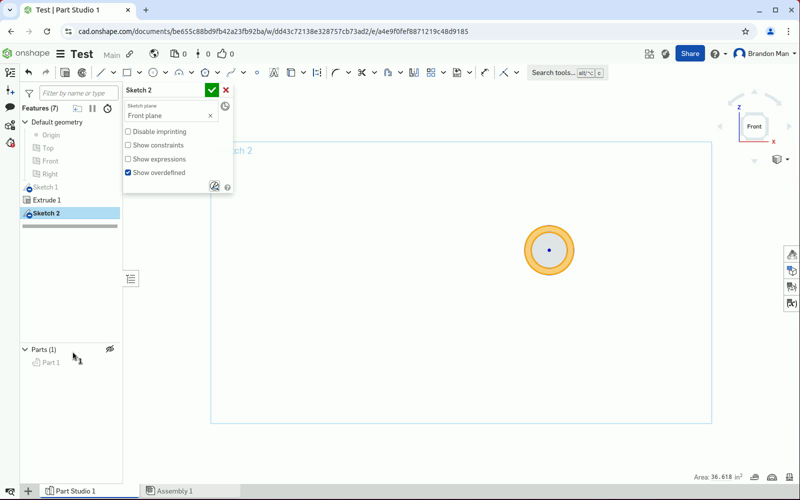
key(shift+y)
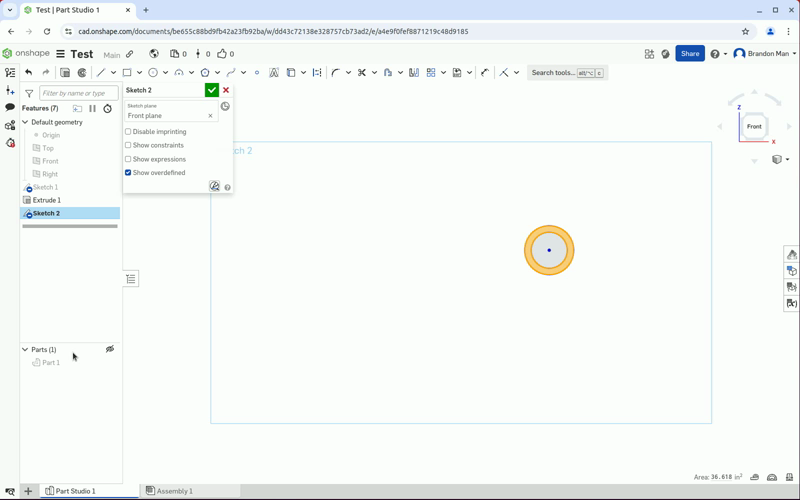
key(shift+e)
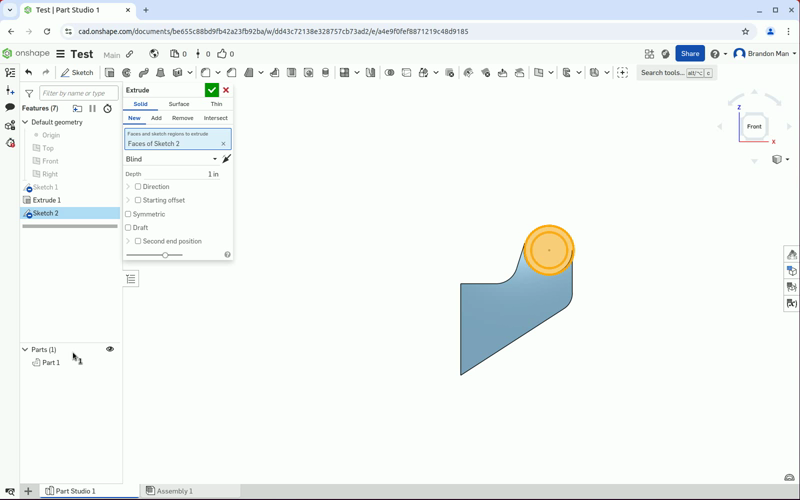
mouse_move(143, 106)
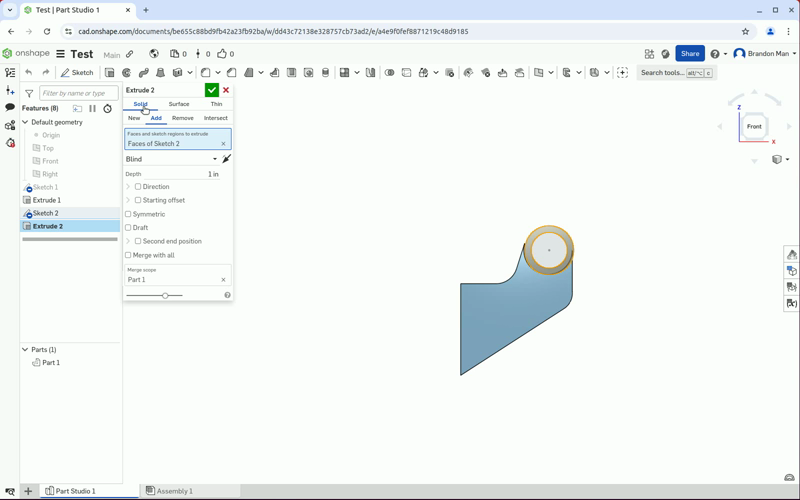
click(143, 106)
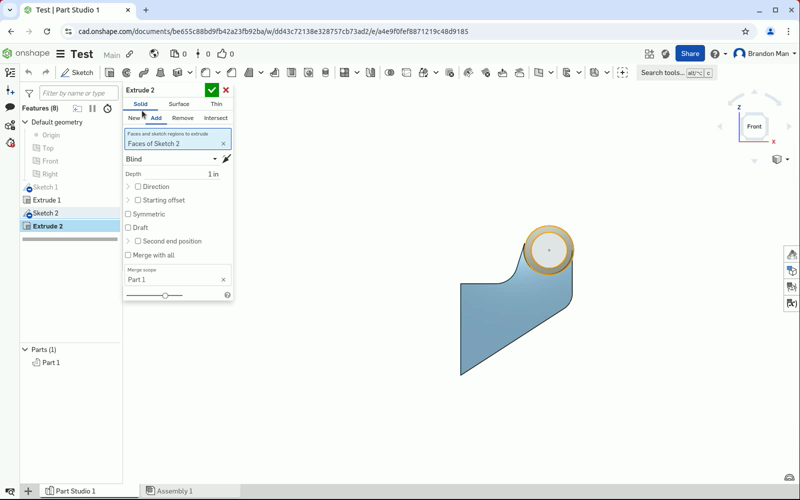
mouse_move(137, 120)
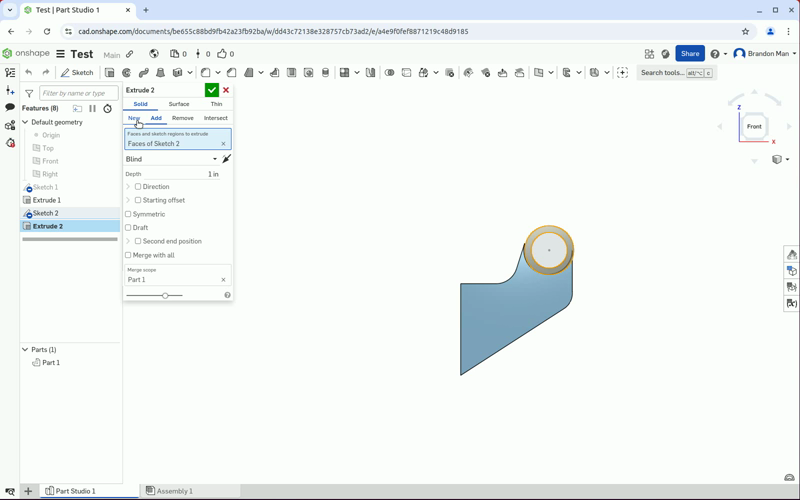
click(137, 120)
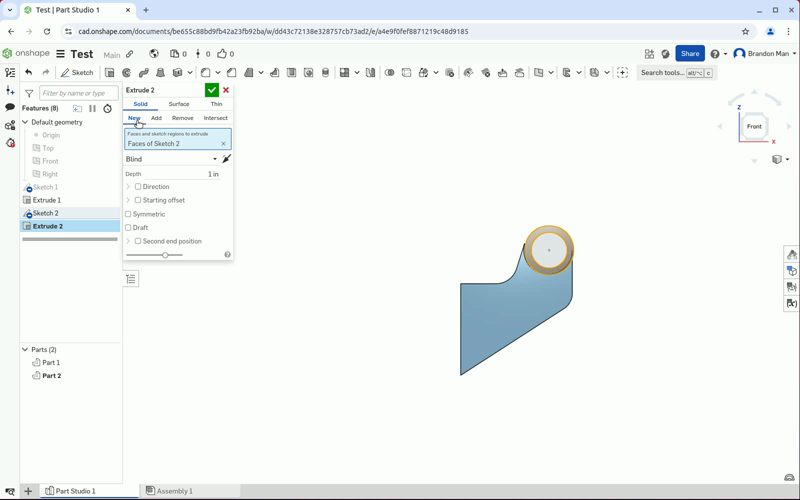
key(tab, 4)
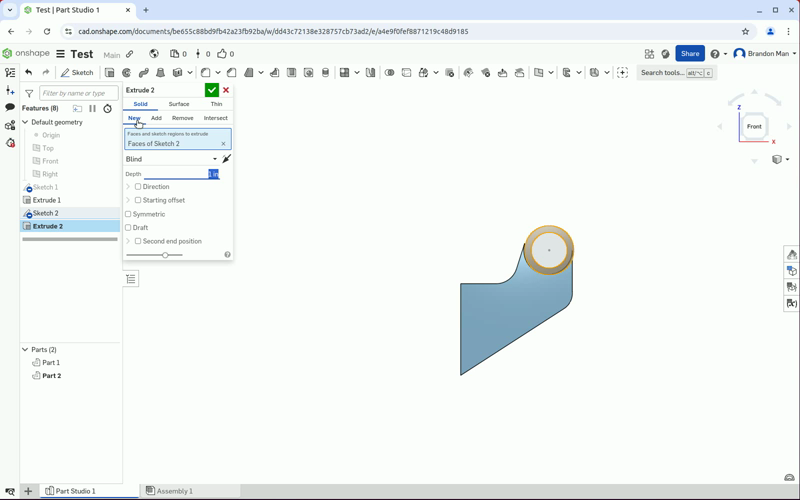
text(2.648)
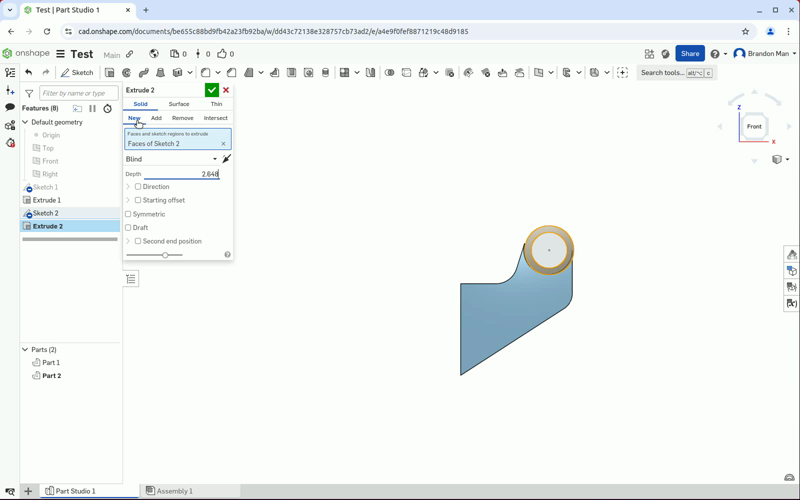
key(enter)
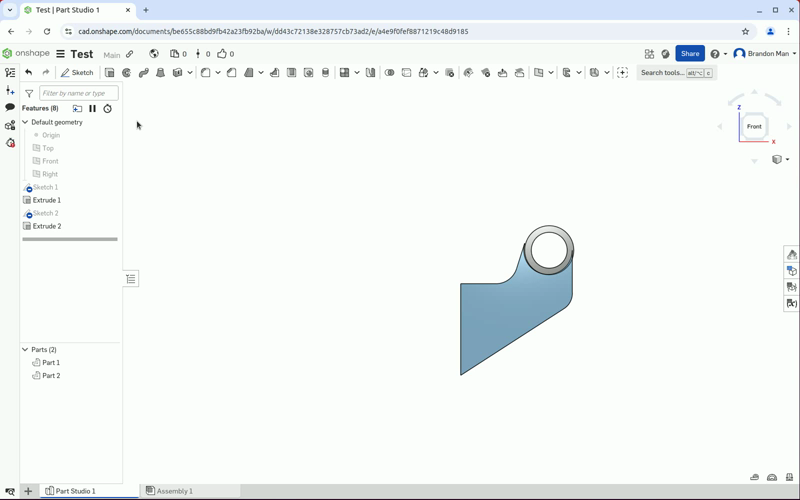
key(shift+h)
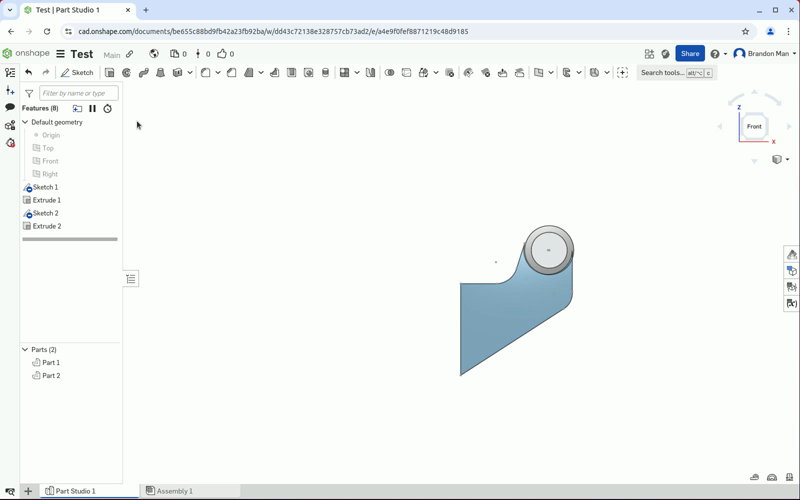
key(shift+h)
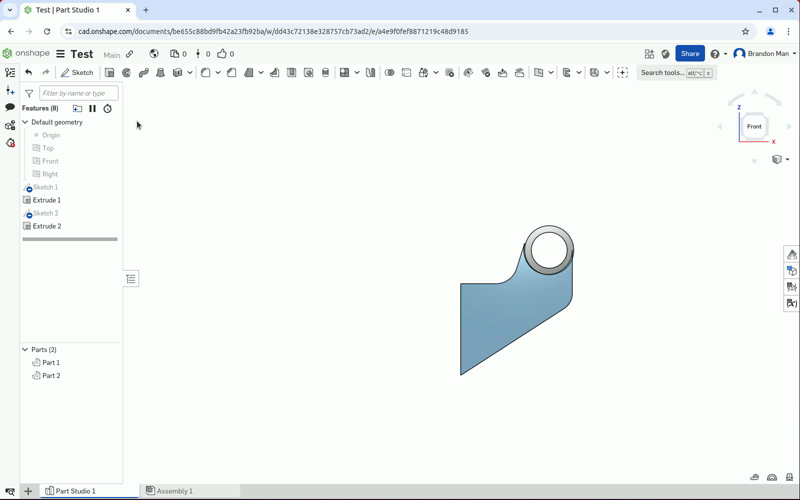
mouse_move(73, 189)
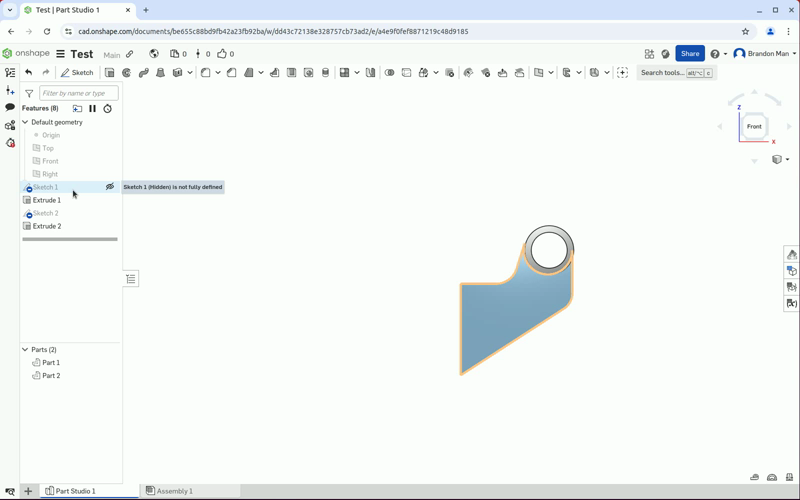
click(73, 189)
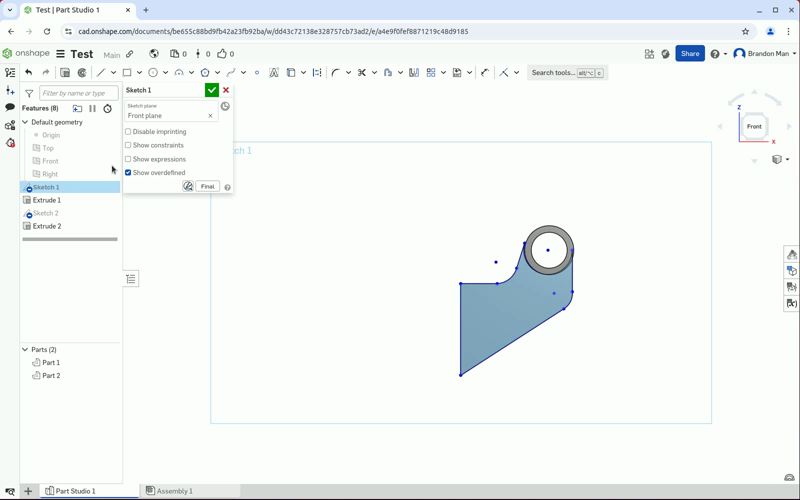
mouse_move(229, 92)
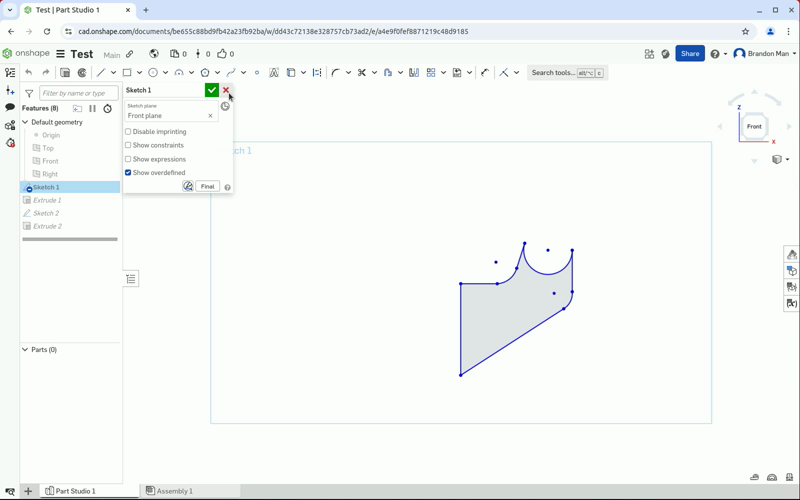
click(229, 92)
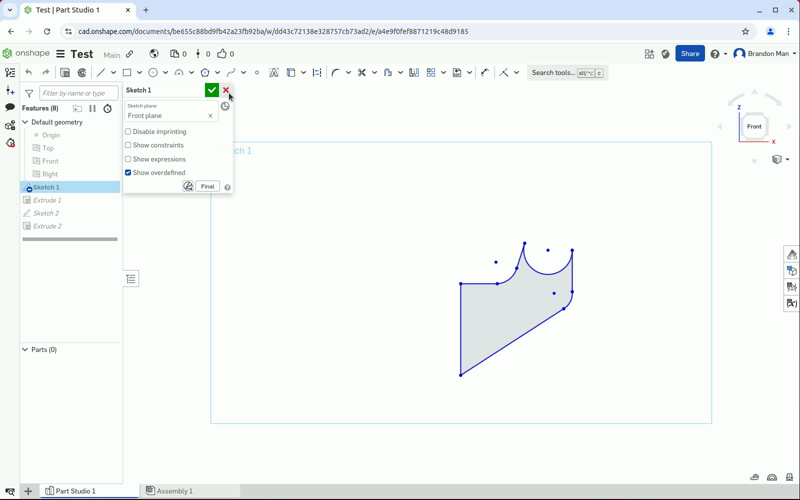
key(shift+s)
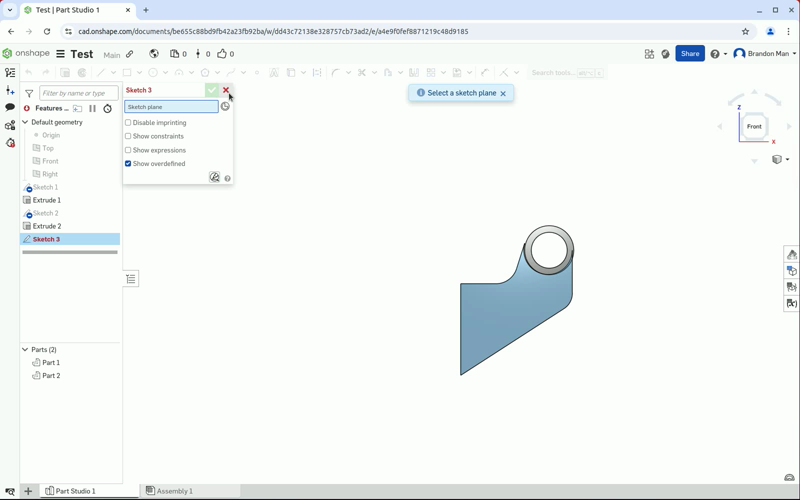
mouse_move(73, 163)
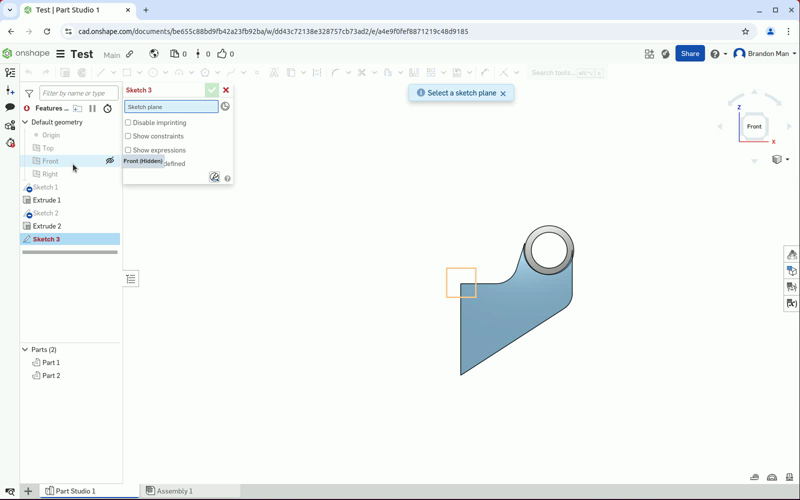
click(73, 163)
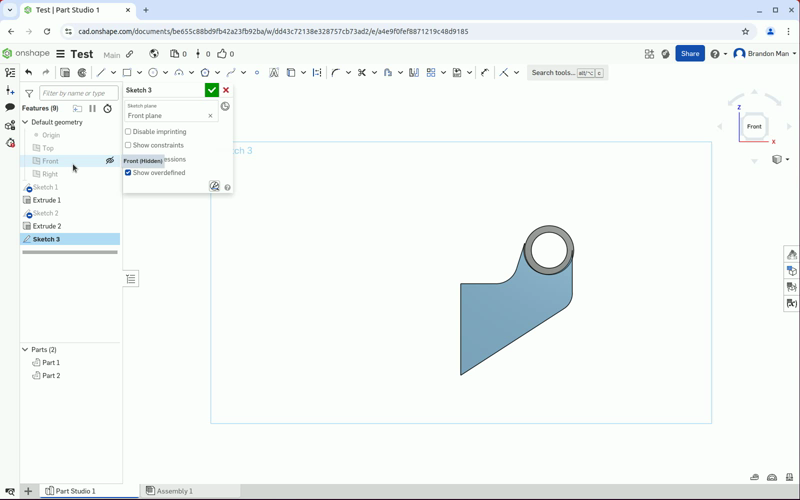
mouse_move(73, 352)
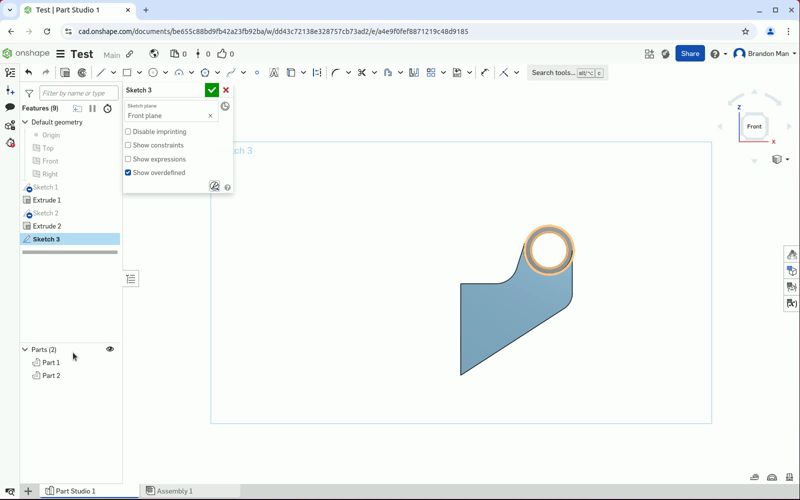
key(y)
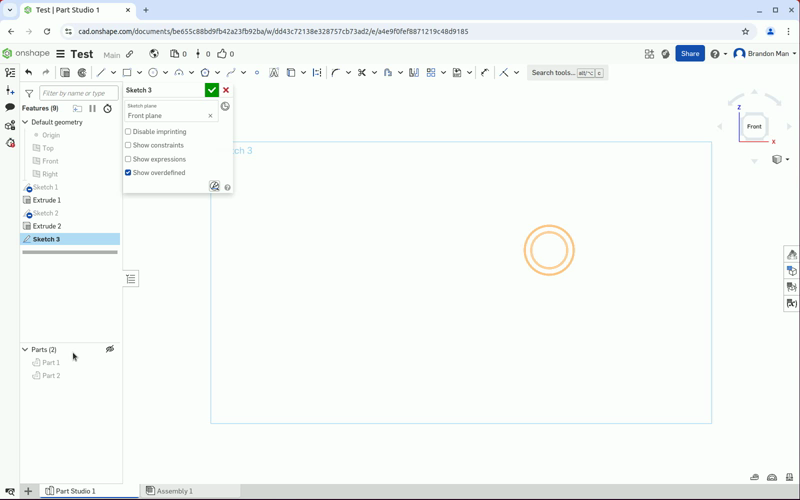
key(l)
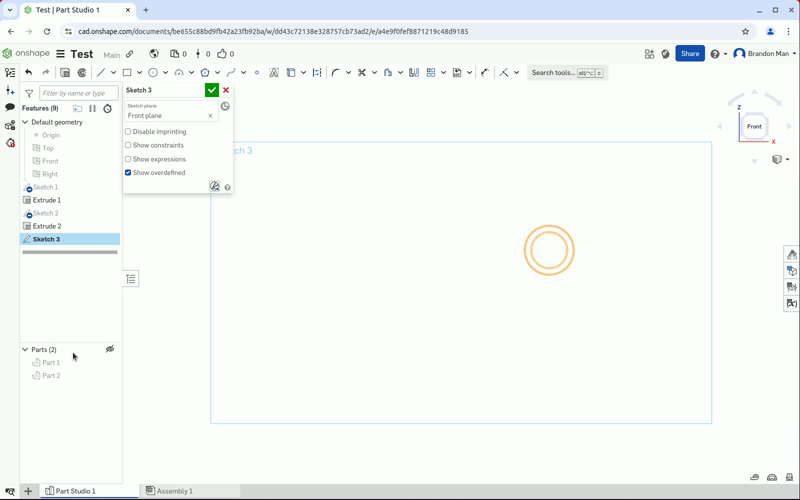
key_down(shift)
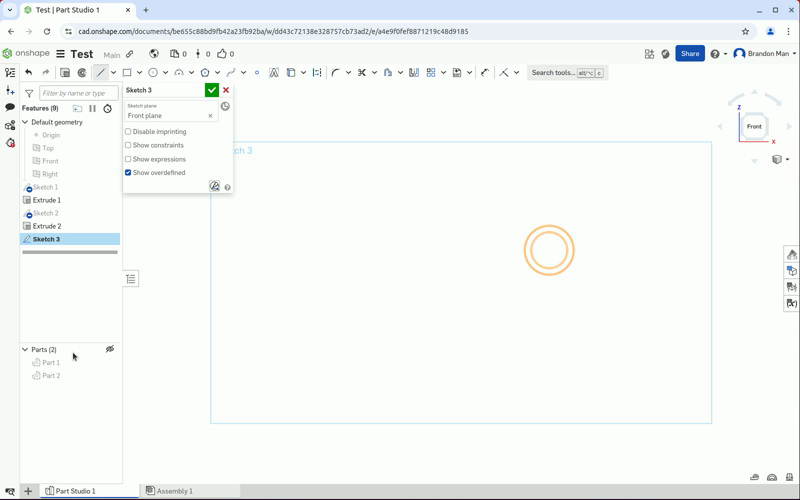
mouse_move(460, 375)
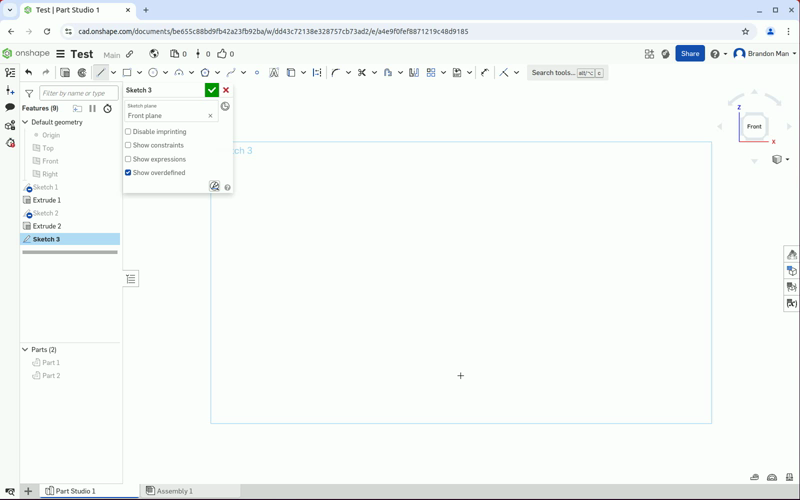
click(460, 375)
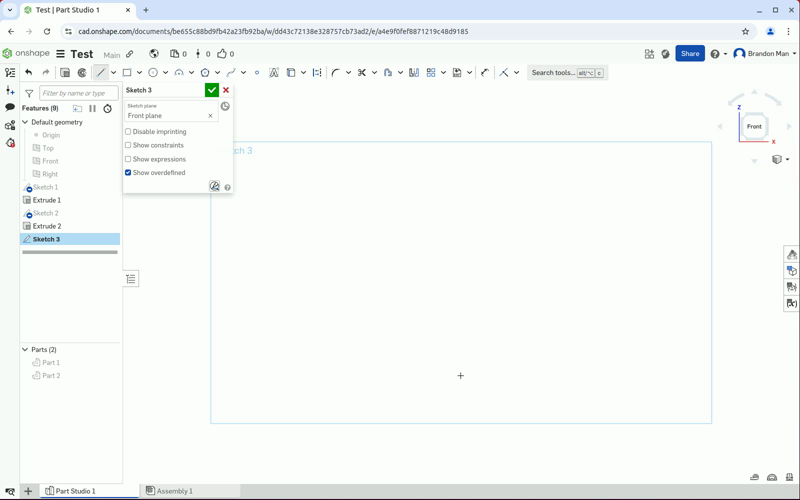
key_up(shift)
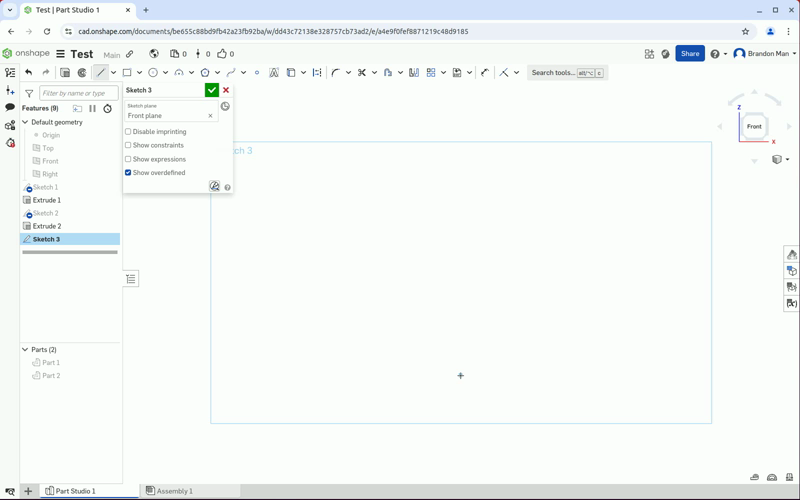
key_down(shift)
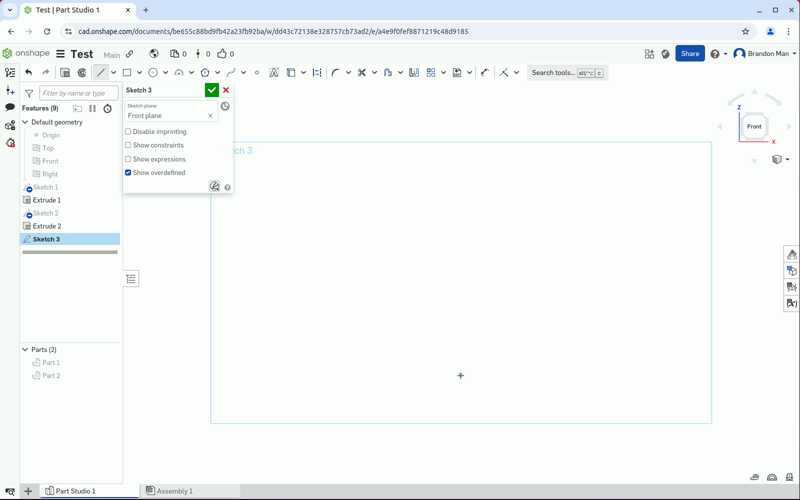
mouse_move(563, 308)
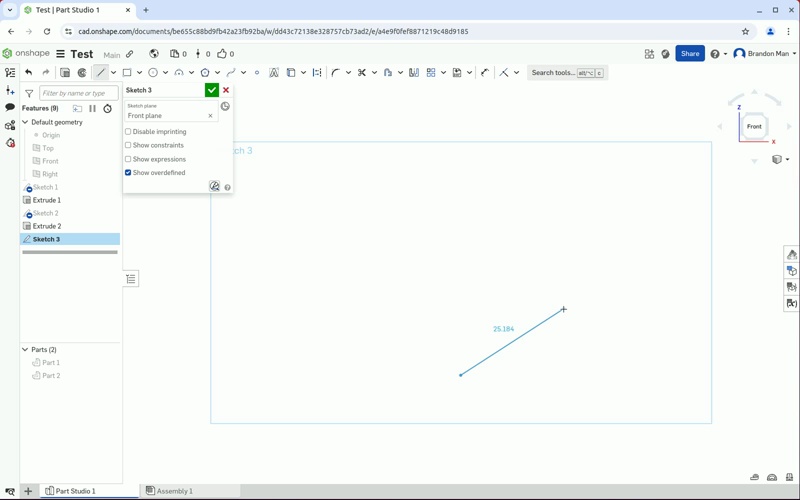
click(563, 308)
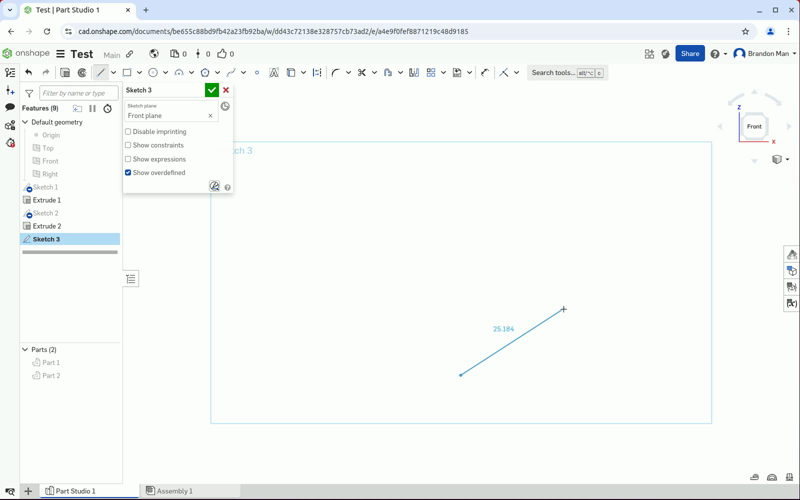
key_up(shift)
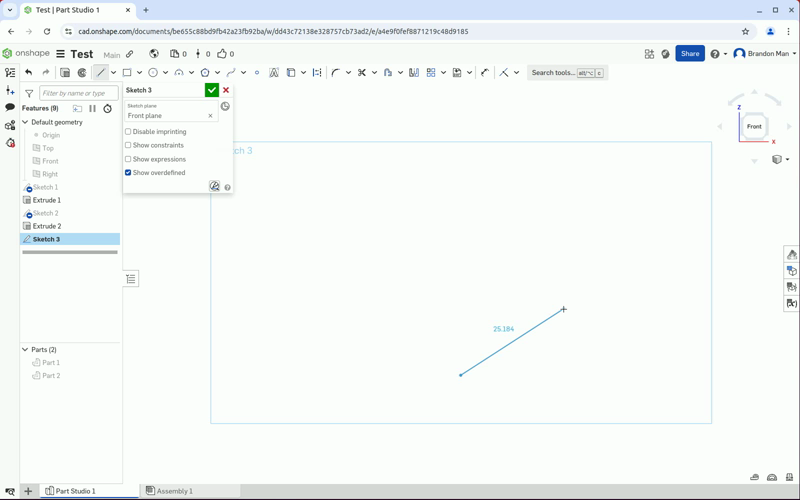
key(esc)
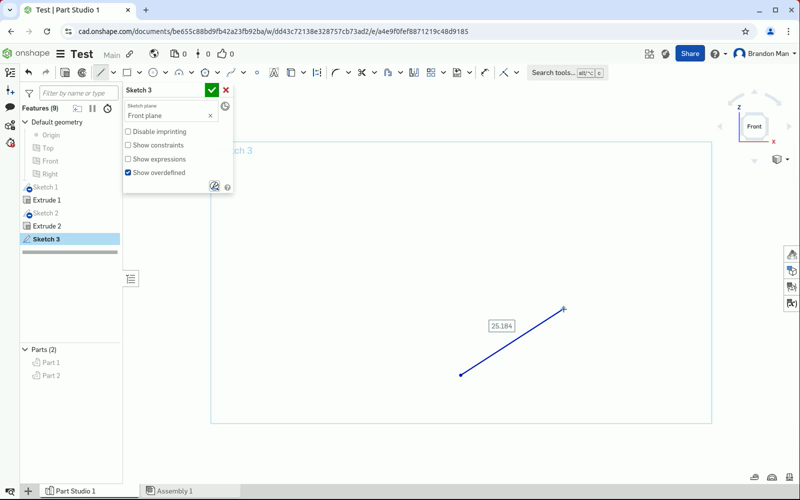
key(a)
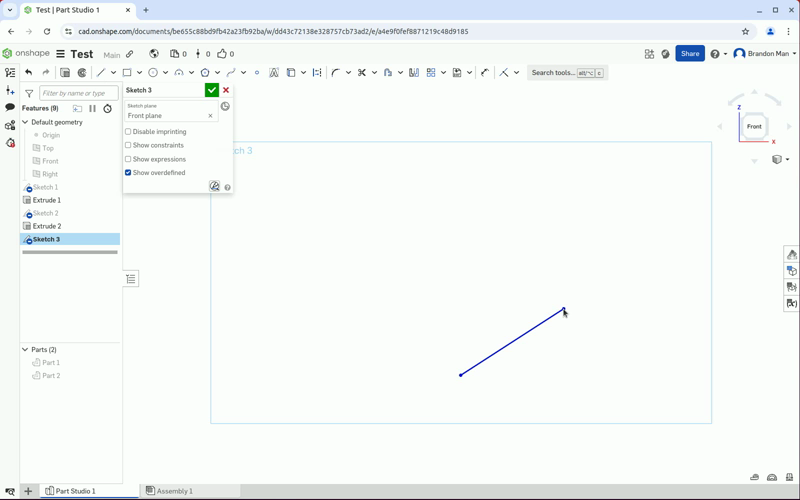
mouse_move(563, 308)
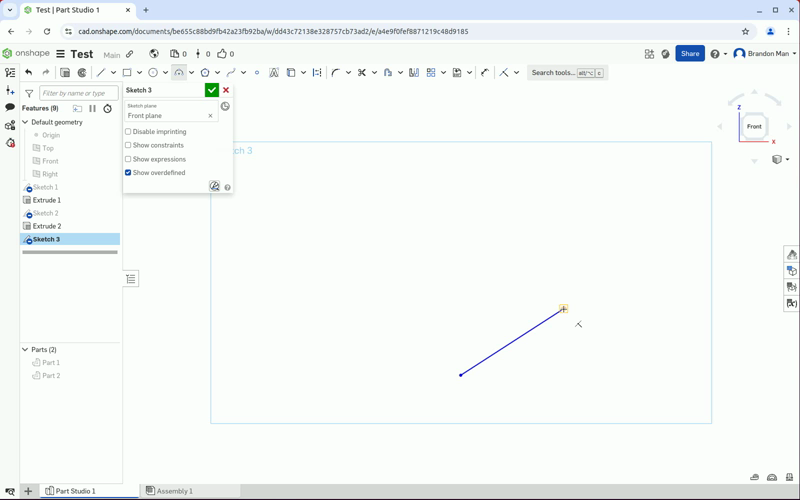
click(563, 308)
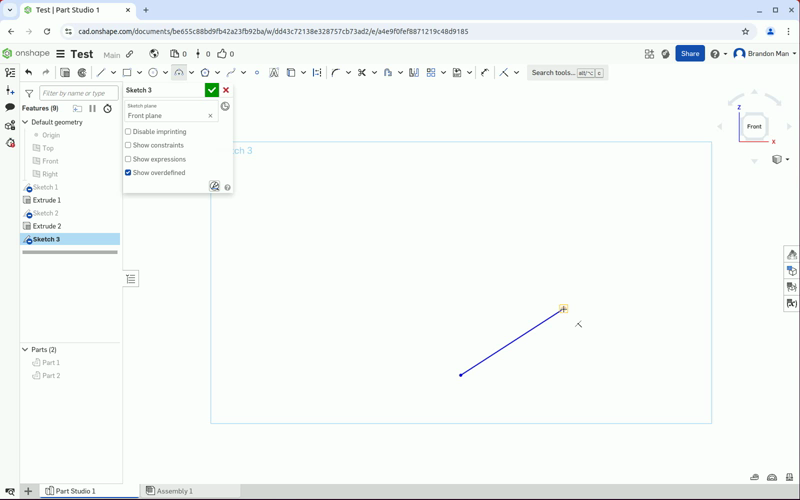
key_down(shift)
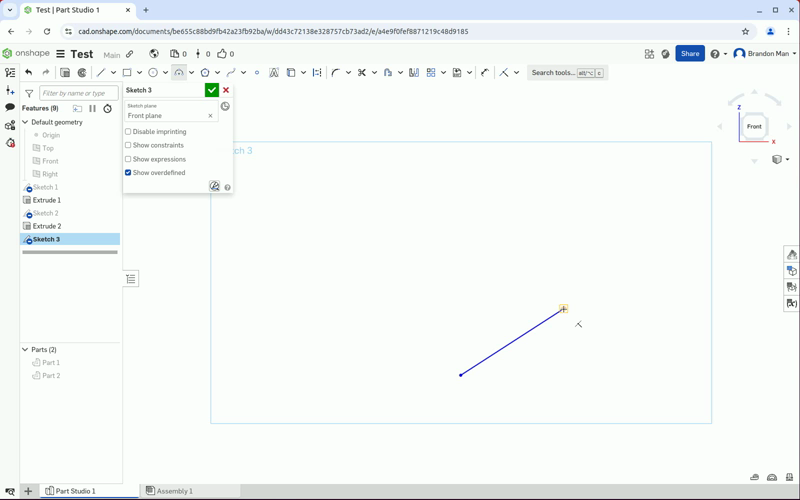
mouse_move(572, 291)
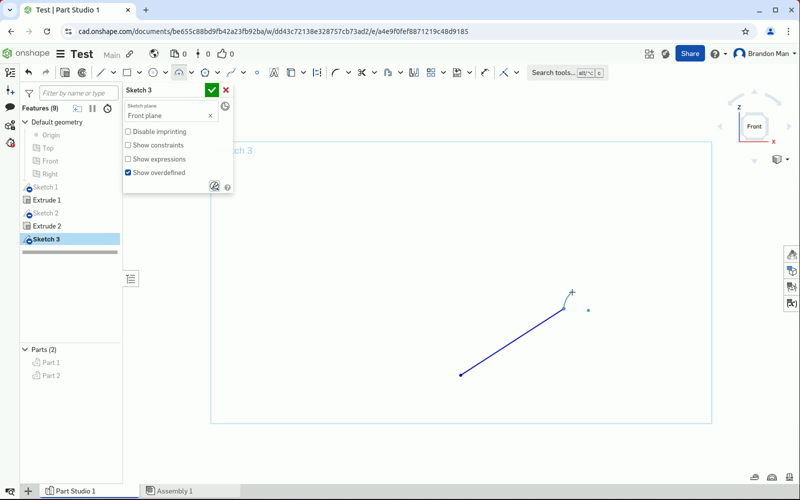
click(572, 291)
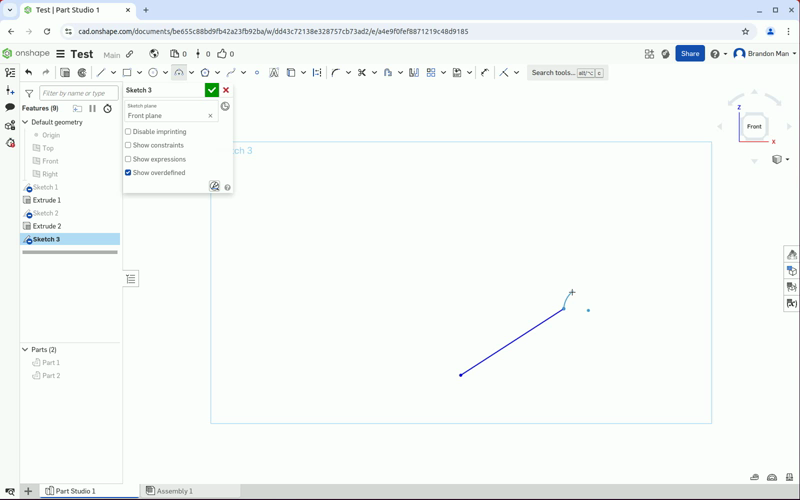
mouse_move(570, 301)
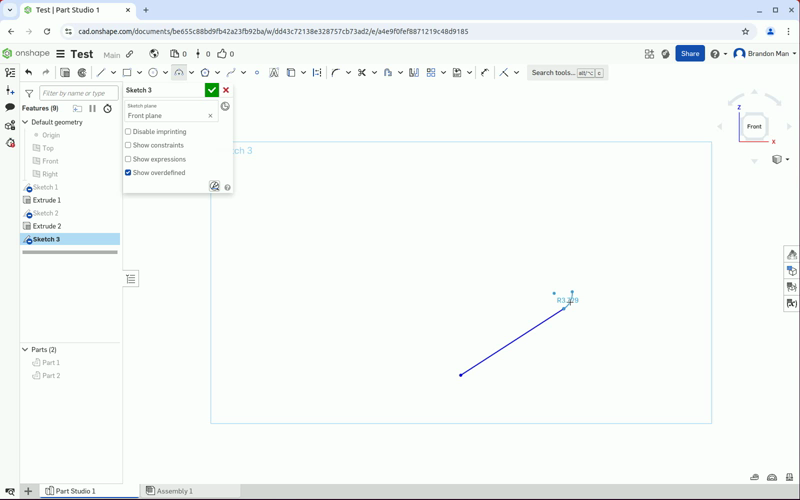
click(570, 301)
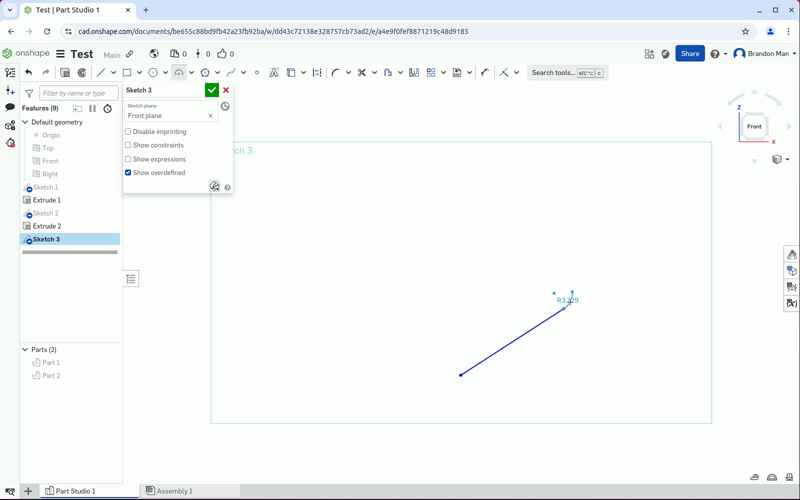
key_up(shift)
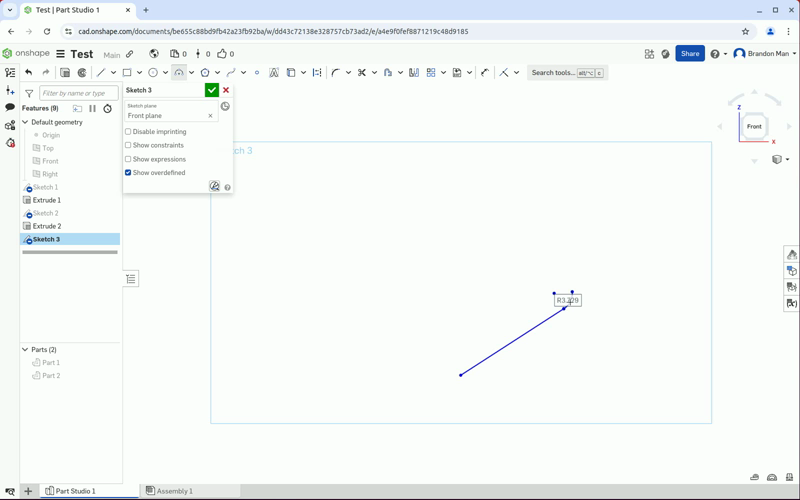
key(esc)
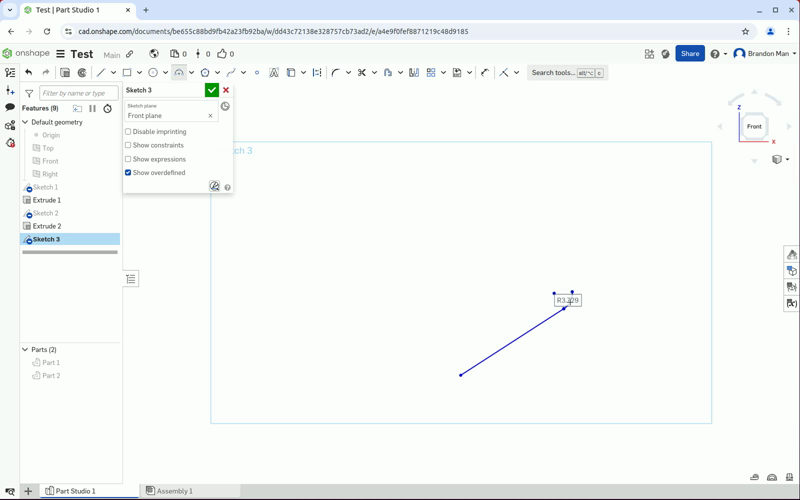
key(l)
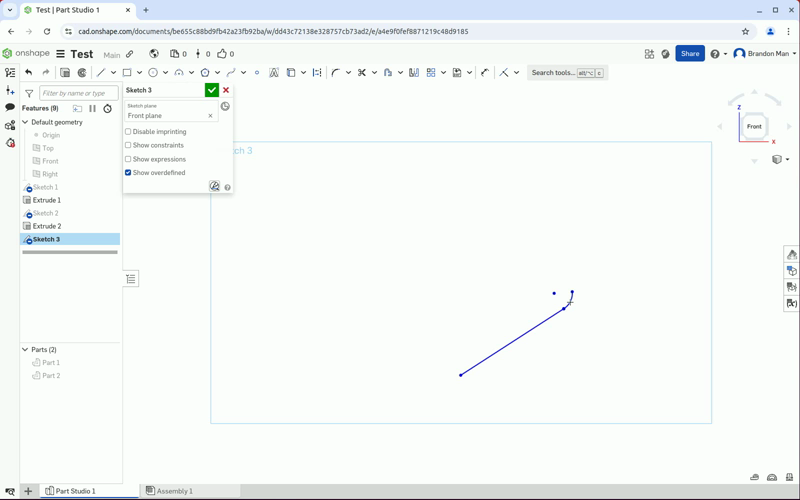
mouse_move(572, 291)
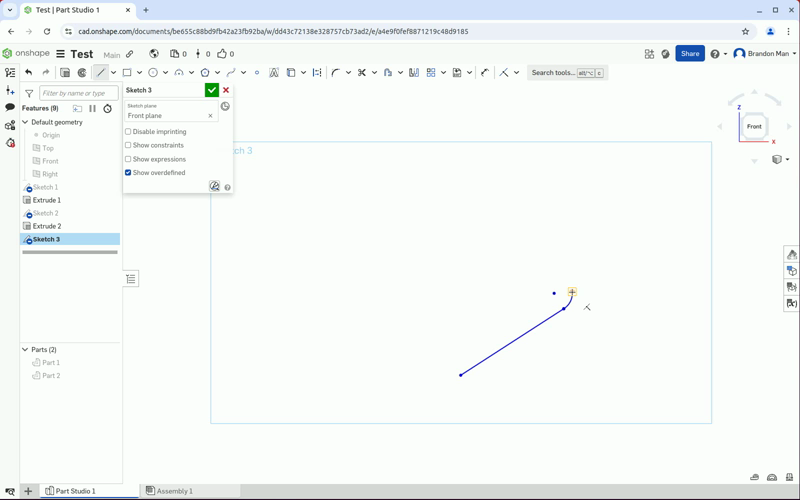
click(572, 291)
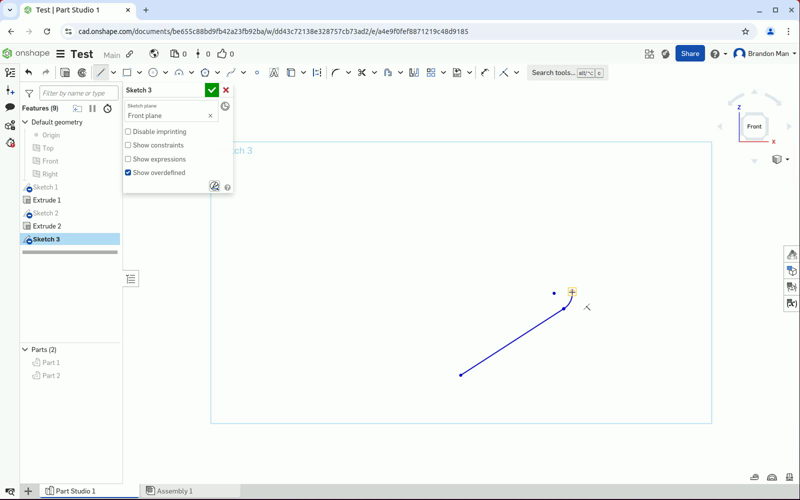
key_down(shift)
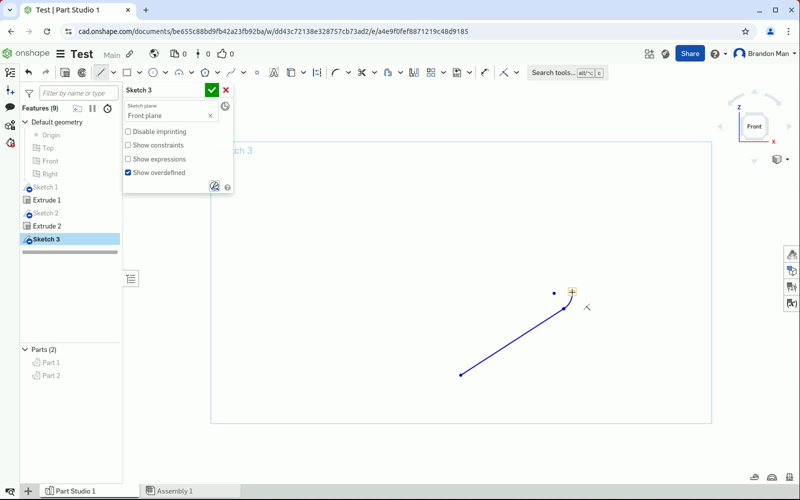
mouse_move(589, 291)
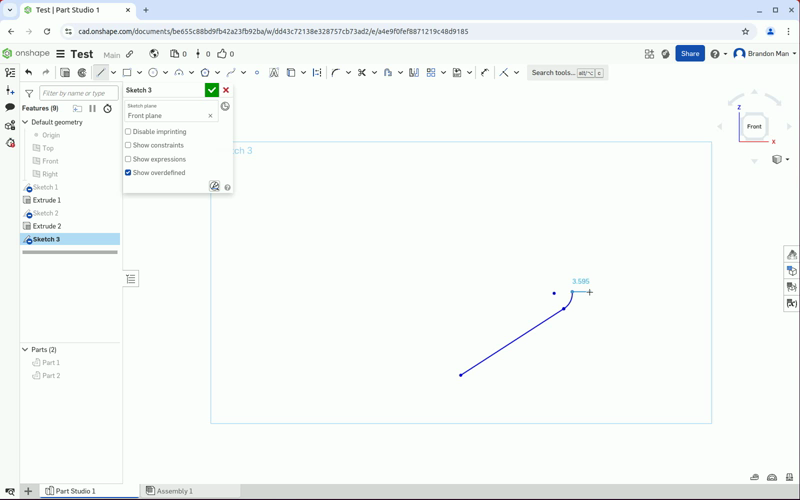
mouse_move(572, 250)
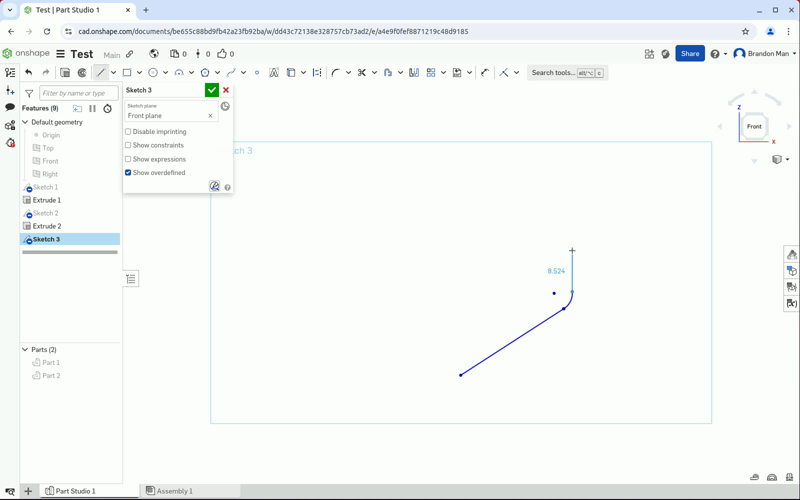
click(572, 250)
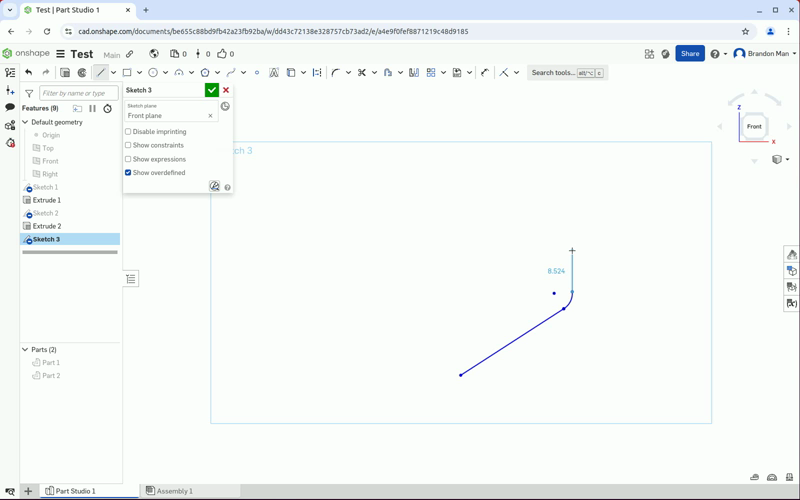
key_up(shift)
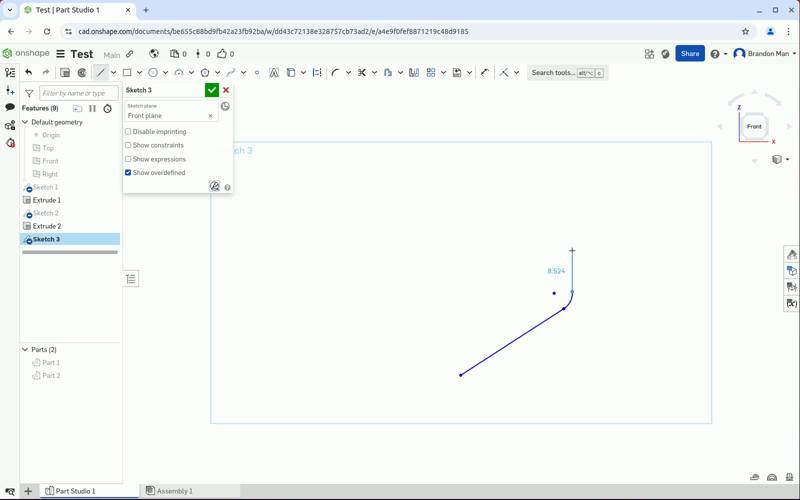
key(esc)
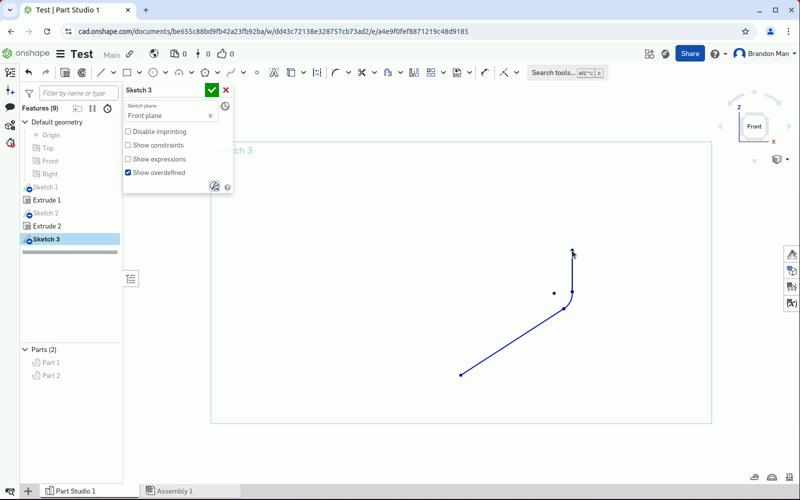
key(a)
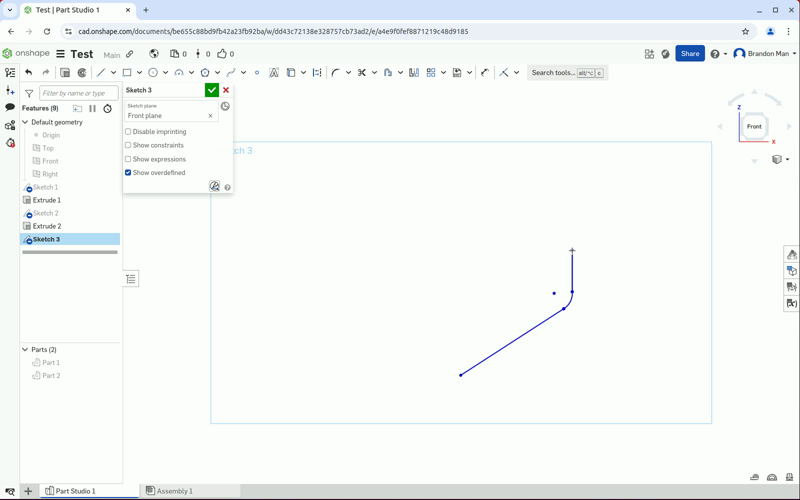
mouse_move(572, 250)
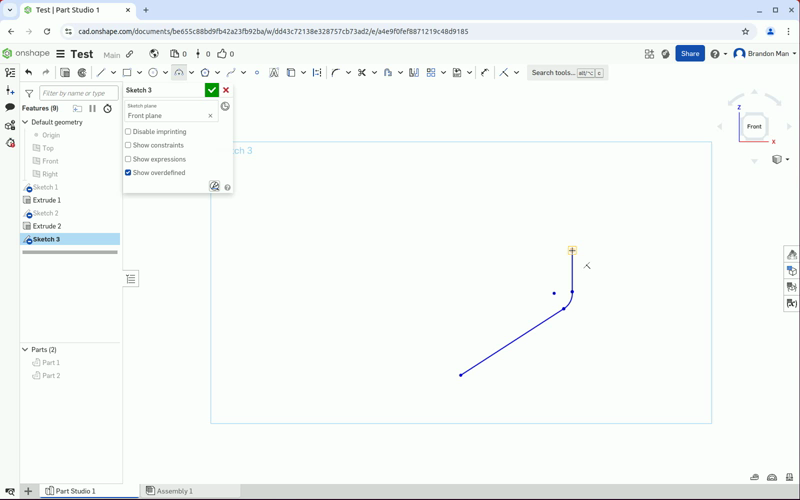
click(572, 250)
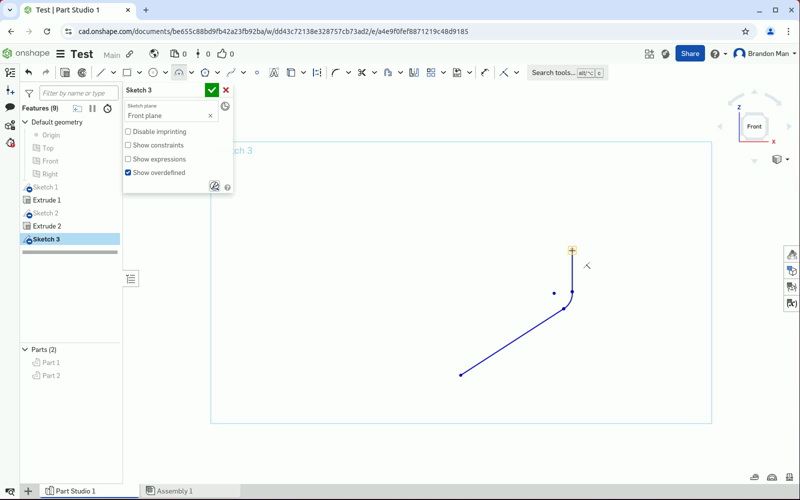
key_down(shift)
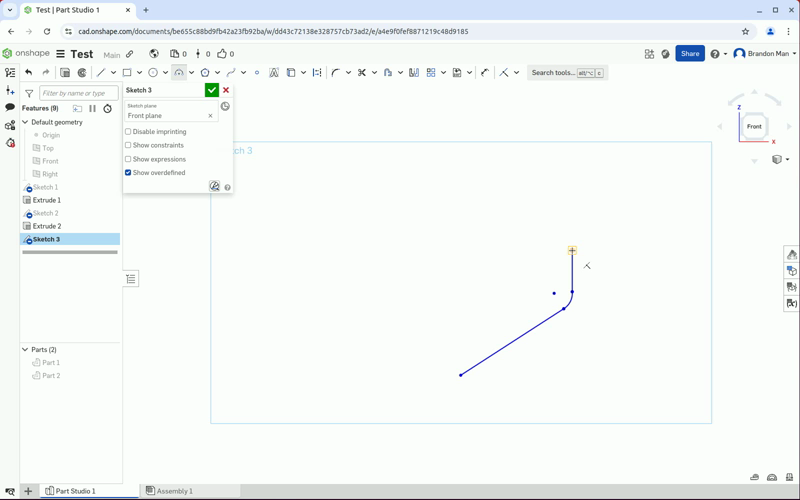
mouse_move(524, 243)
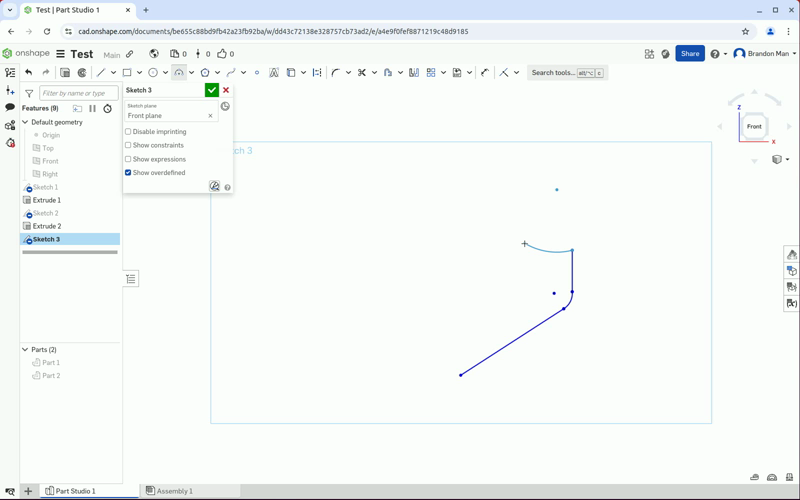
click(524, 243)
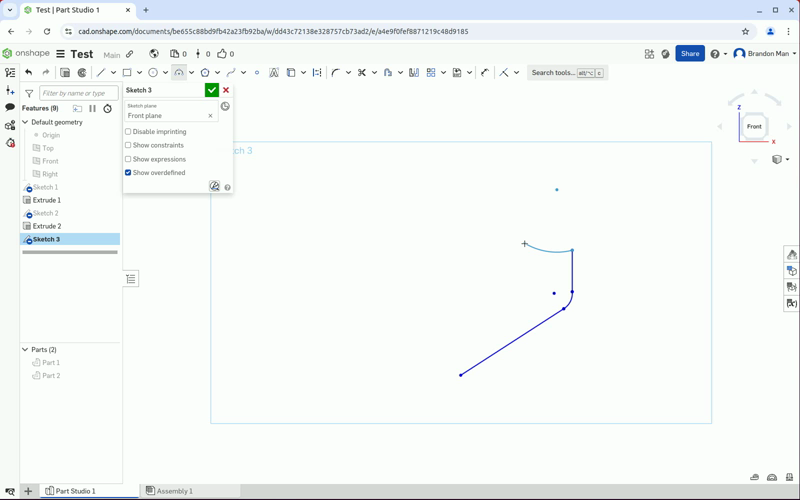
mouse_move(544, 274)
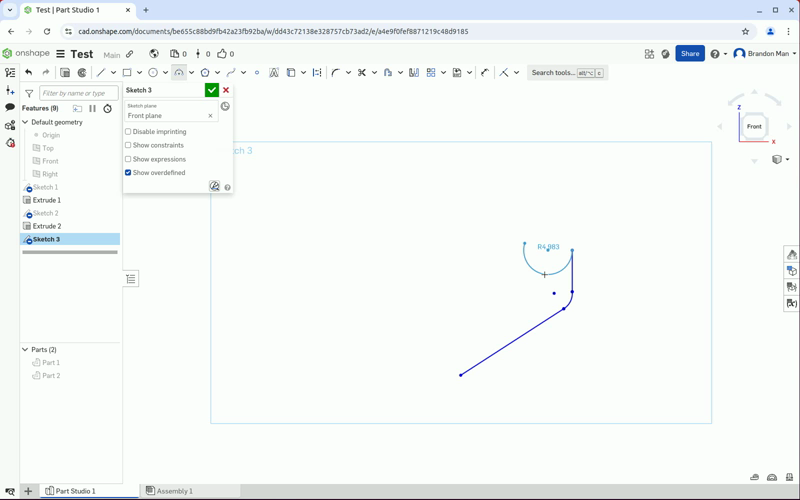
click(544, 274)
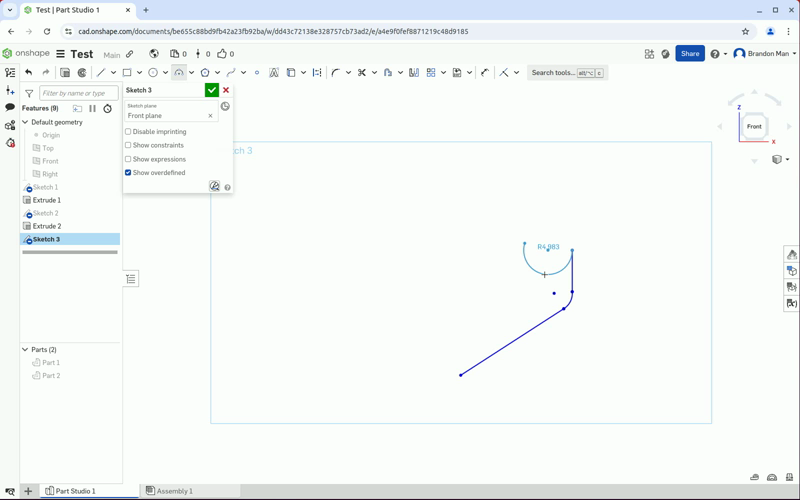
key_up(shift)
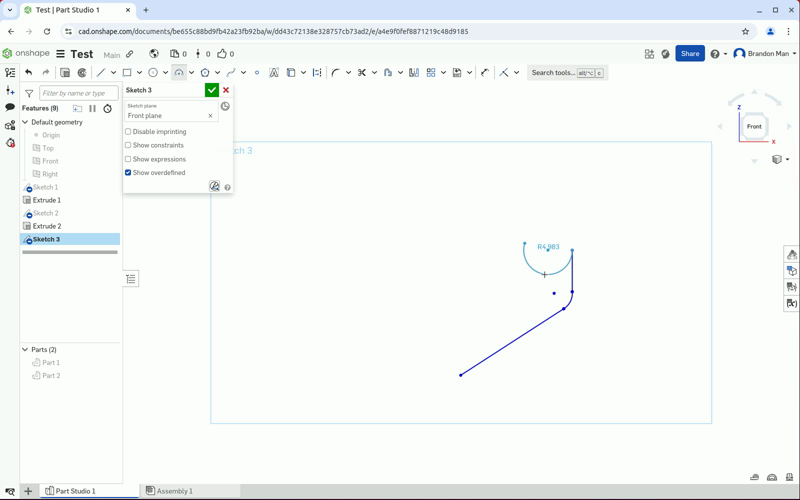
key(esc)
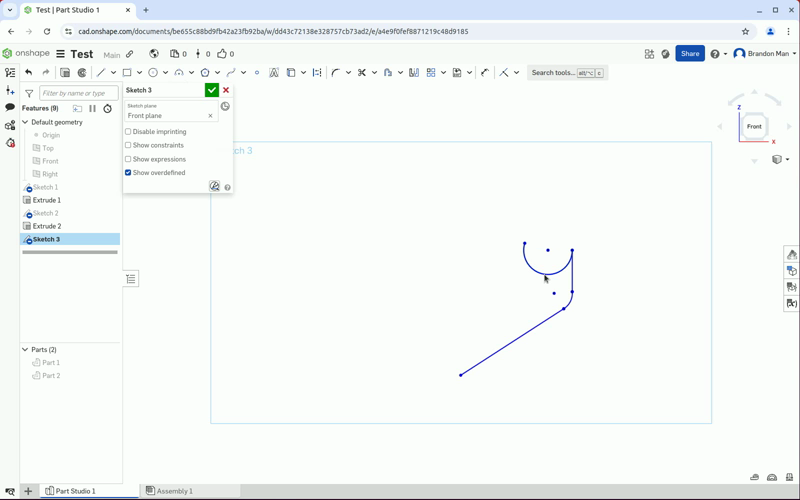
key(l)
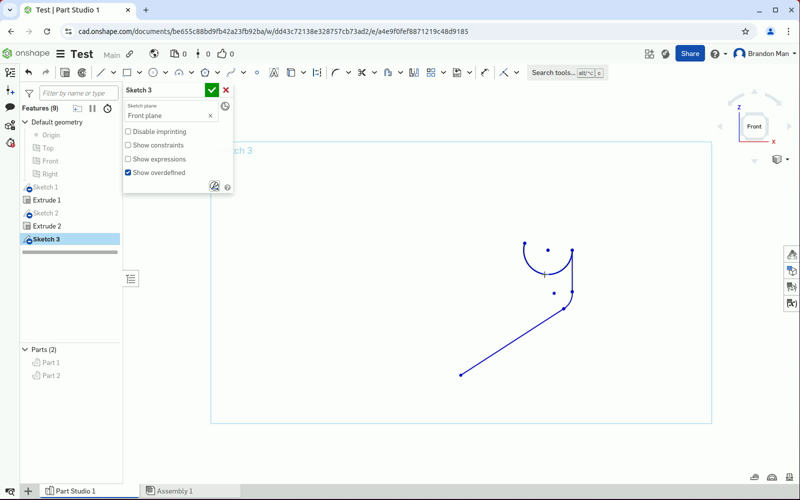
mouse_move(524, 243)
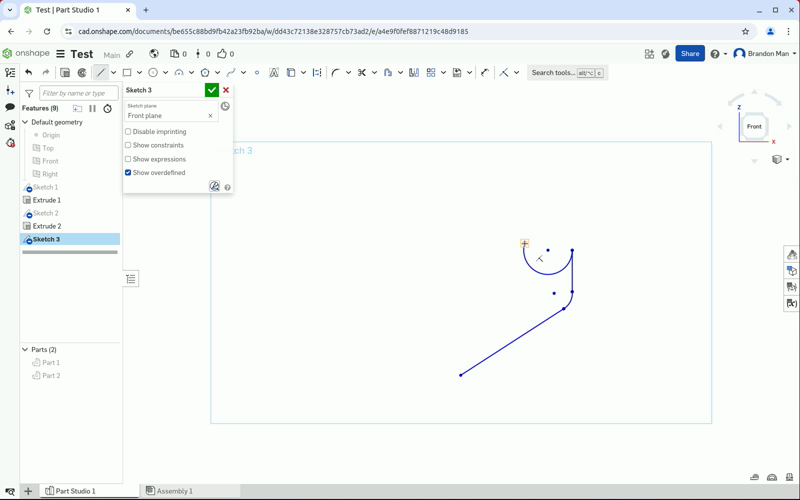
click(524, 243)
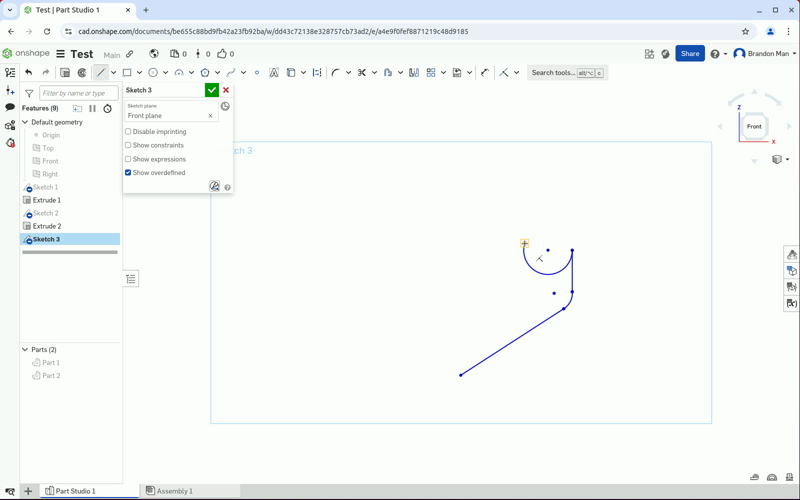
key_down(shift)
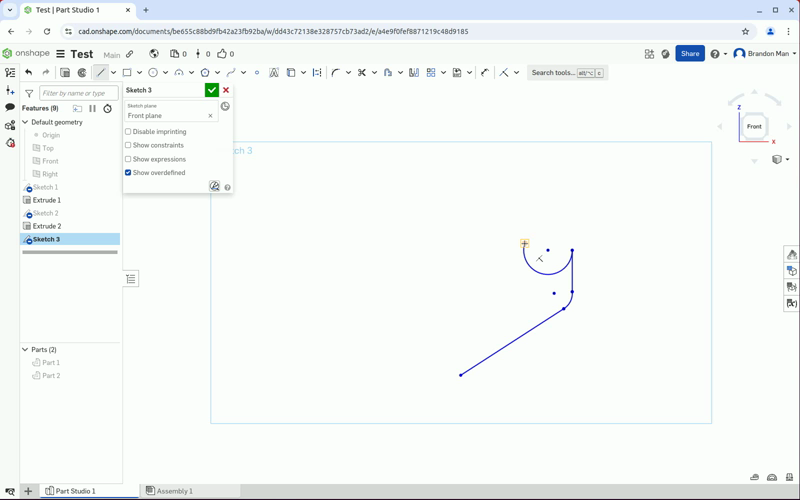
mouse_move(554, 243)
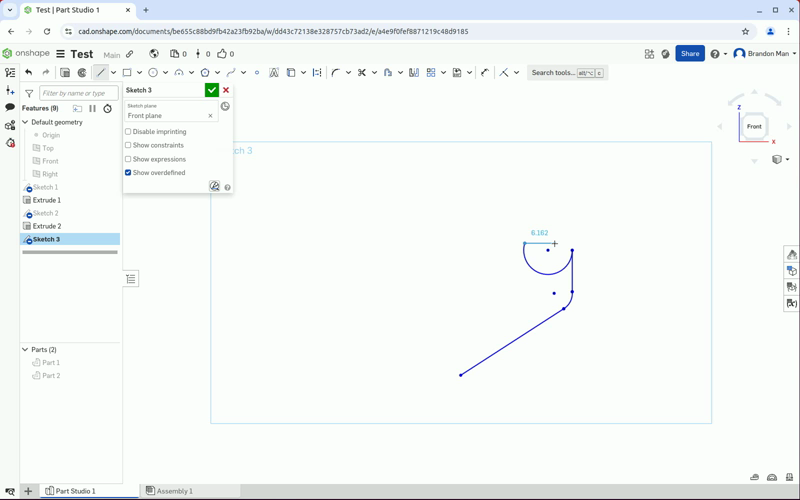
mouse_move(516, 268)
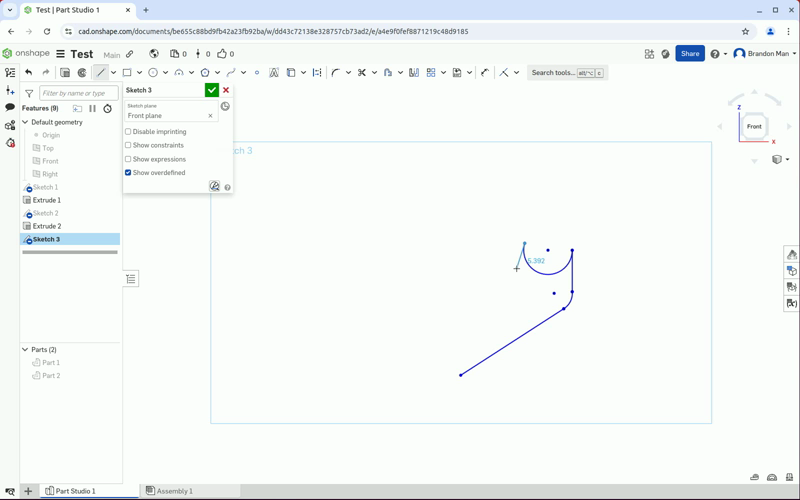
click(516, 268)
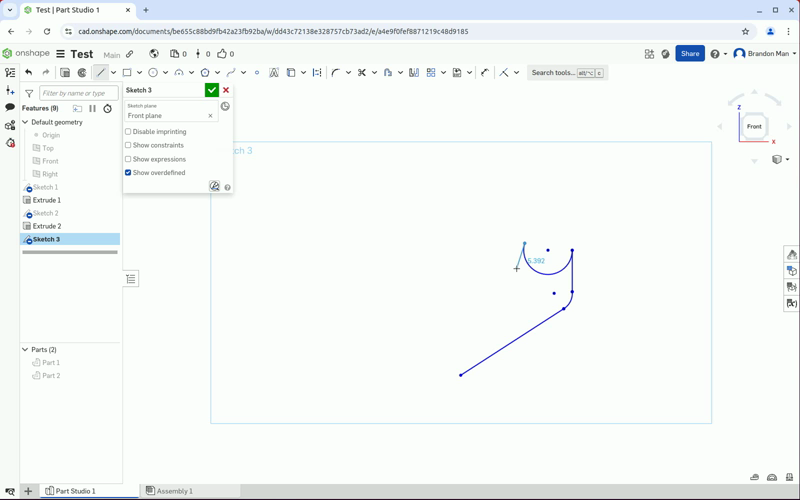
key_up(shift)
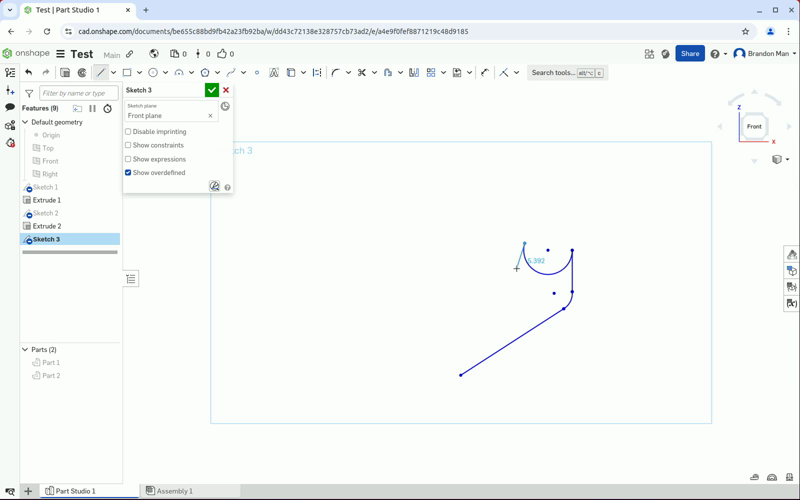
key(esc)
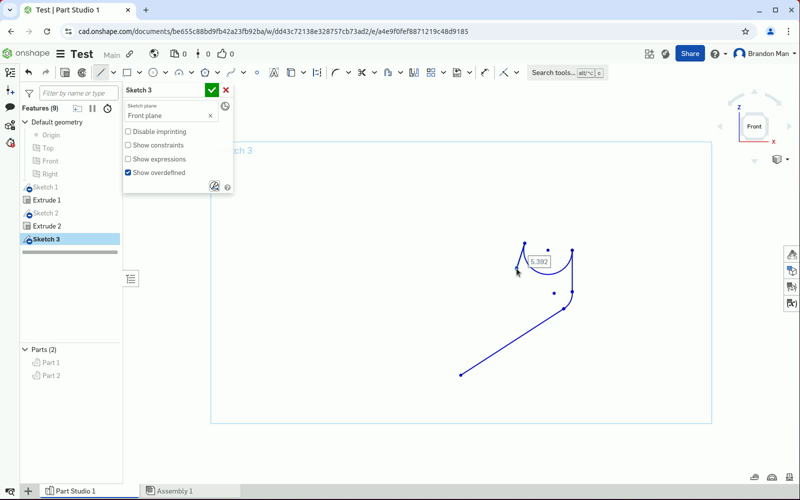
key(a)
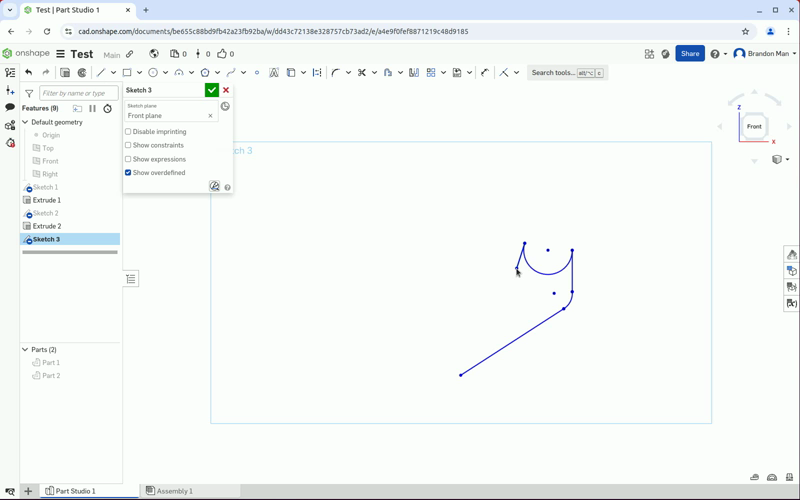
mouse_move(516, 268)
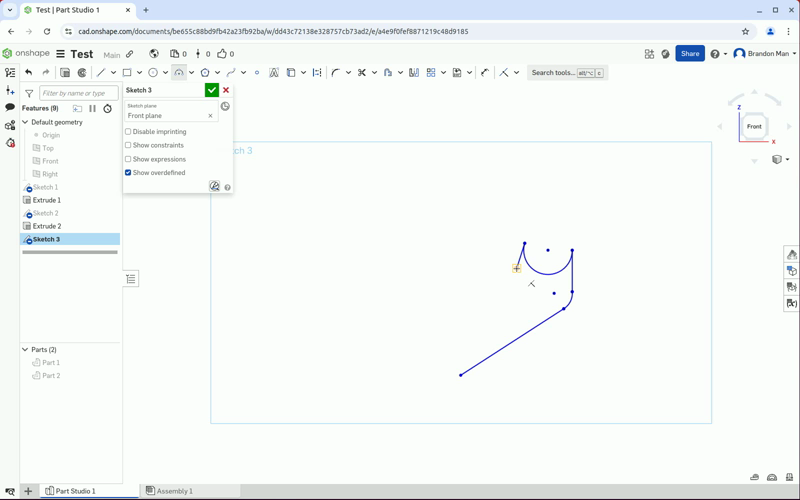
click(516, 268)
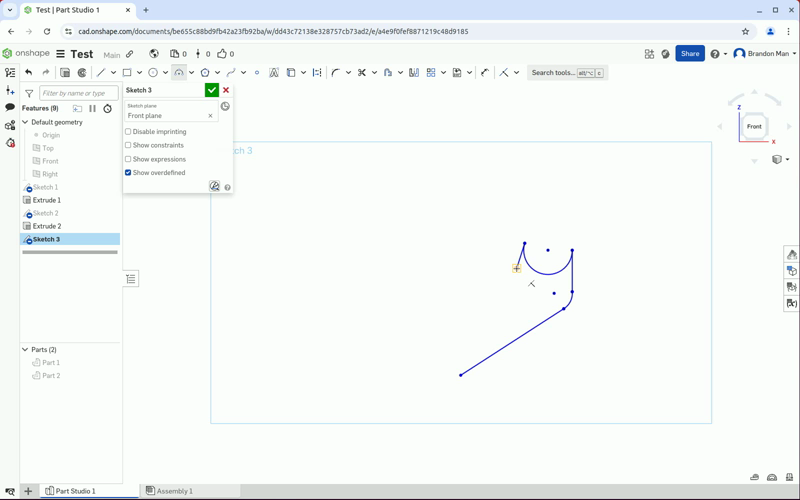
key_down(shift)
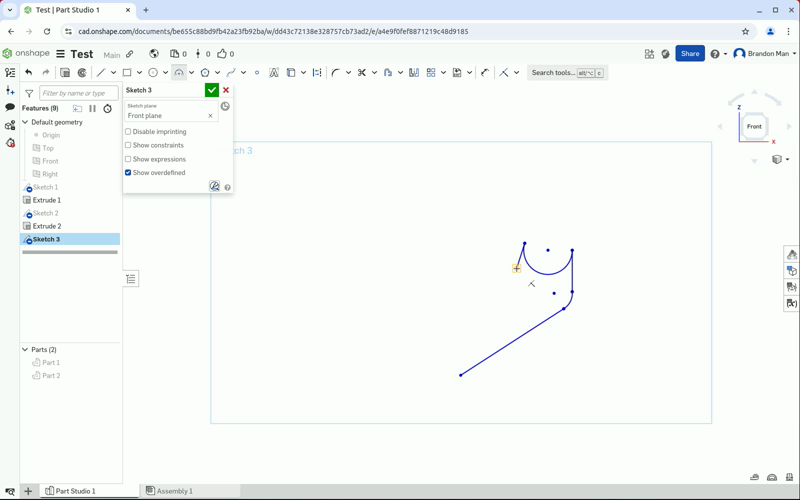
mouse_move(497, 283)
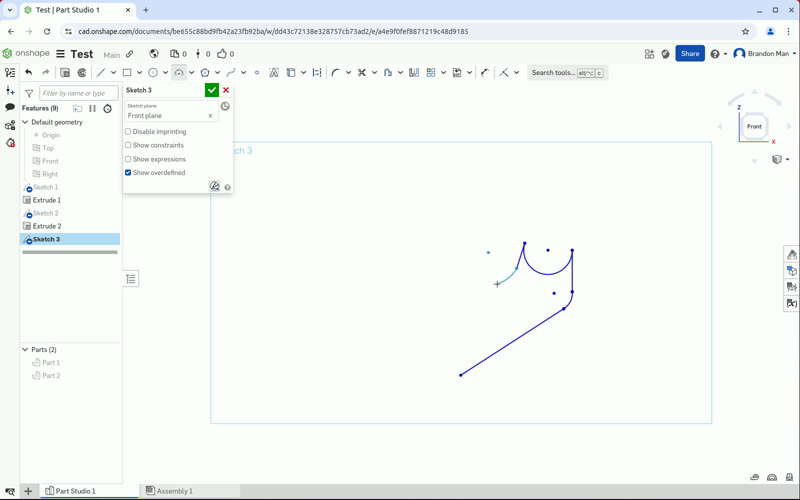
click(497, 283)
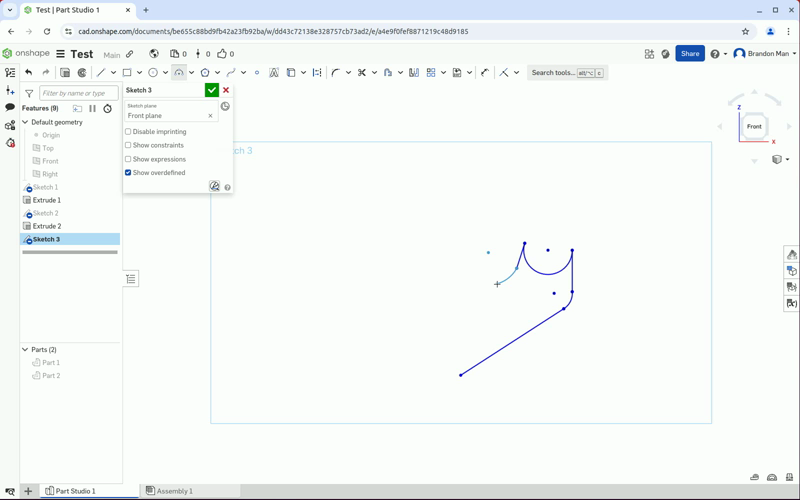
mouse_move(509, 279)
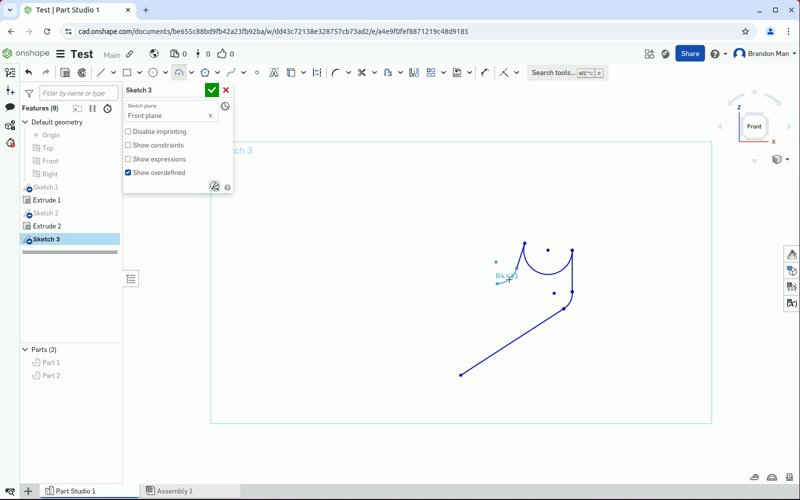
click(509, 279)
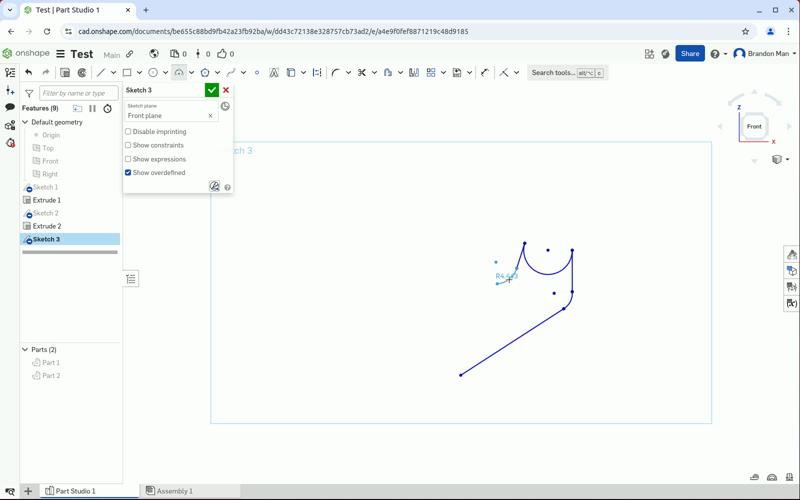
key_up(shift)
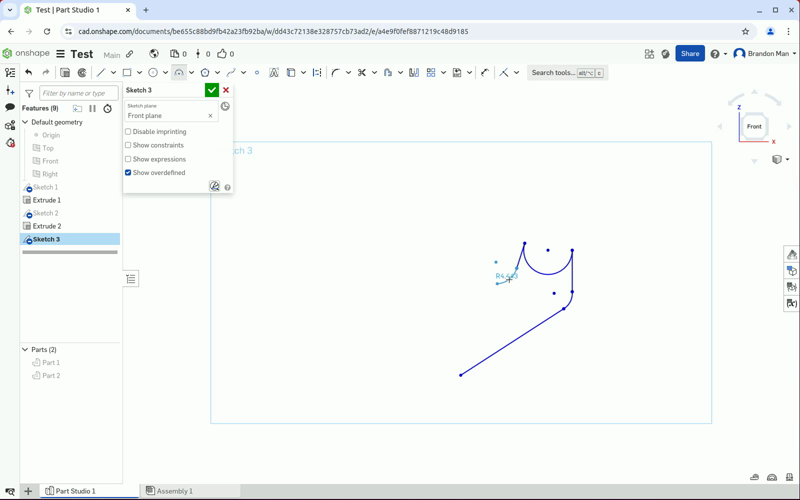
key(esc)
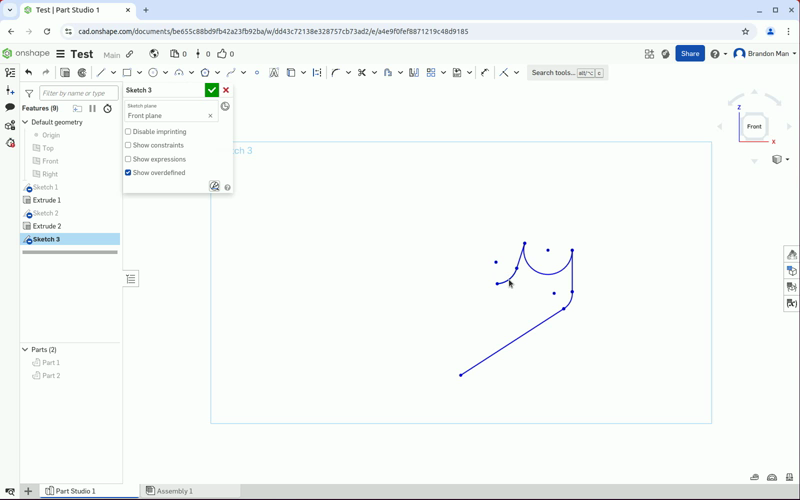
key(l)
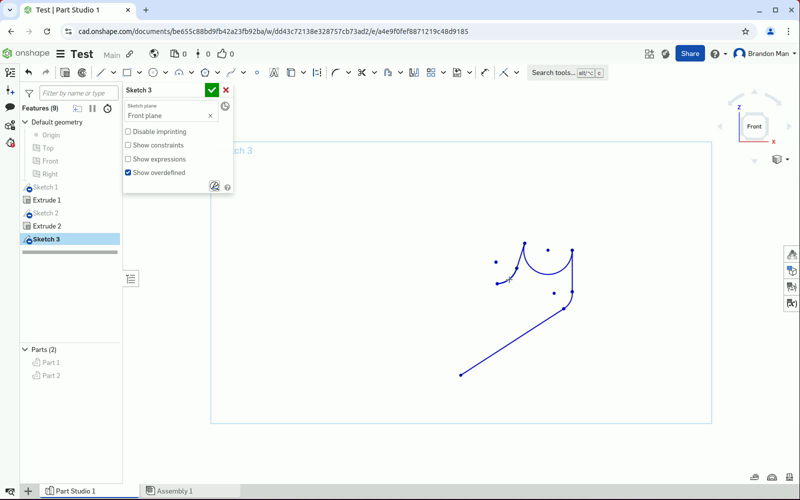
mouse_move(497, 283)
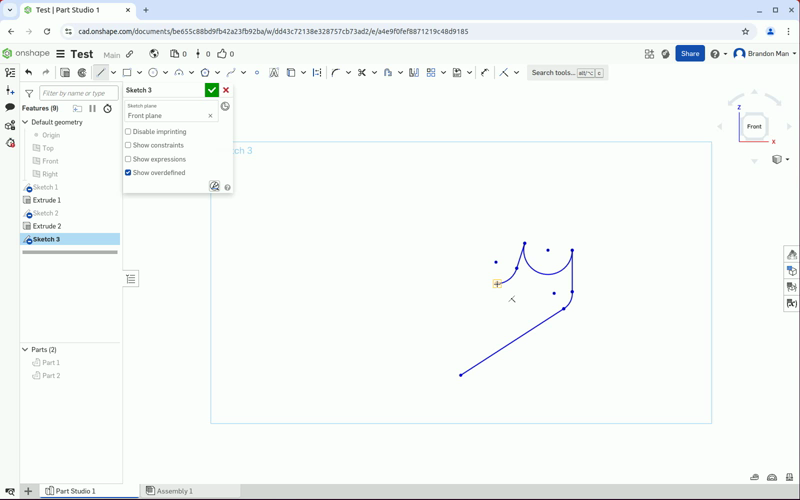
click(497, 283)
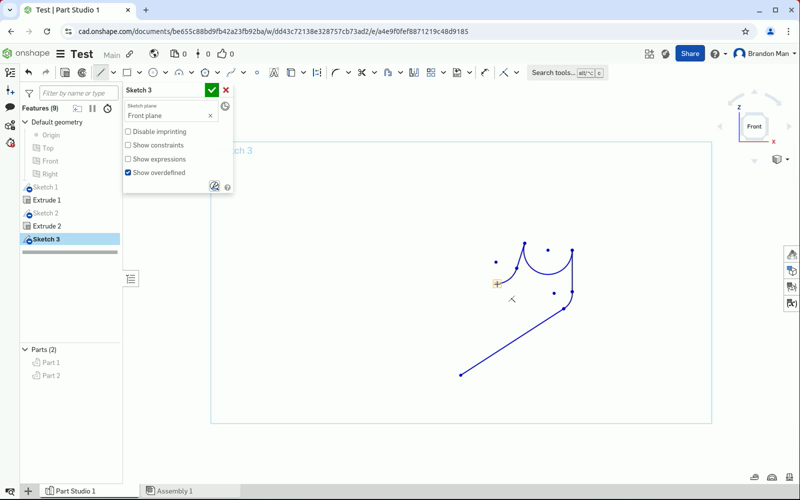
key_down(shift)
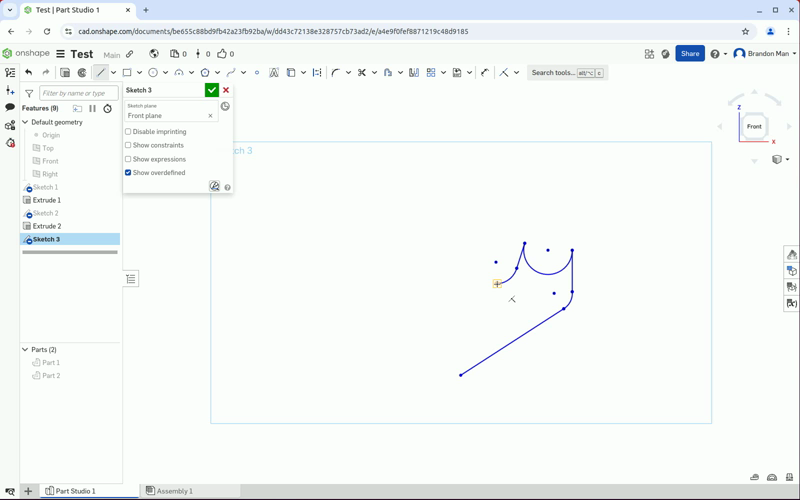
mouse_move(527, 283)
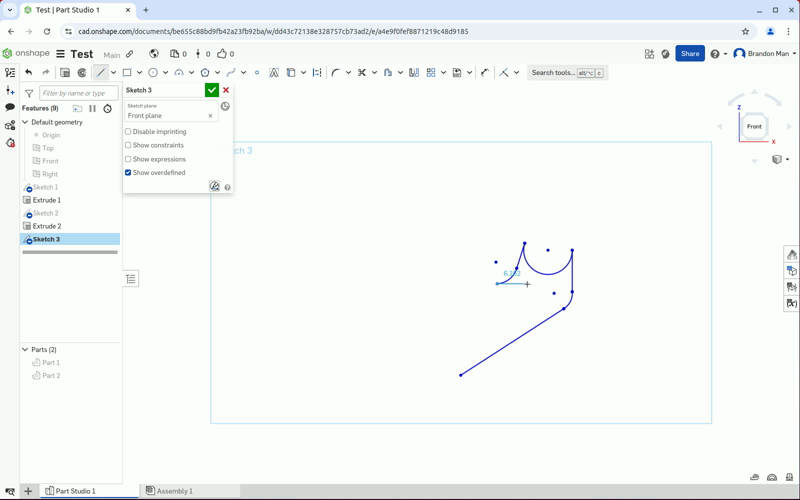
mouse_move(460, 283)
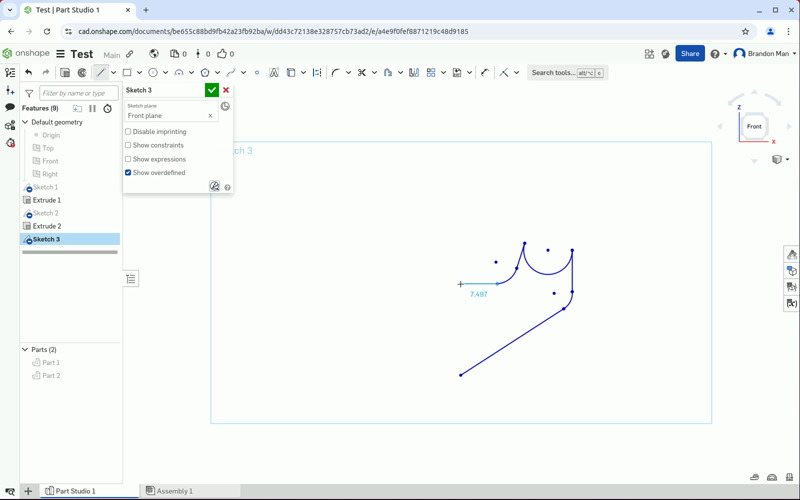
click(460, 283)
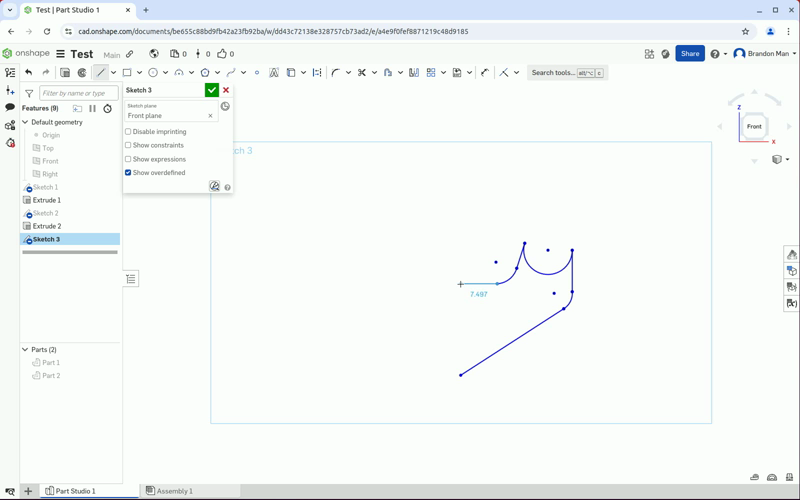
key_up(shift)
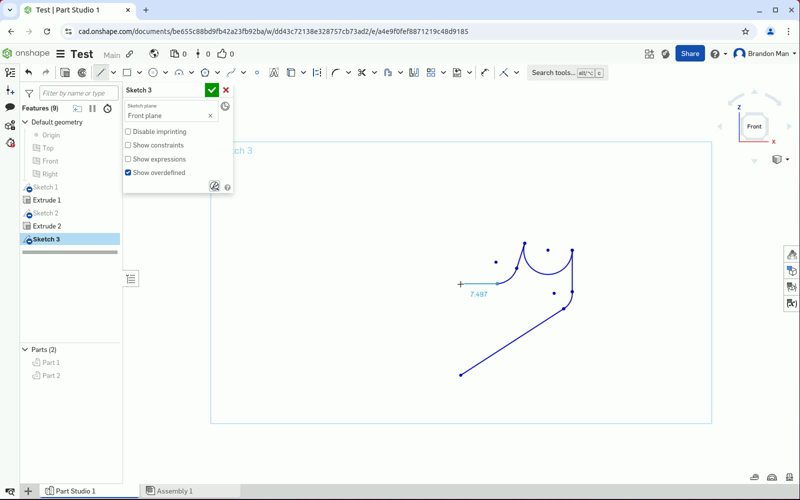
key_down(shift)
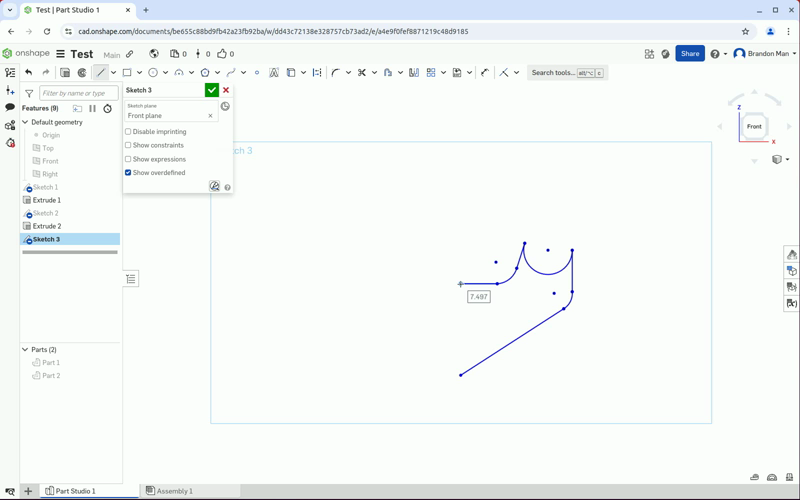
mouse_move(460, 375)
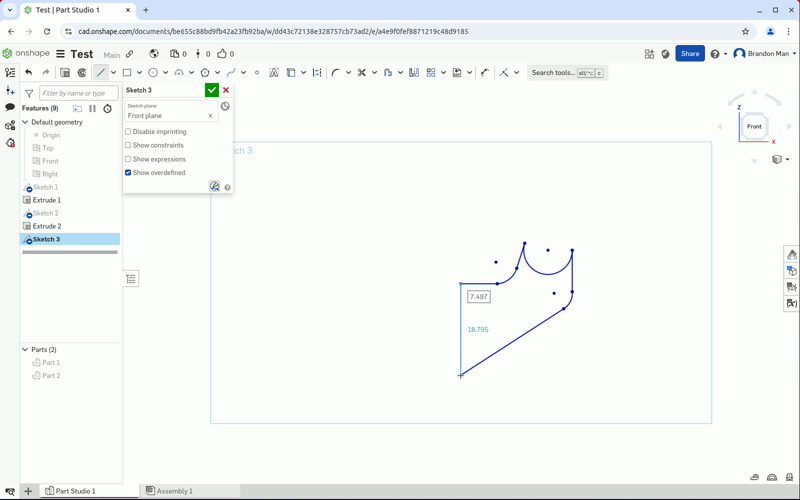
key_up(shift)
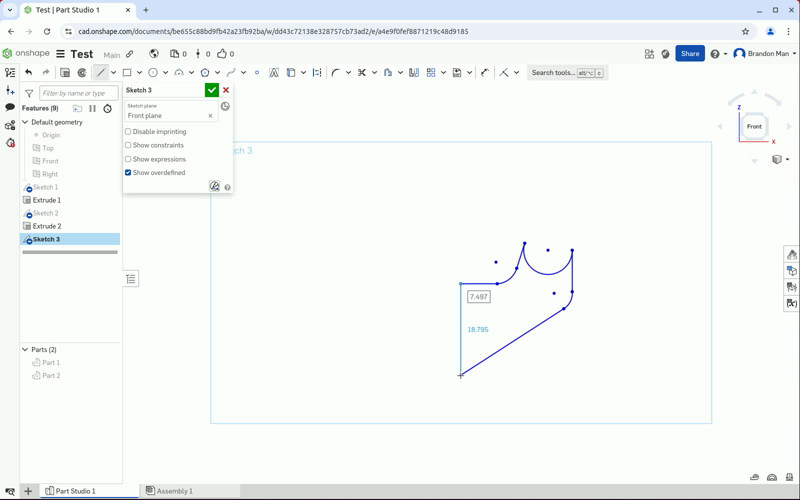
click(460, 375)
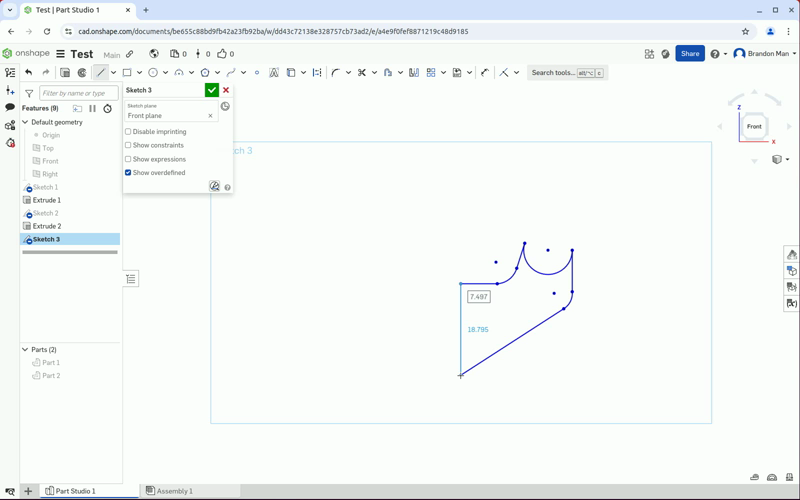
key(esc)
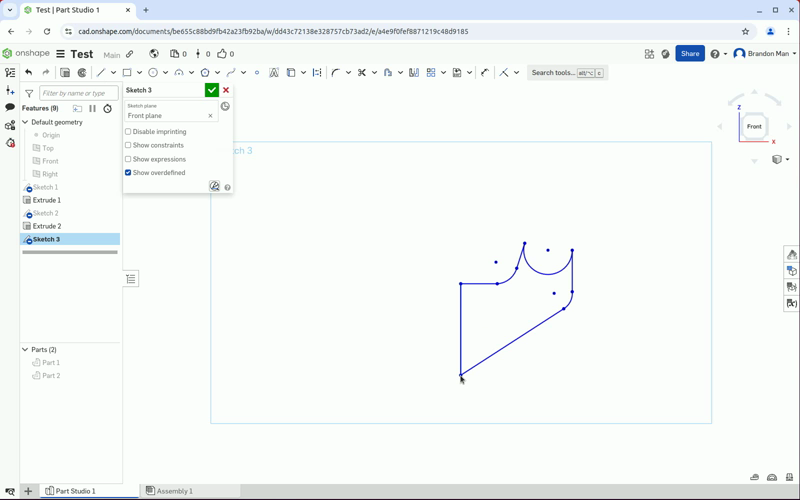
mouse_move(497, 343)
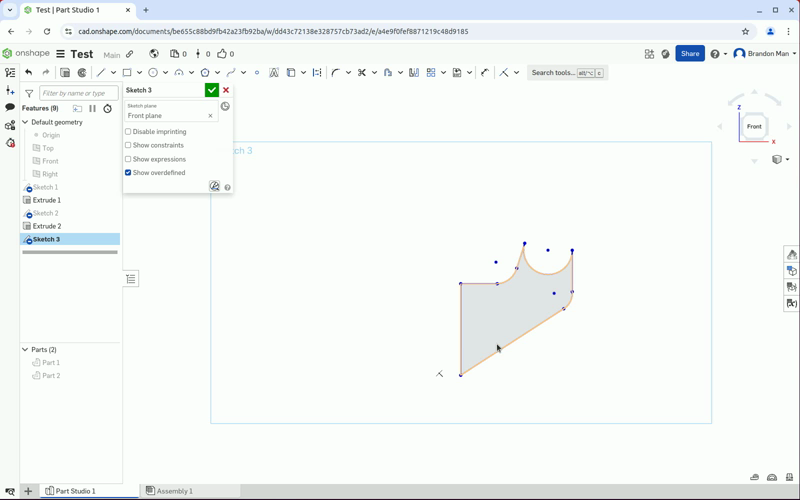
click(497, 343)
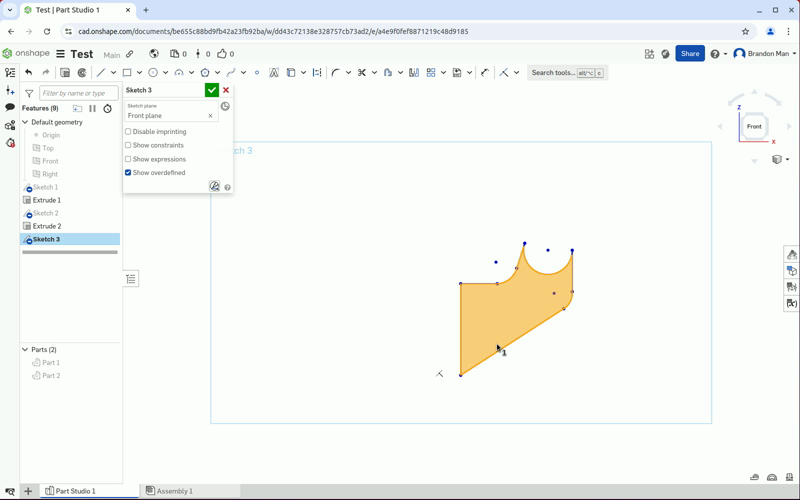
mouse_move(73, 352)
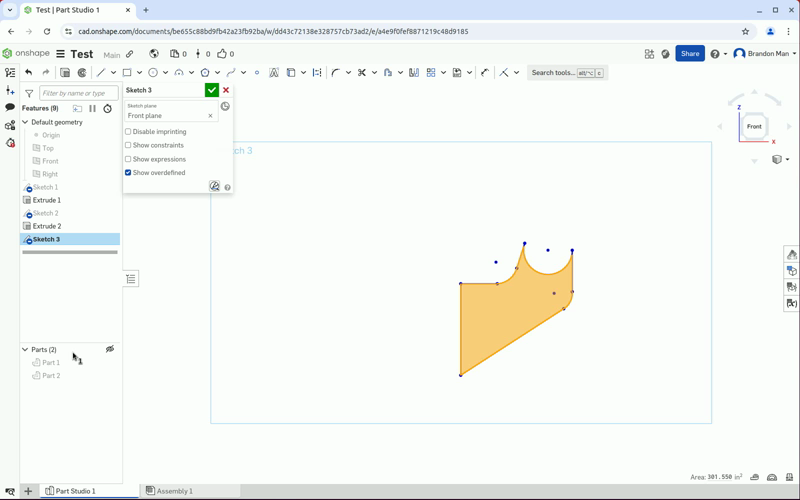
key(shift+y)
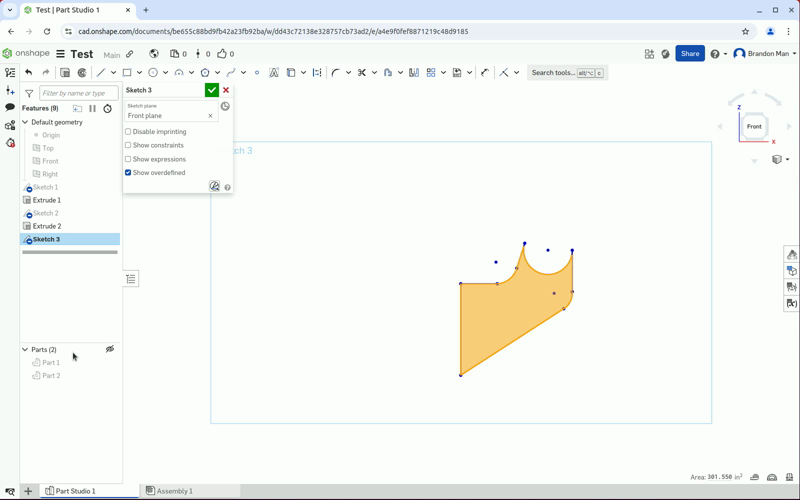
key(shift+e)
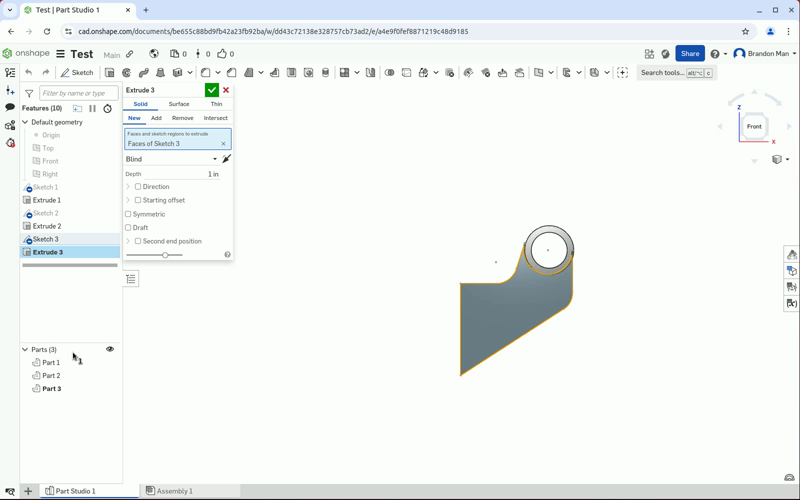
mouse_move(143, 106)
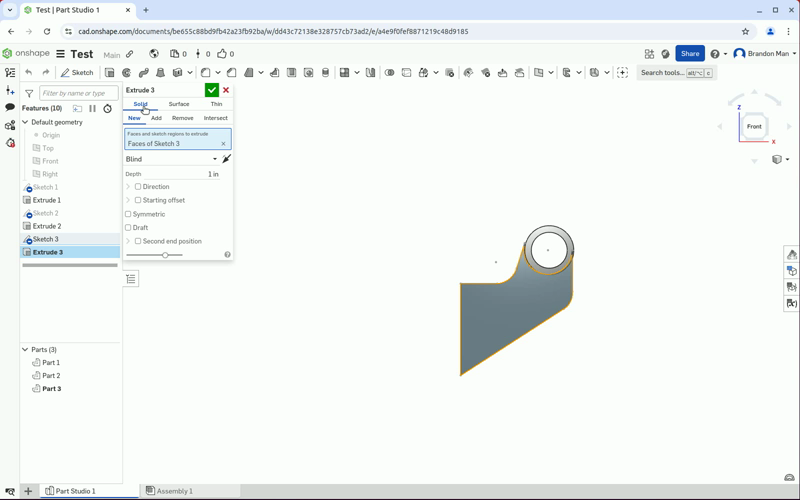
click(143, 106)
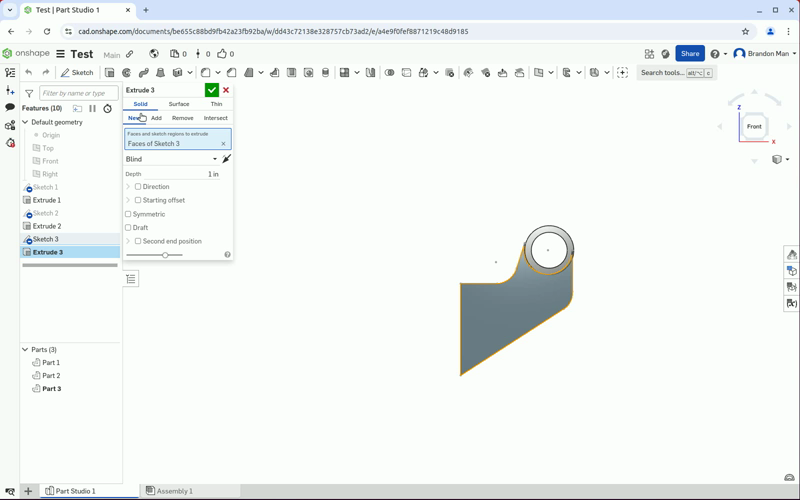
mouse_move(137, 120)
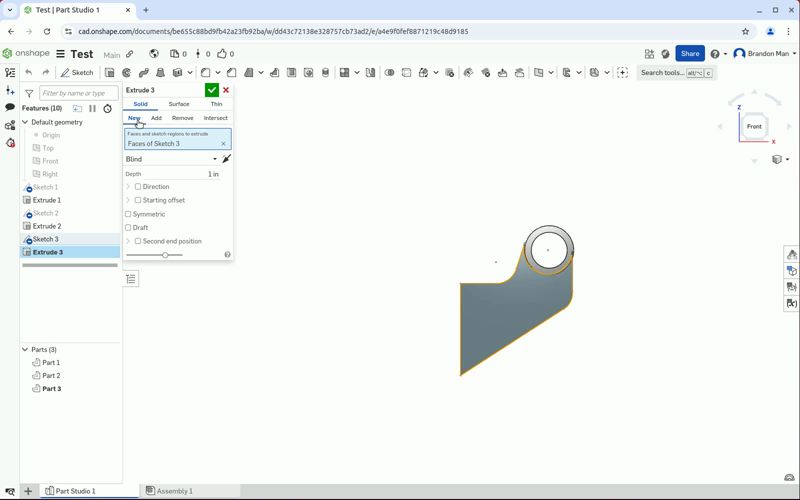
click(137, 120)
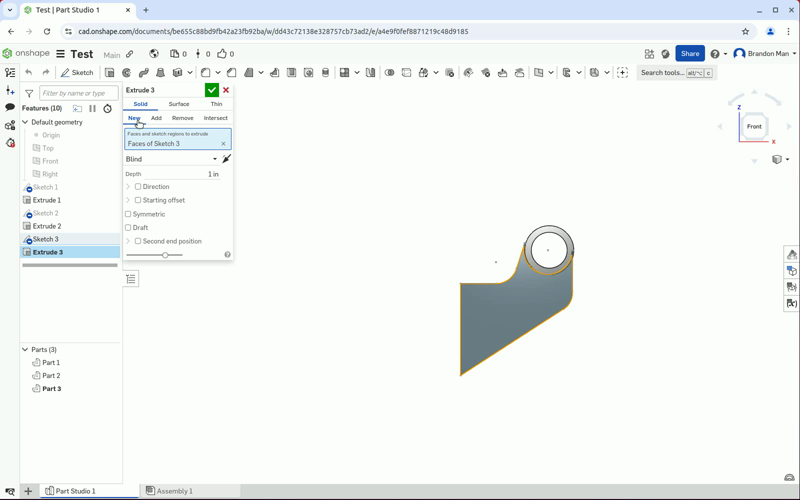
key(tab, 4)
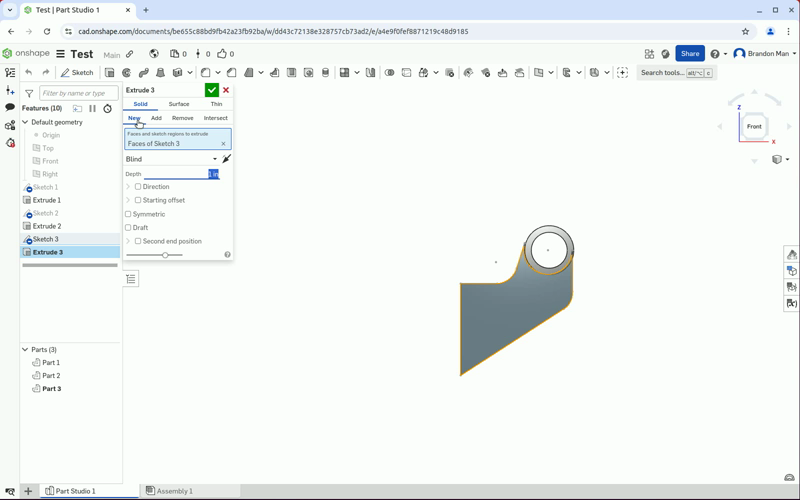
text(2.648)
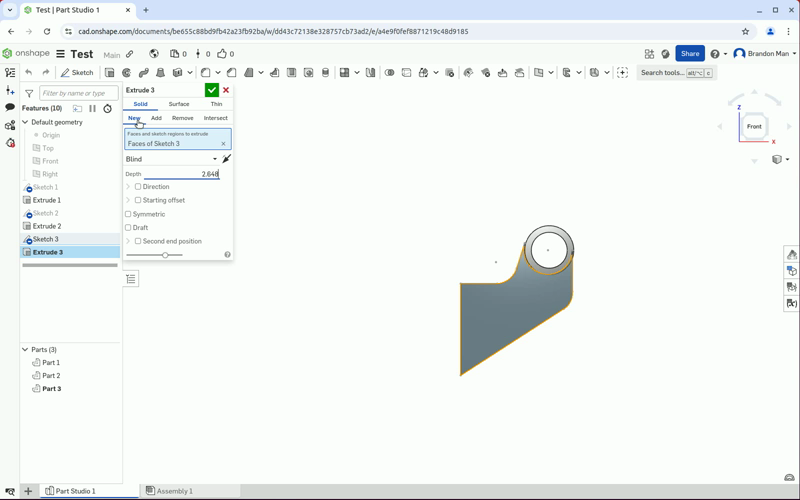
key(enter)
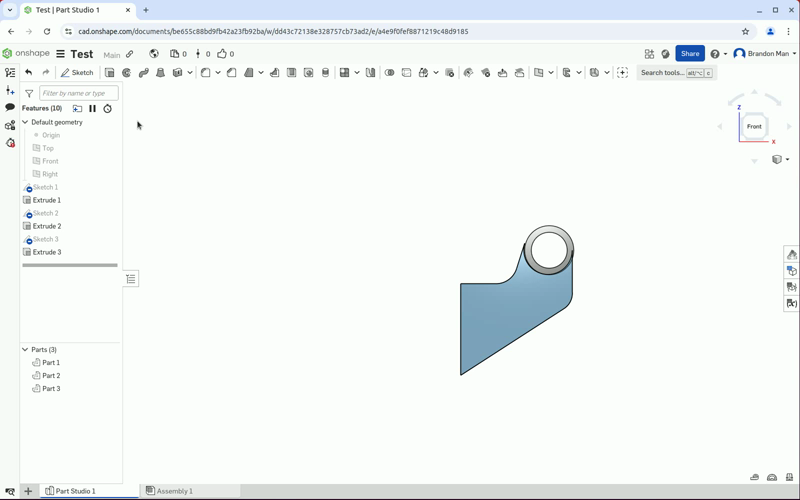
key(shift+h)
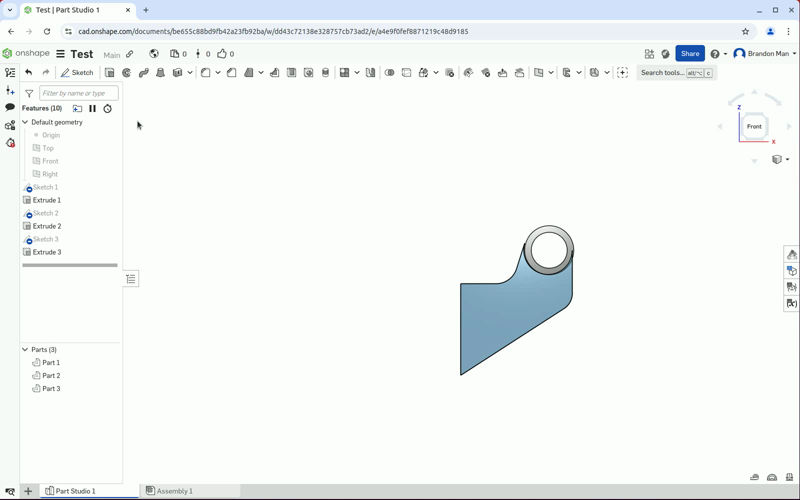
key(shift+h)
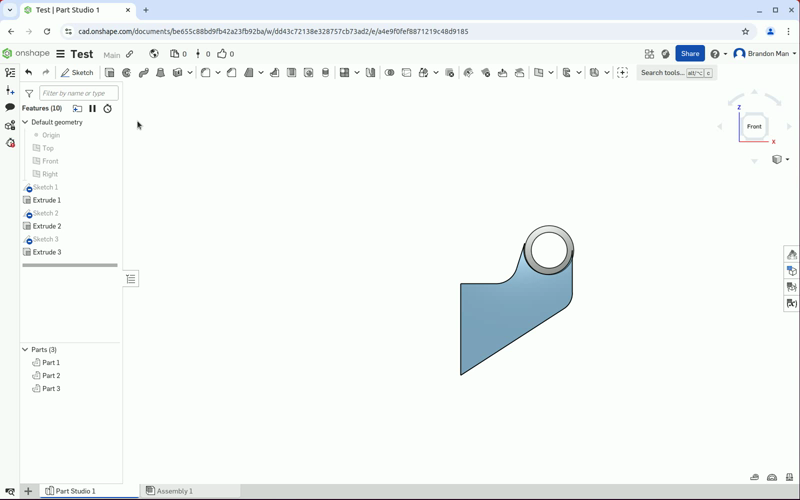
mouse_move(73, 189)
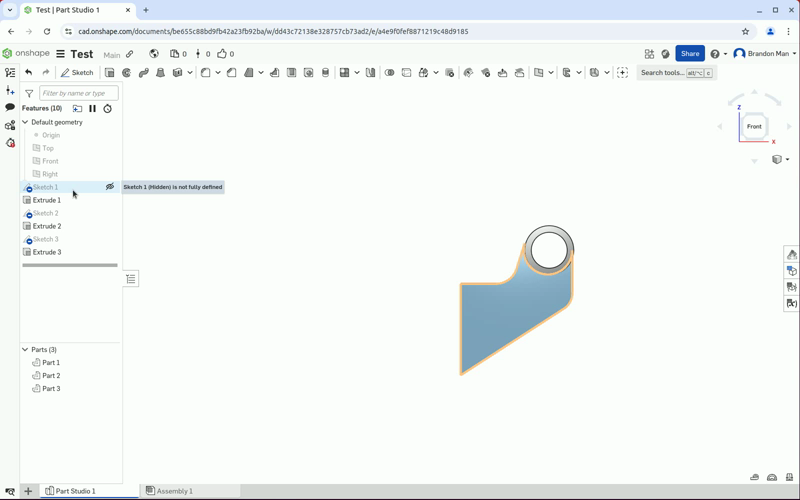
click(73, 189)
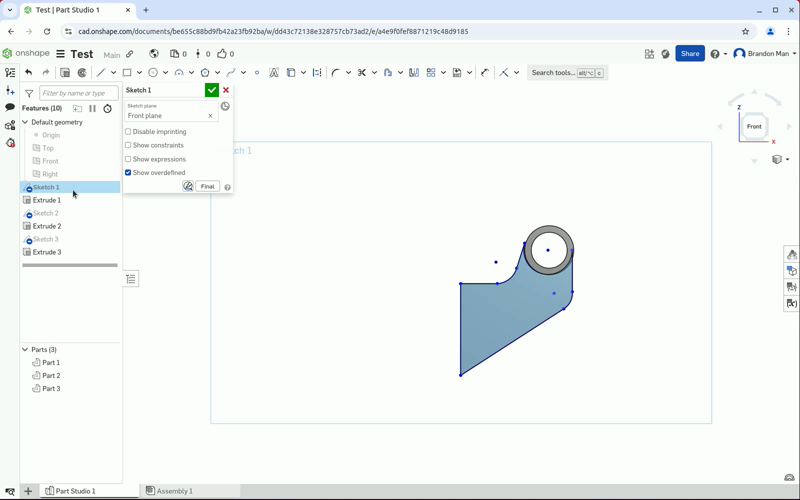
mouse_move(229, 92)
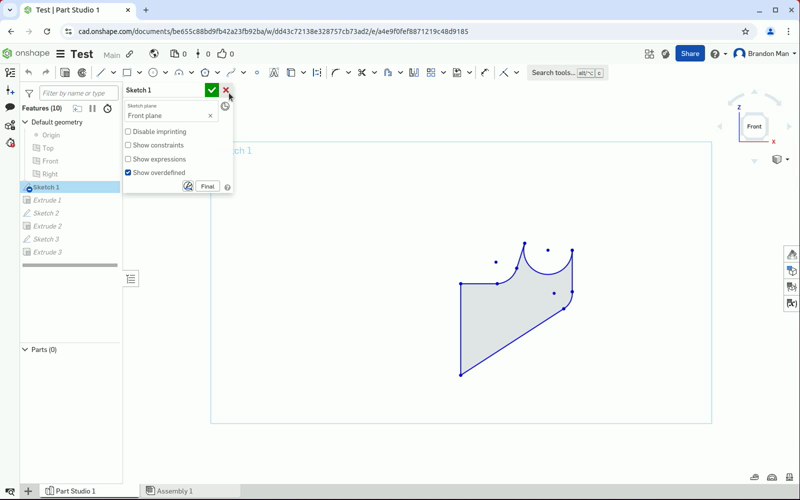
click(229, 92)
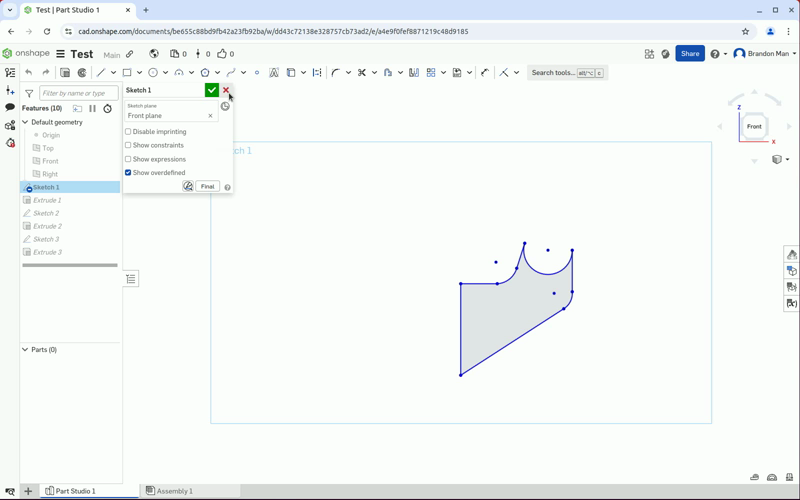
key(shift+s)
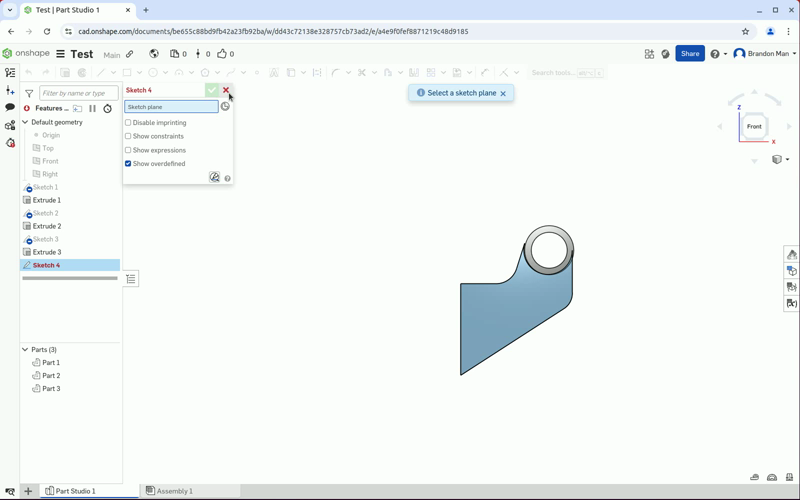
mouse_move(73, 163)
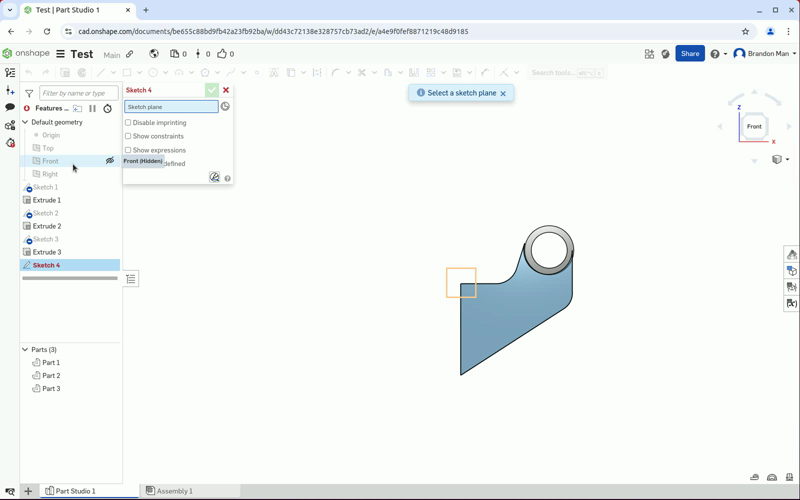
click(73, 163)
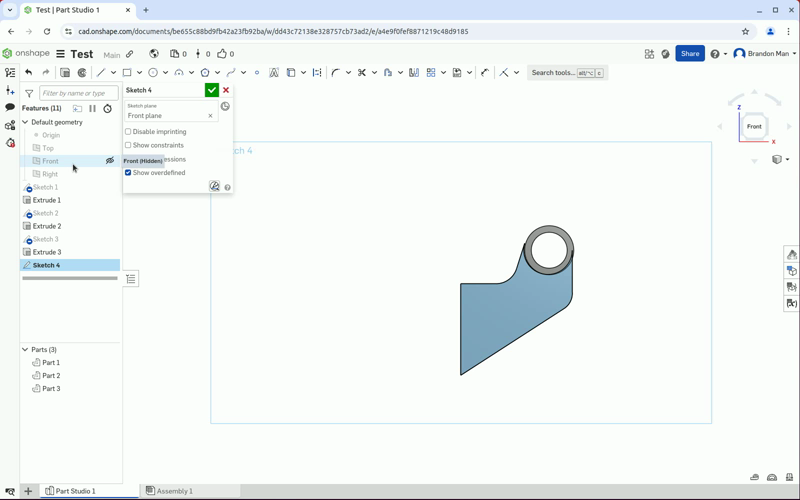
mouse_move(73, 352)
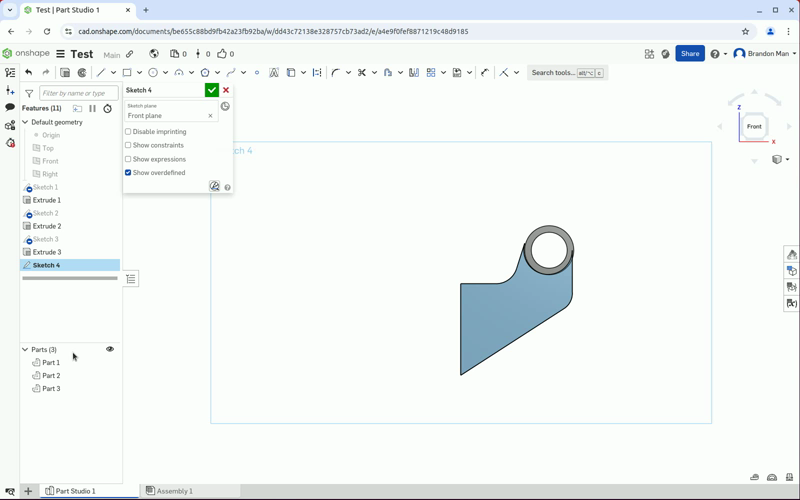
key(y)
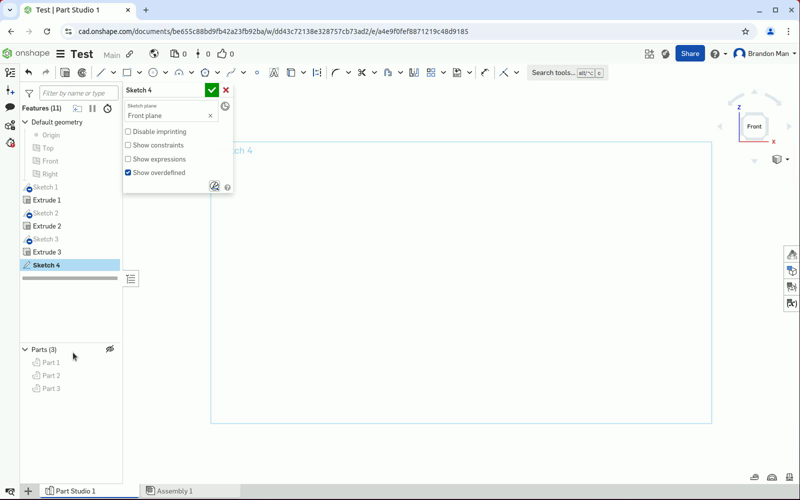
key(c)
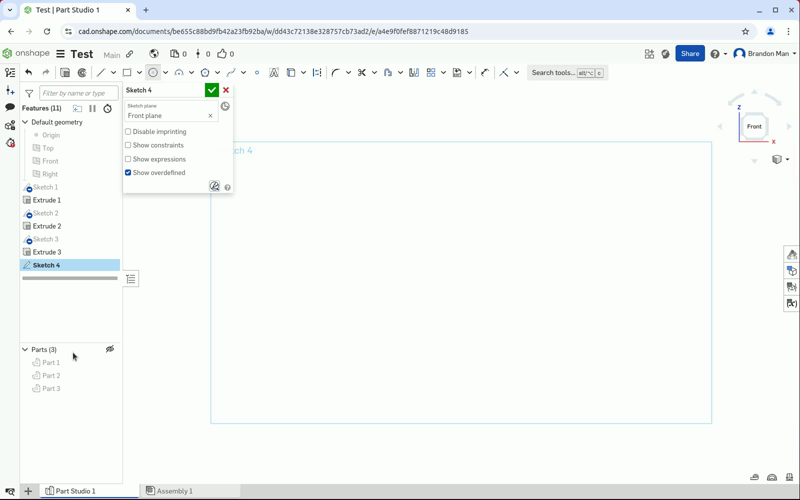
key_down(shift)
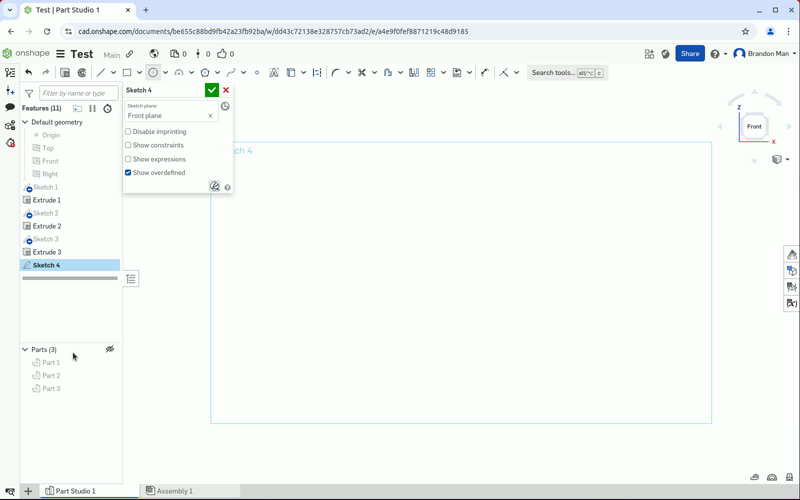
mouse_move(549, 250)
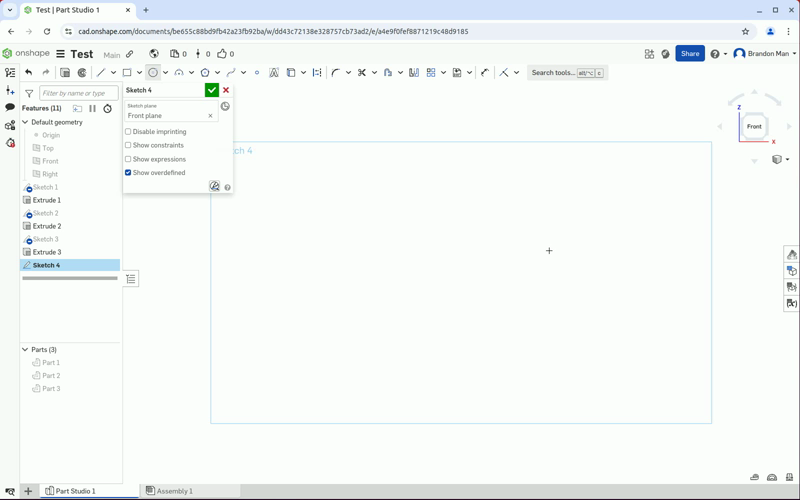
click(549, 250)
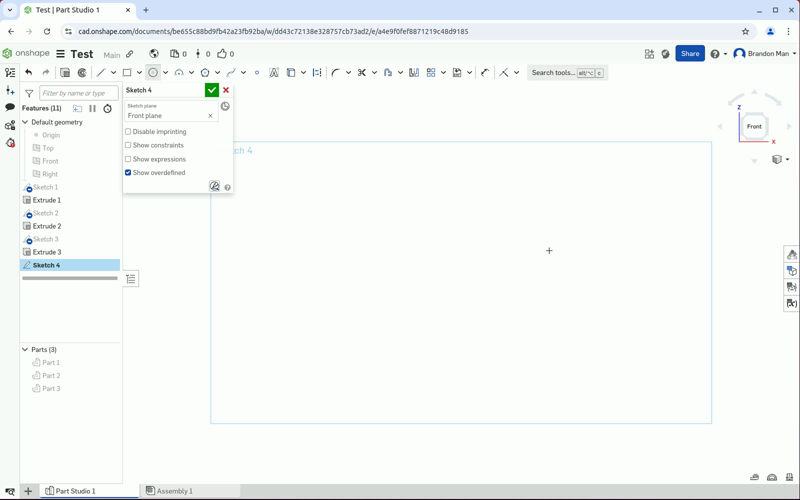
key_up(shift)
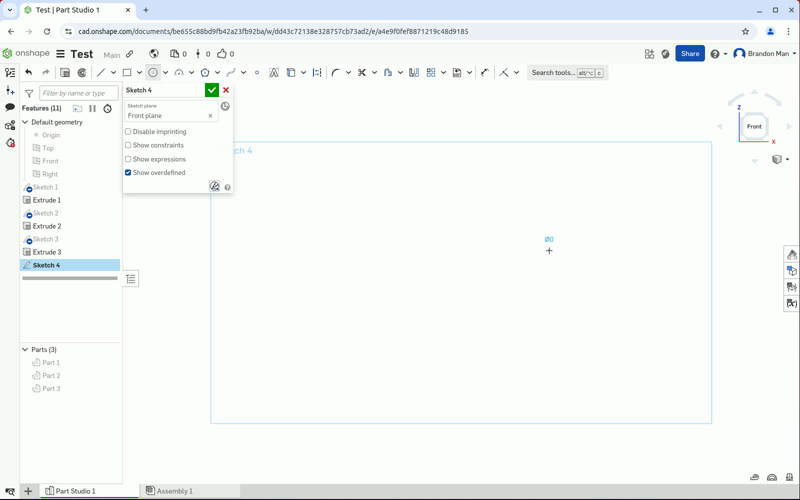
mouse_move(573, 250)
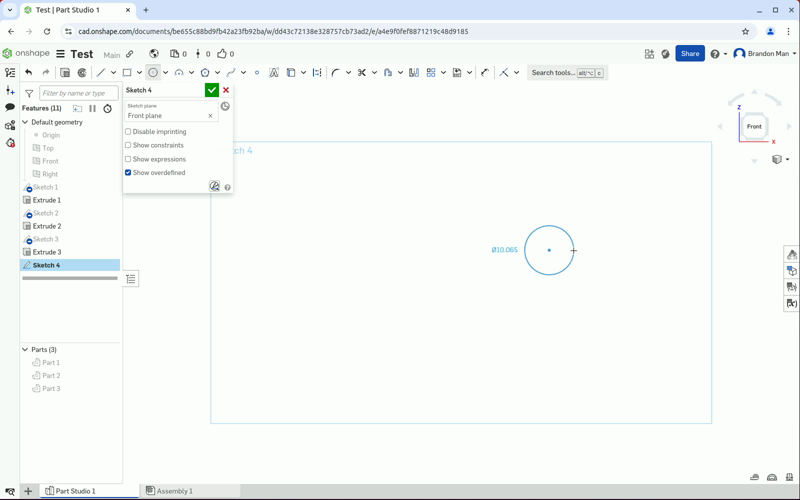
click(573, 250)
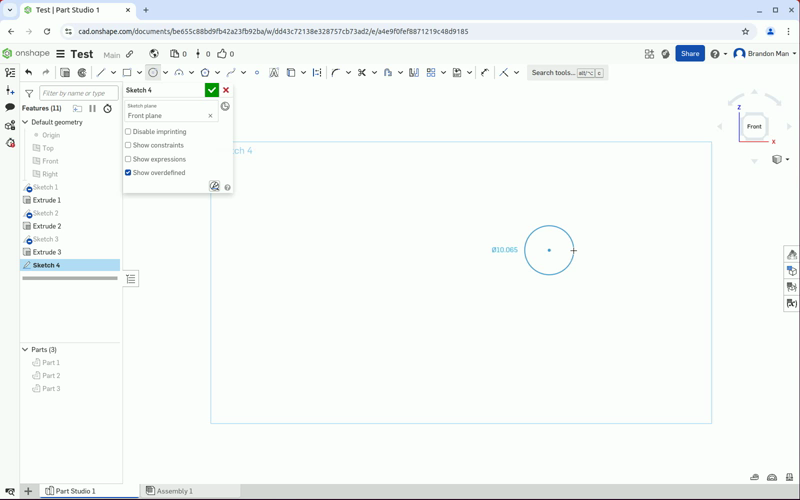
key(esc)
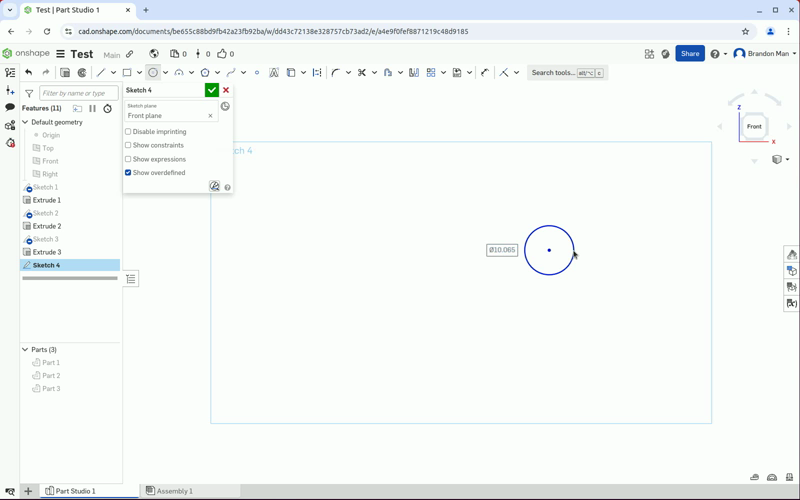
key(c)
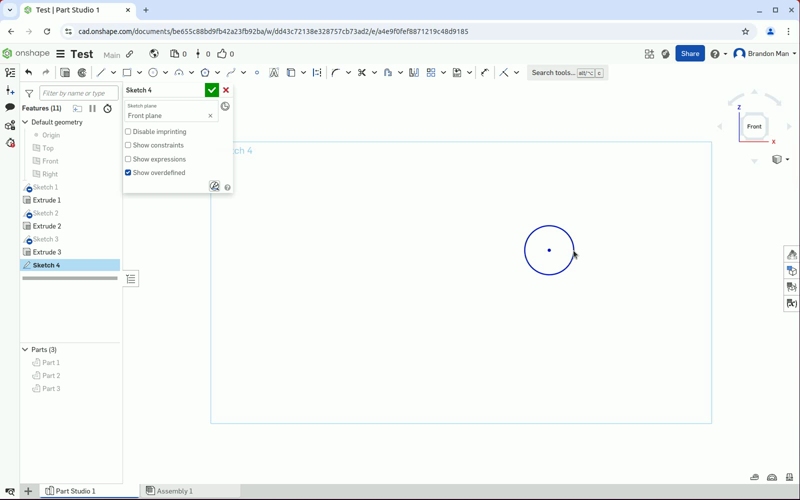
key_down(shift)
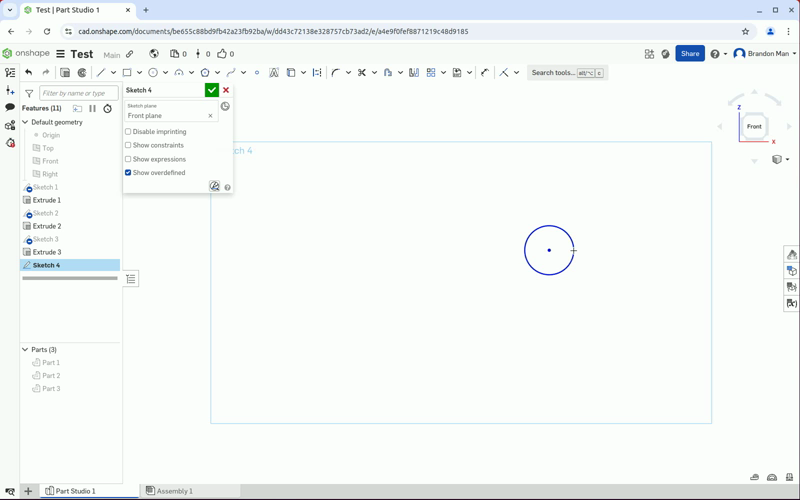
mouse_move(549, 250)
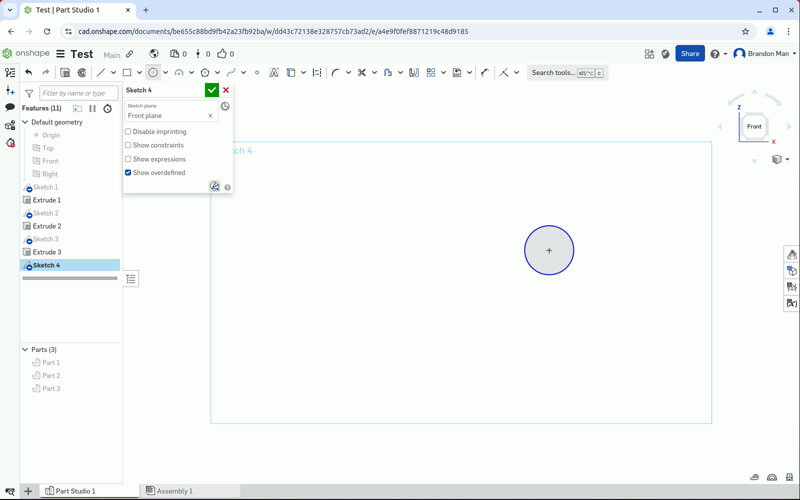
click(549, 250)
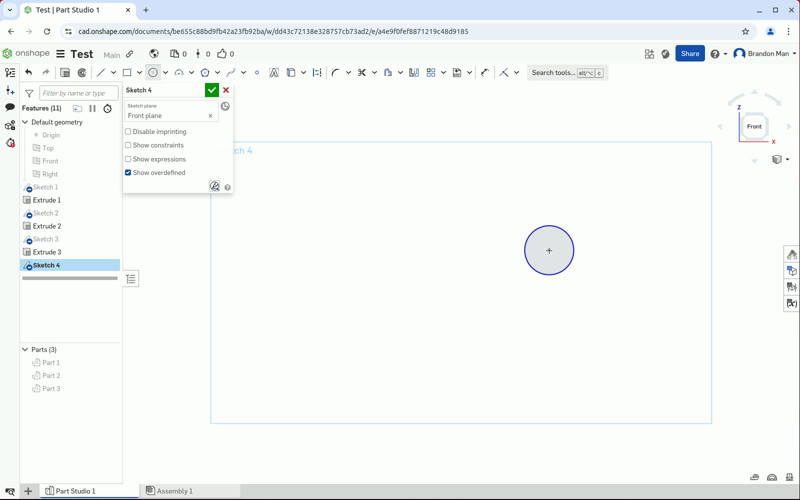
key_up(shift)
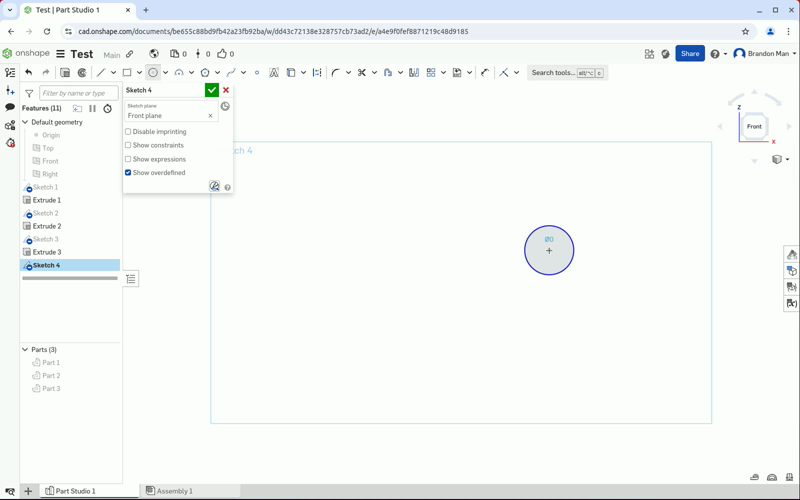
mouse_move(567, 250)
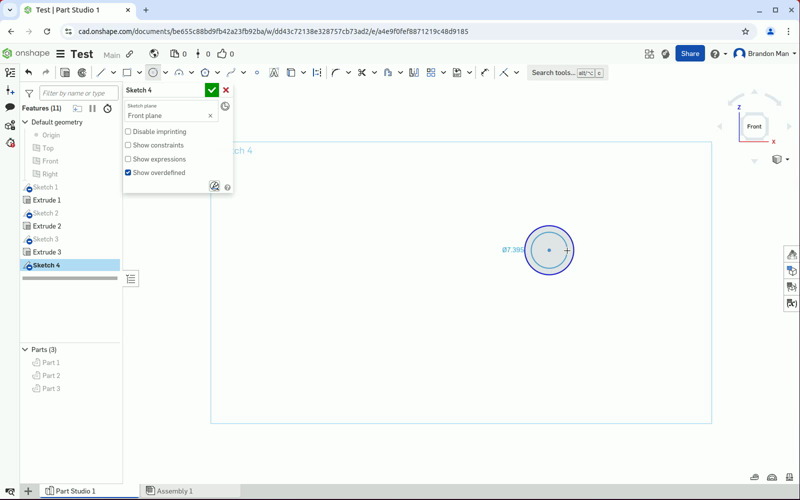
click(567, 250)
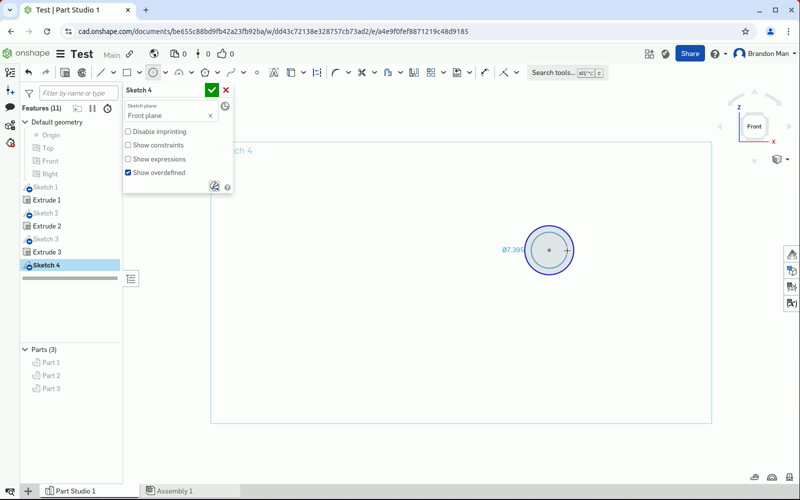
key(esc)
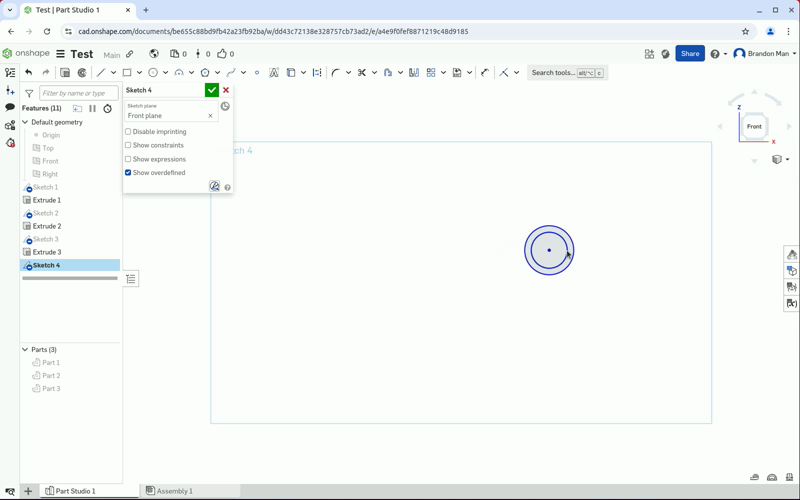
mouse_move(570, 247)
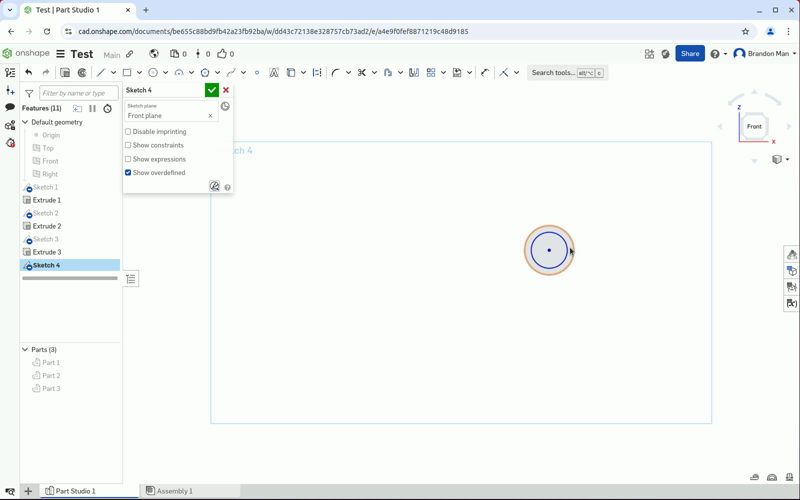
scroll(6)
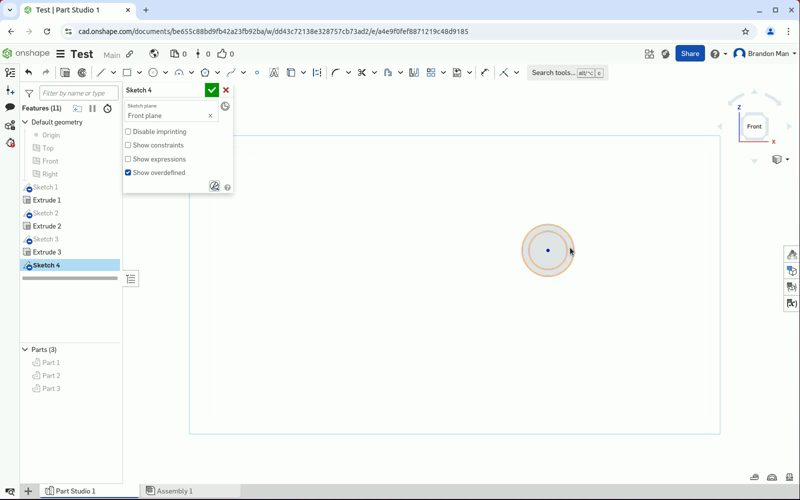
scroll(6)
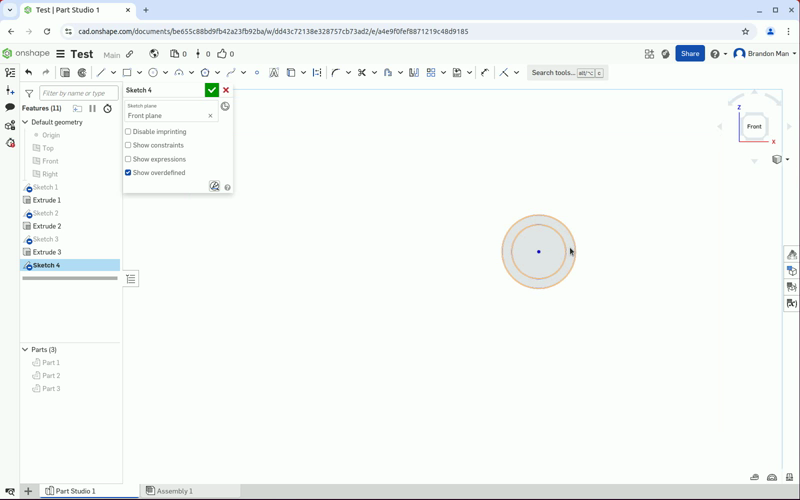
scroll(6)
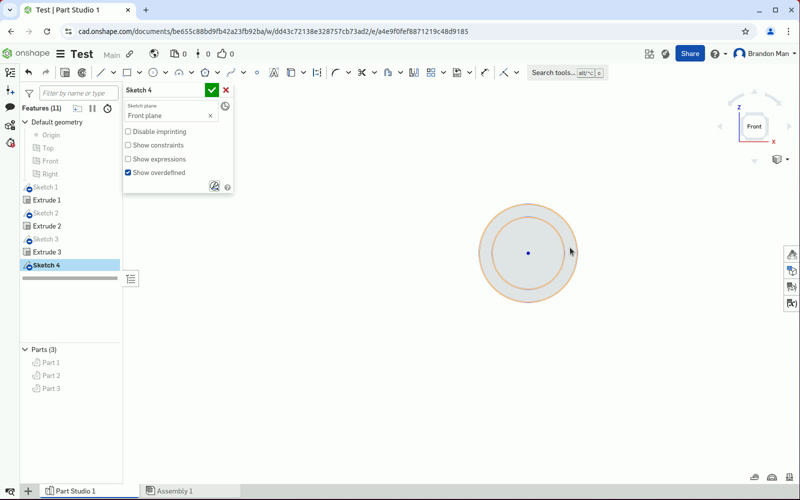
scroll(6)
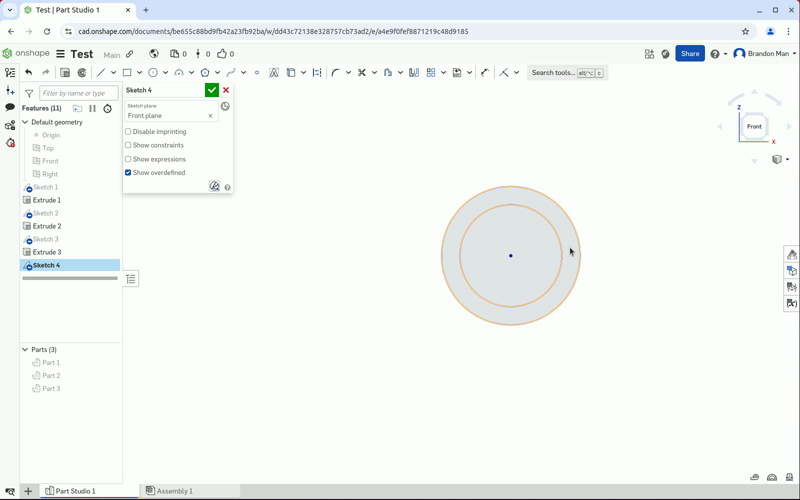
scroll(6)
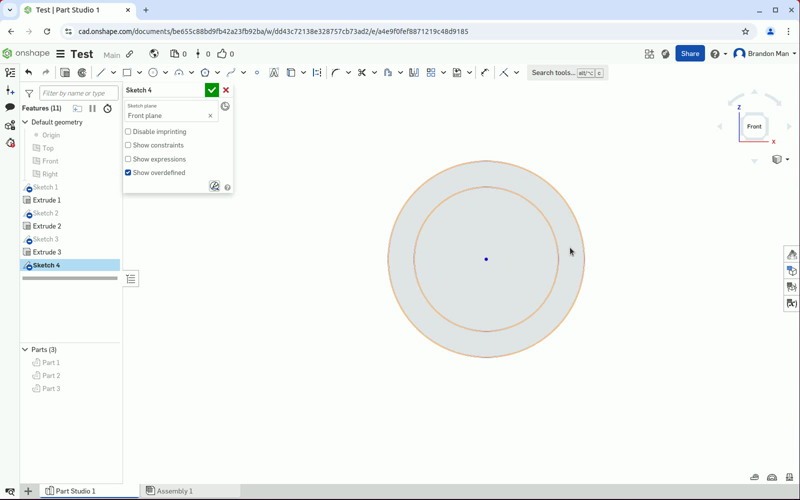
scroll(6)
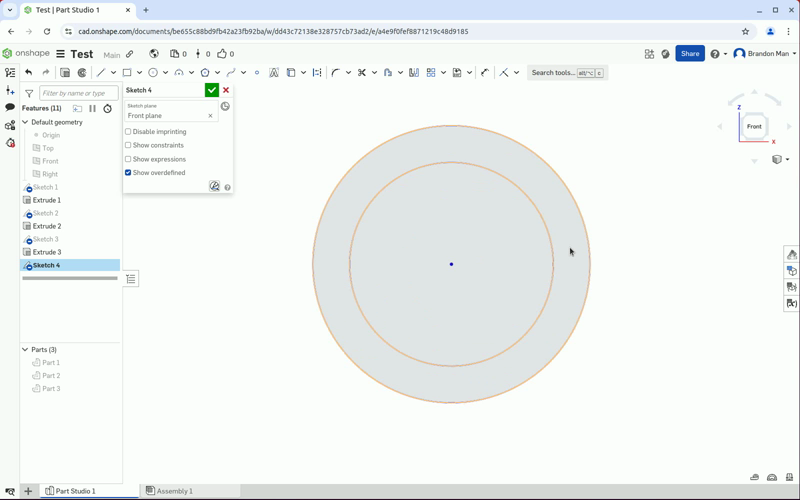
scroll(6)
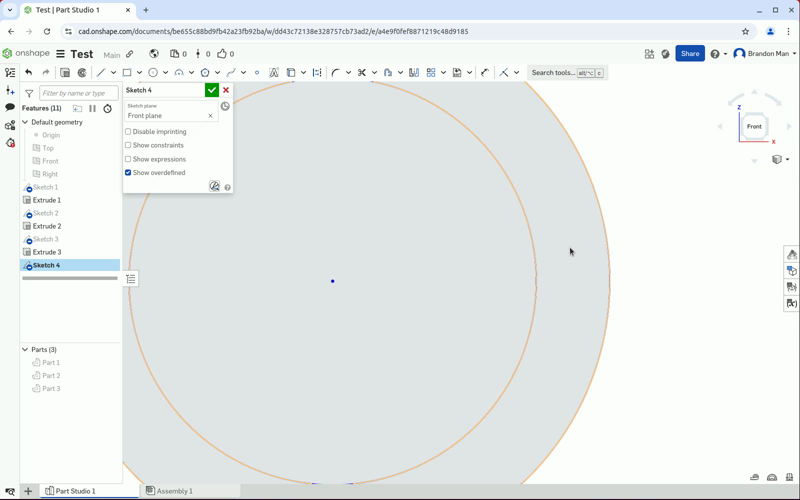
click(570, 247)
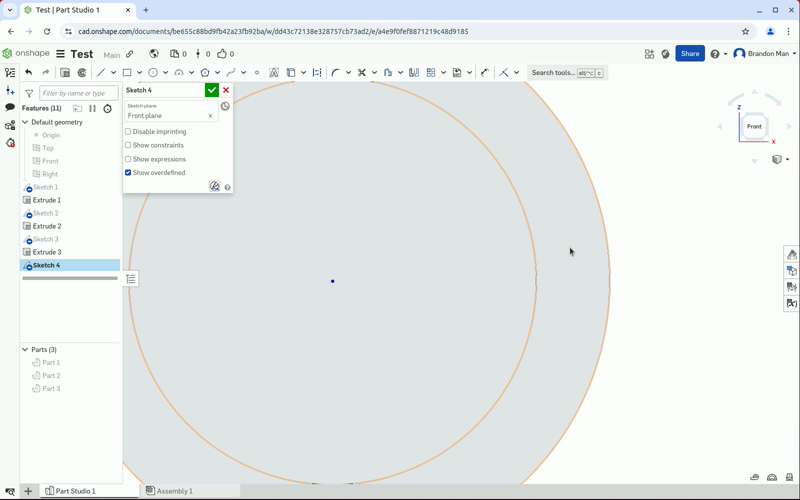
scroll(-6)
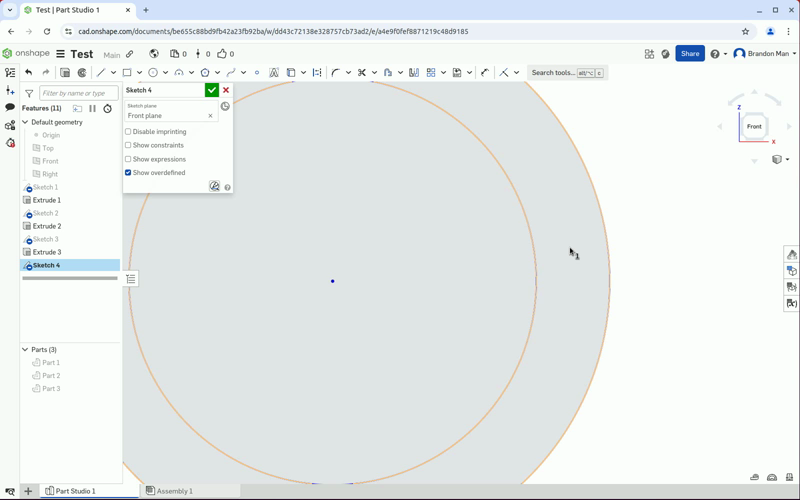
scroll(-6)
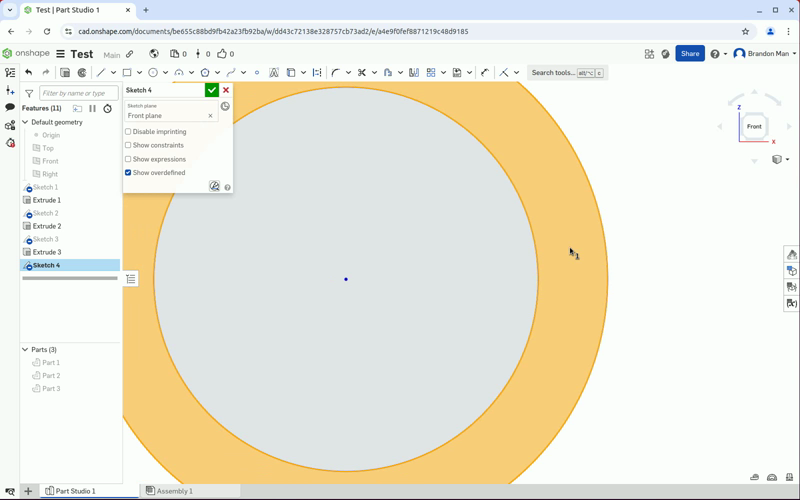
scroll(-6)
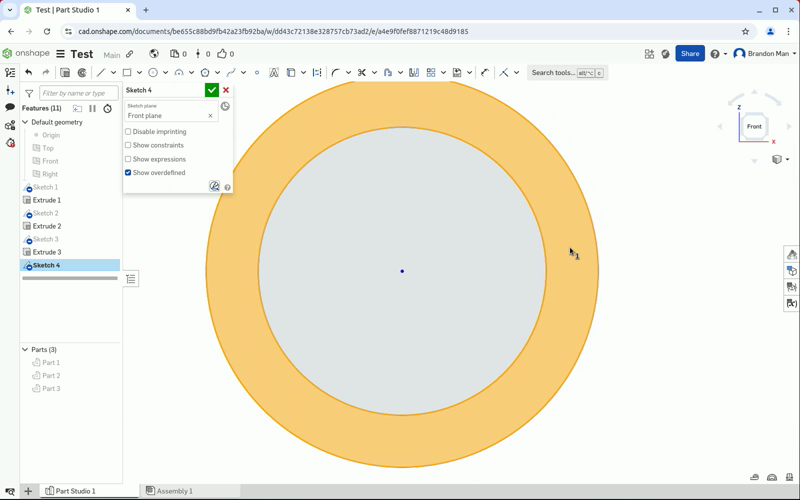
scroll(-6)
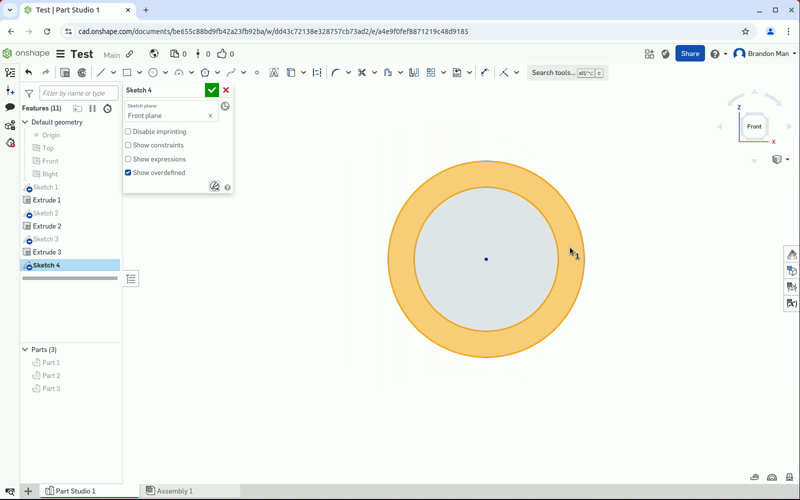
scroll(-6)
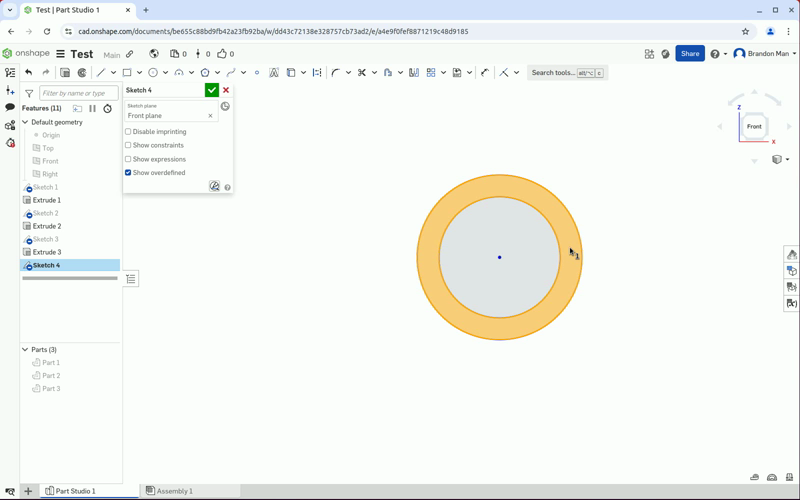
scroll(-6)
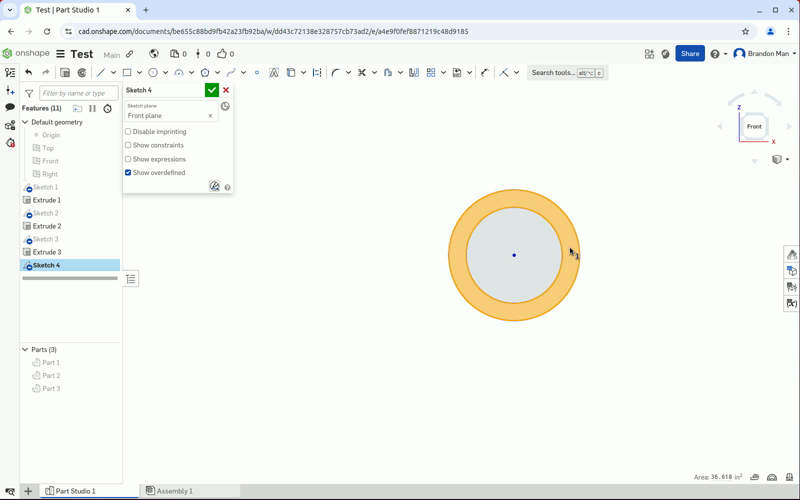
scroll(-6)
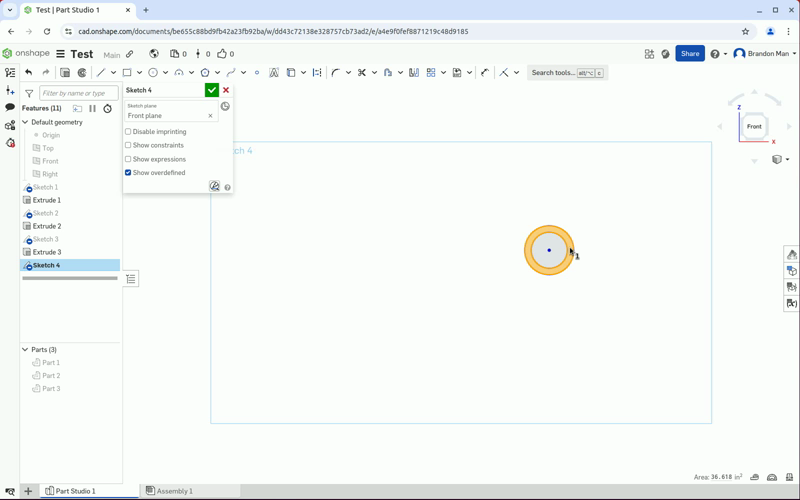
mouse_move(73, 352)
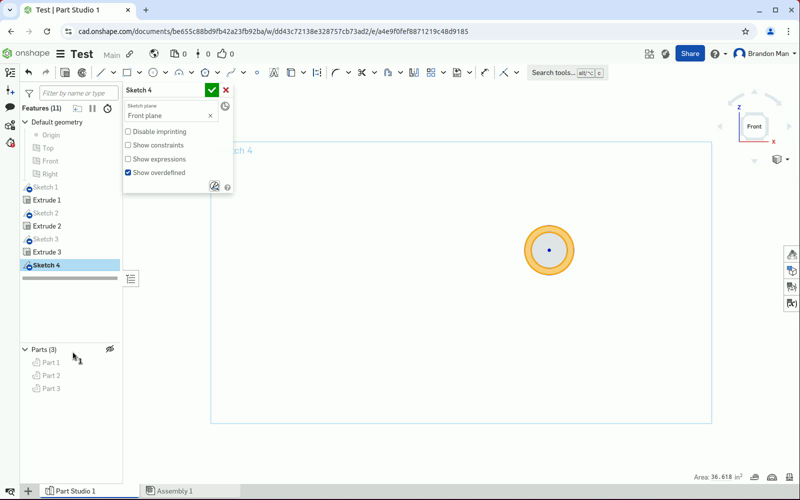
key(shift+y)
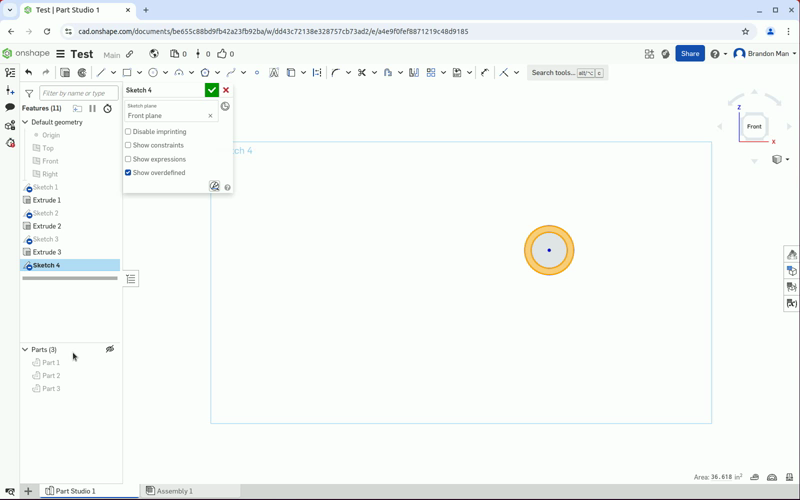
key(shift+e)
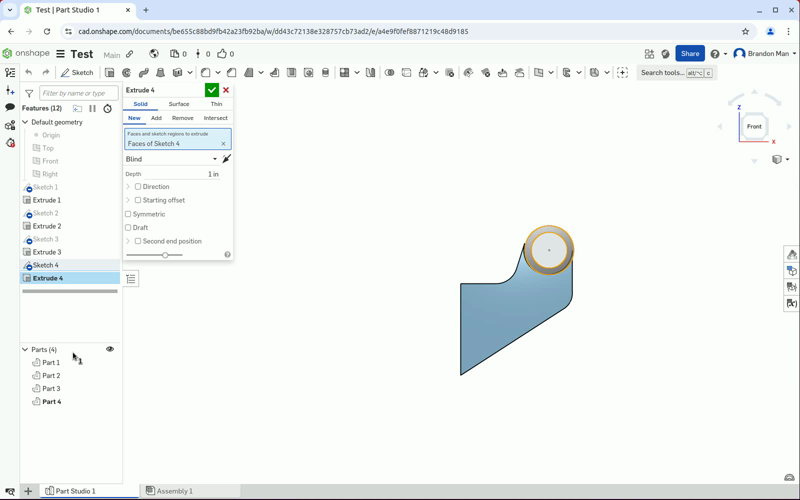
mouse_move(143, 106)
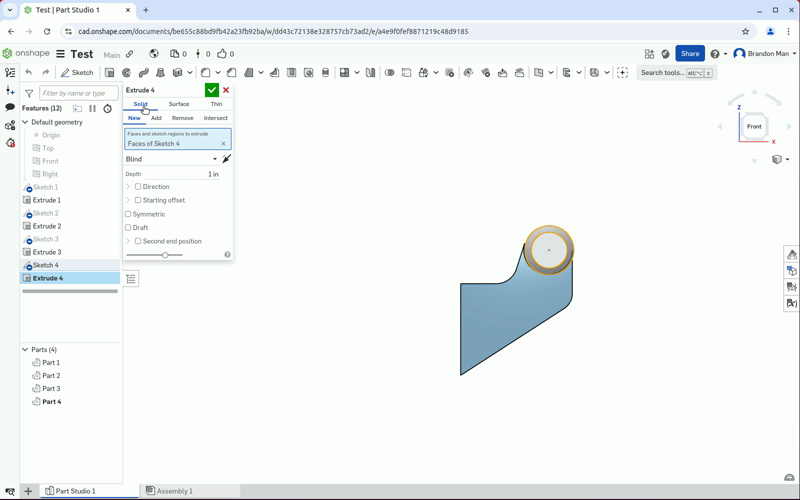
click(143, 106)
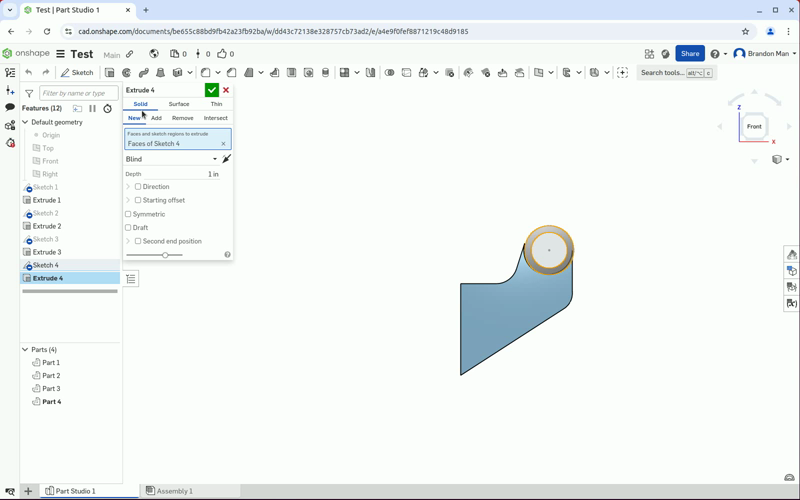
mouse_move(137, 120)
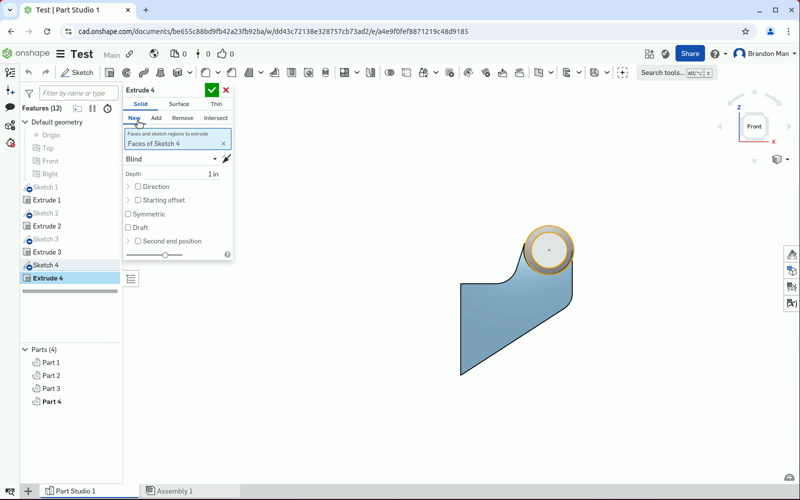
click(137, 120)
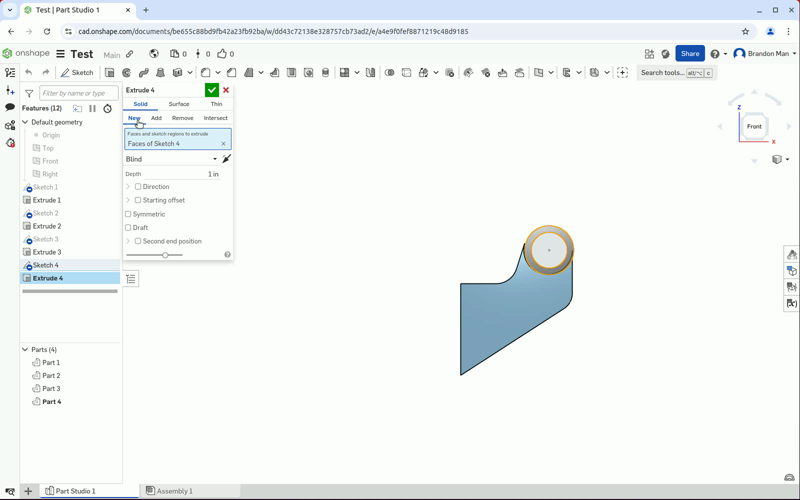
key(tab, 4)
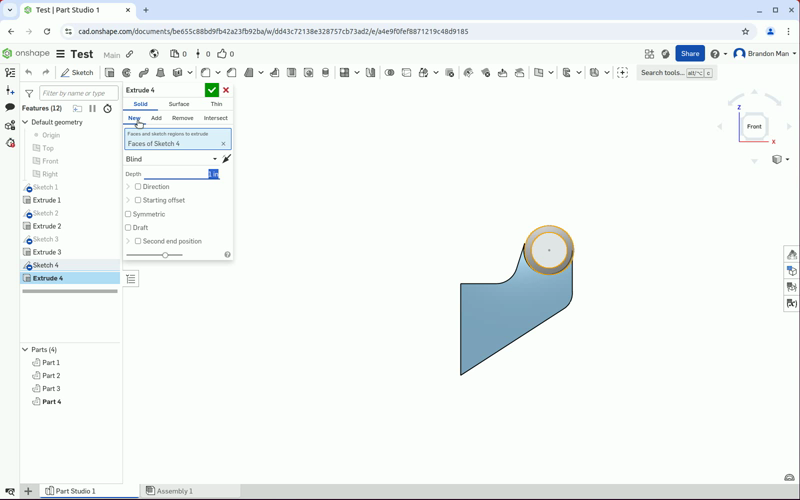
text(2.648)
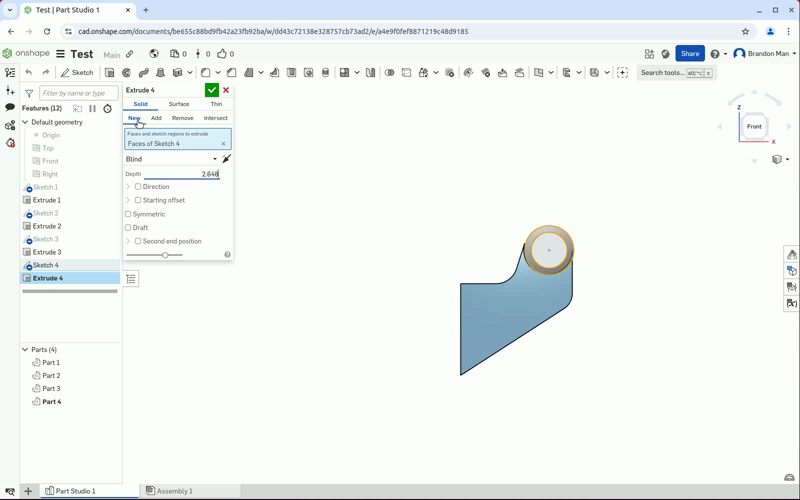
key(enter)
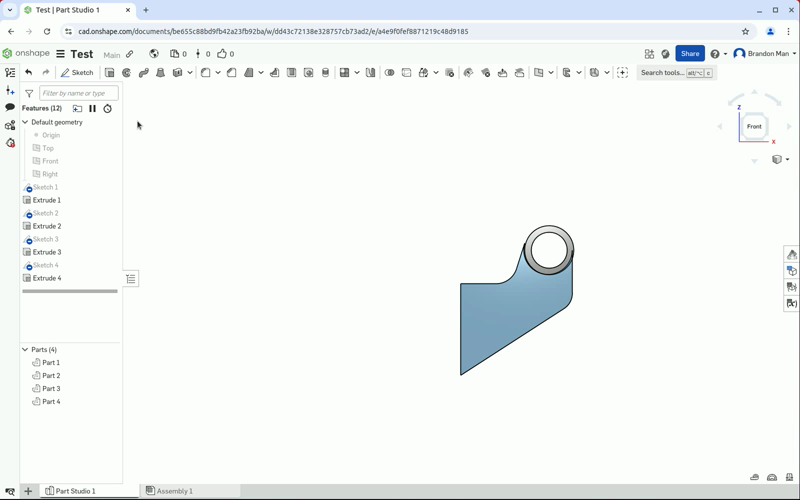
key(shift+h)
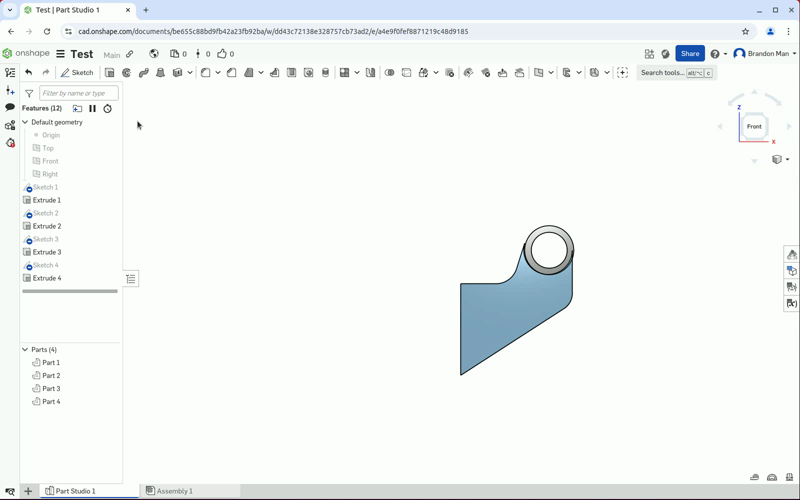
key(shift+h)
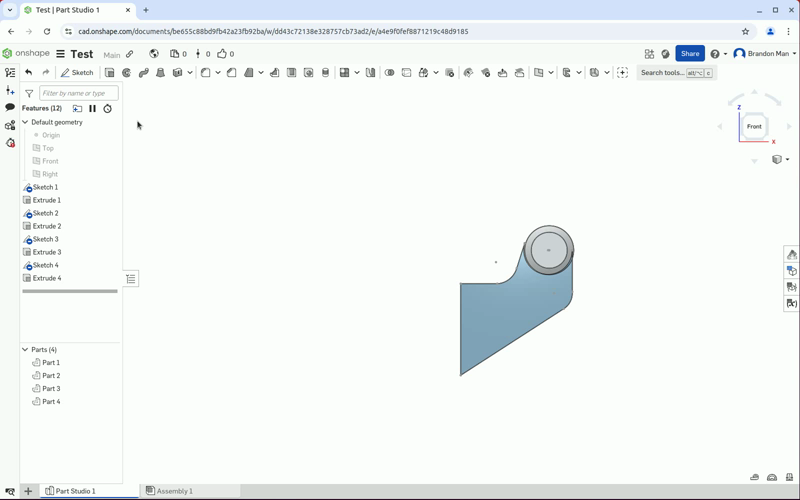
key(shift+7)
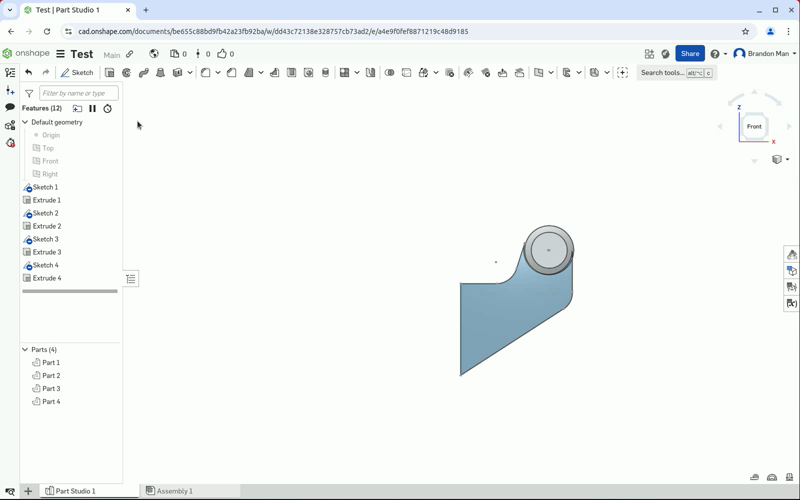
key(left, 2)
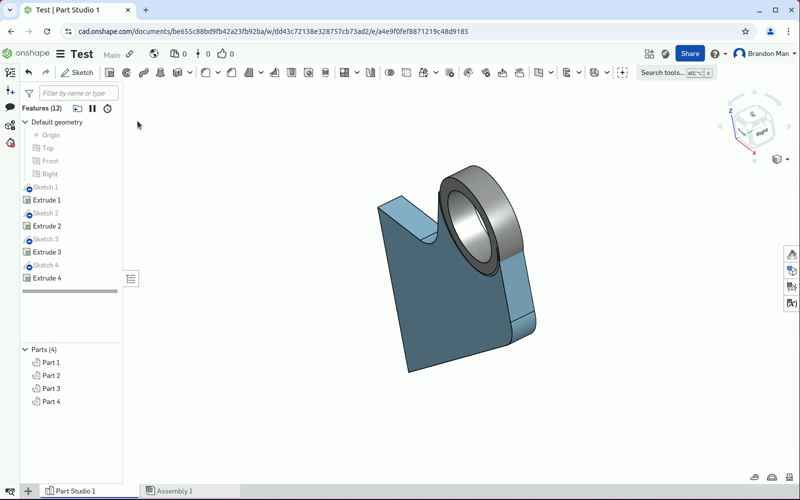
key(down, 2)
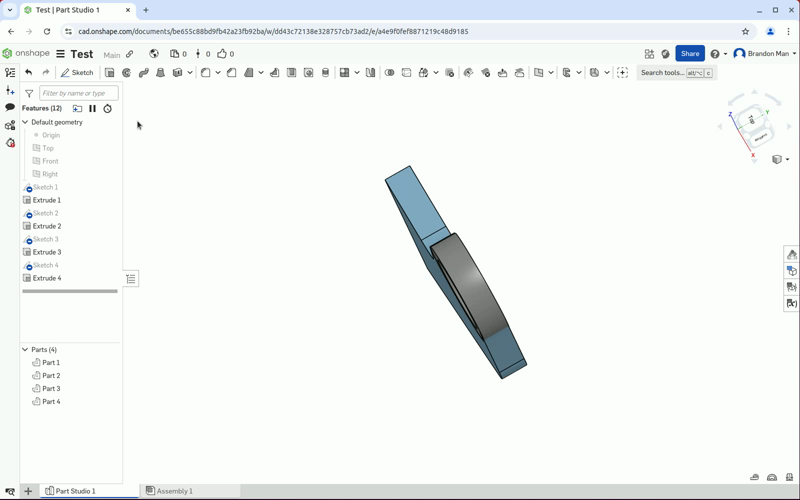
key(up, 2)
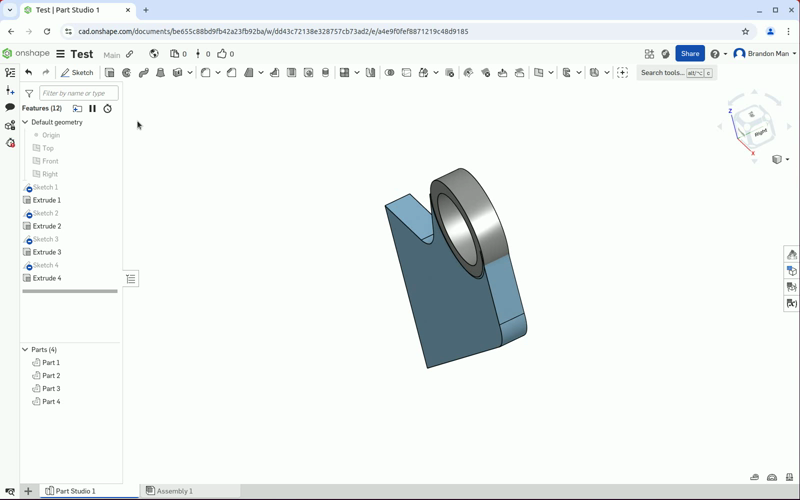
key(right, 2)
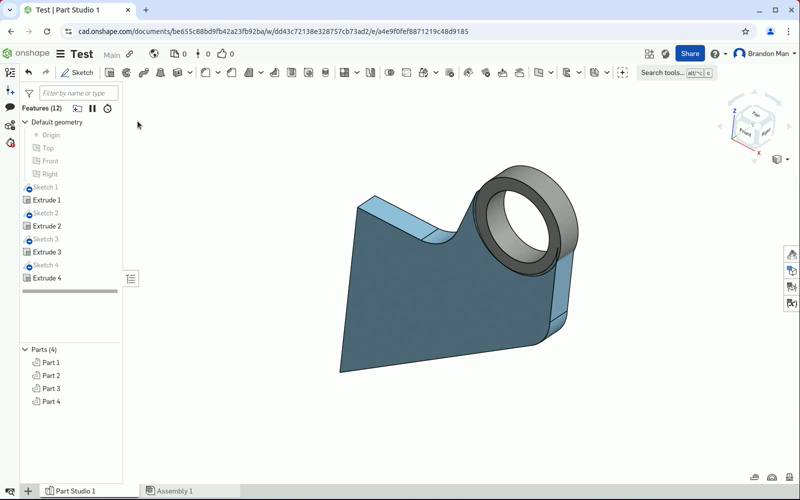
mouse_move(73, 189)
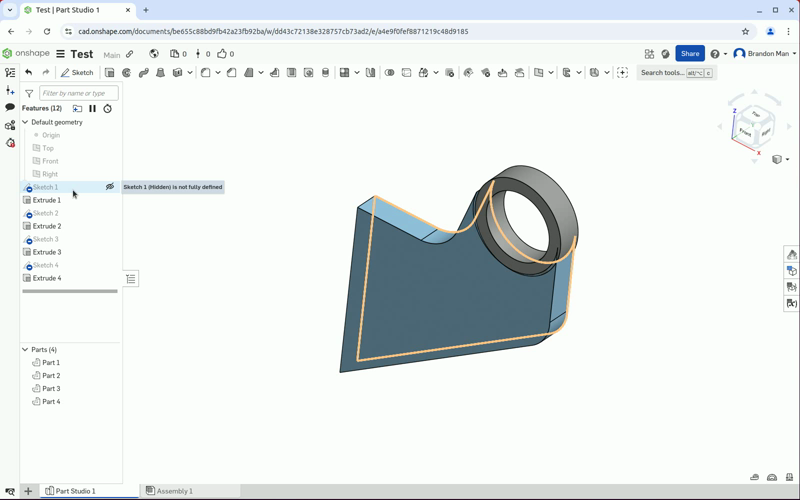
click(73, 189)